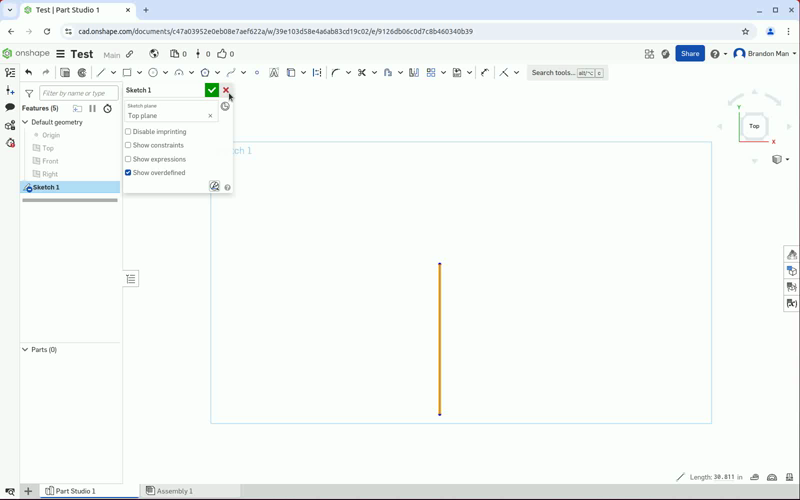
key(shift+h)
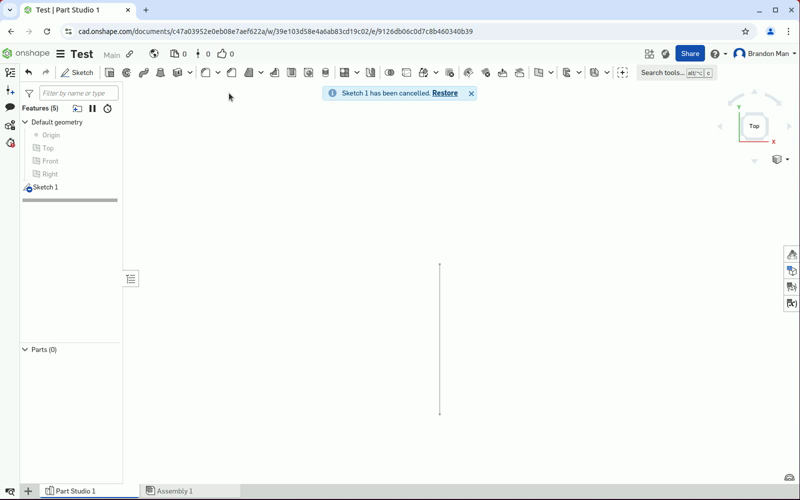
mouse_move(73, 352)
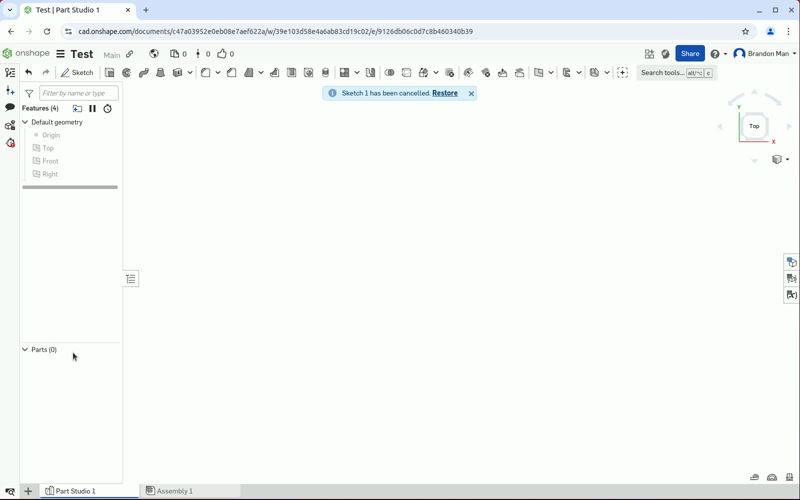
key(y)
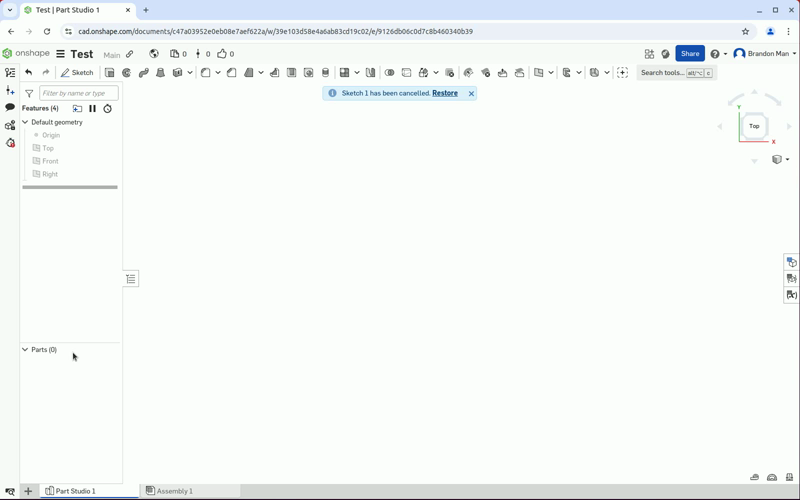
key(shift+p)
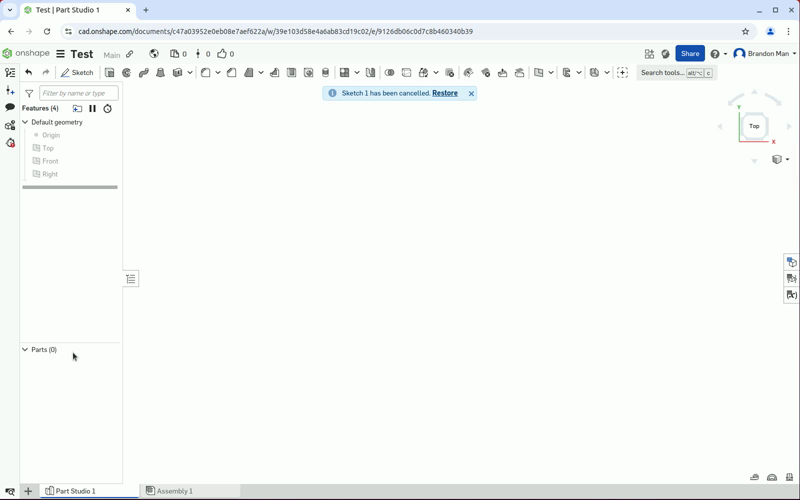
key(space)
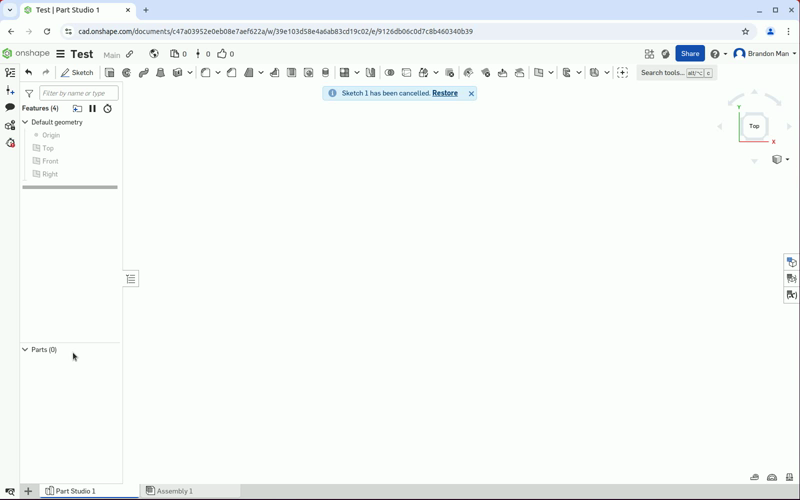
key_down(shift)
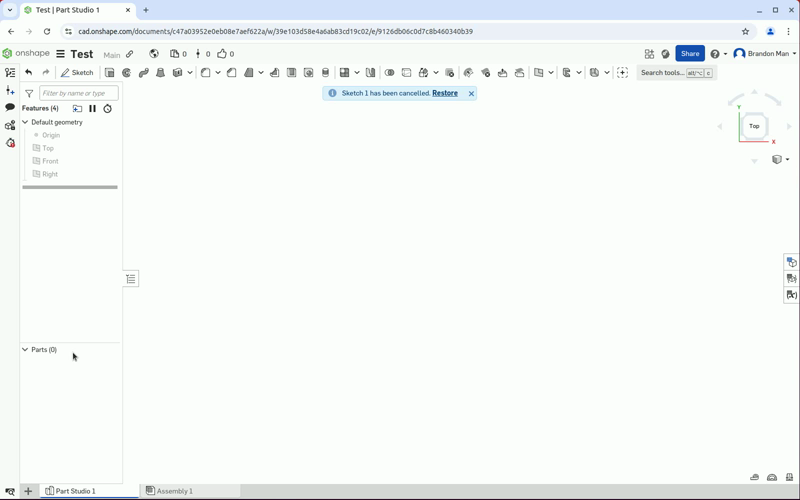
key(up)
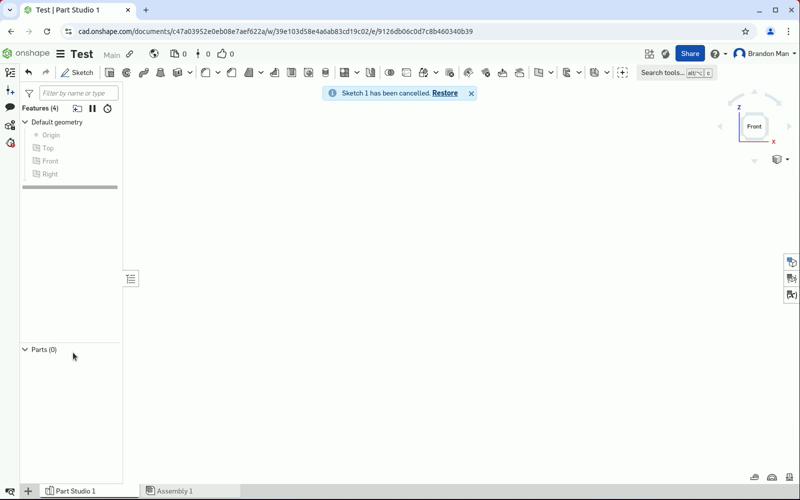
key_up(shift)
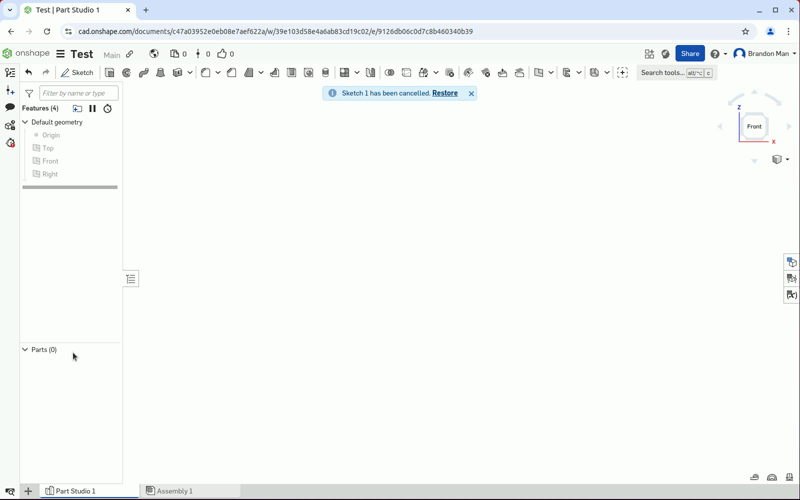
mouse_move(73, 352)
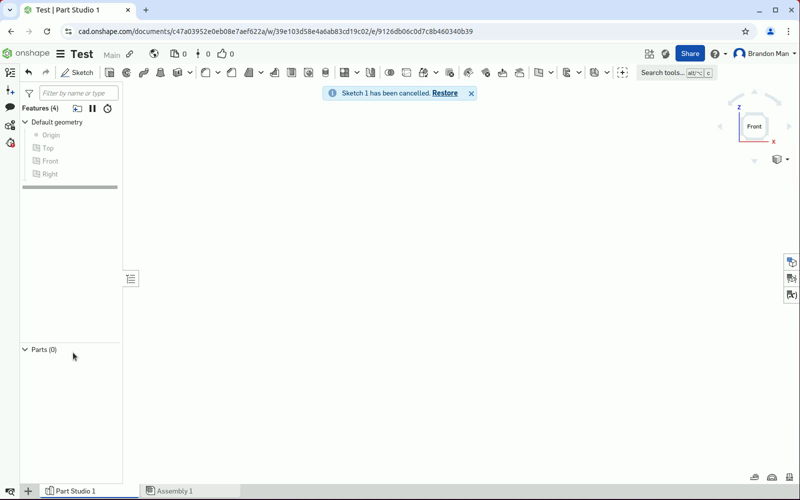
key(shift+y)
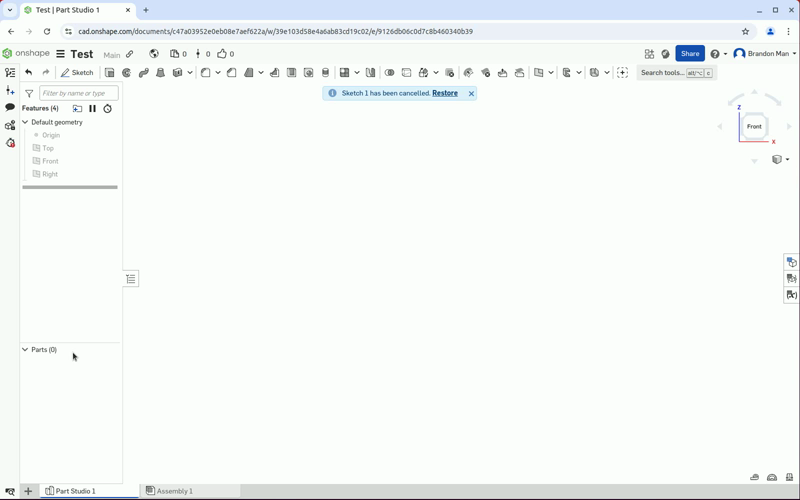
key(shift+s)
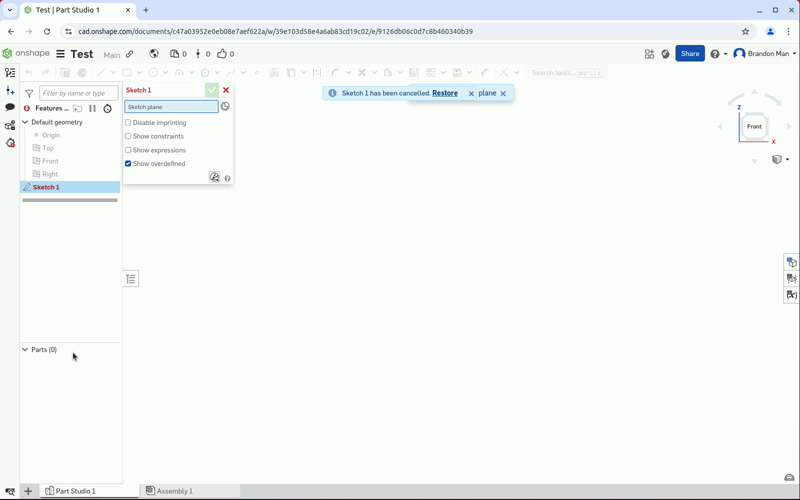
mouse_move(73, 163)
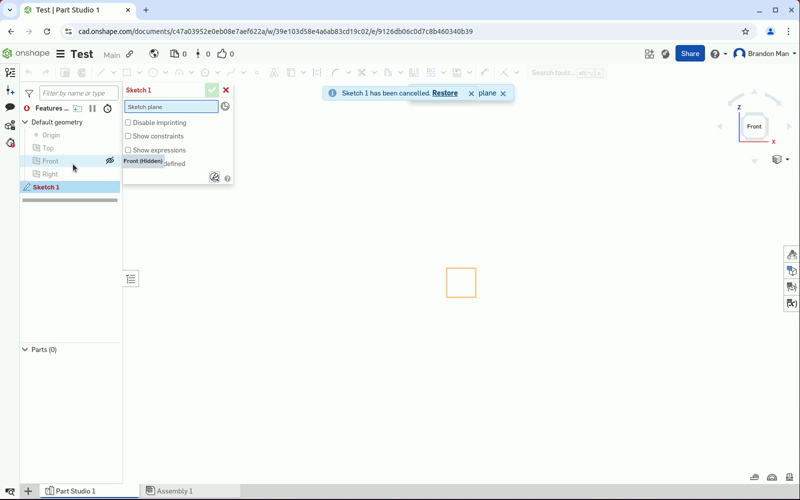
click(73, 163)
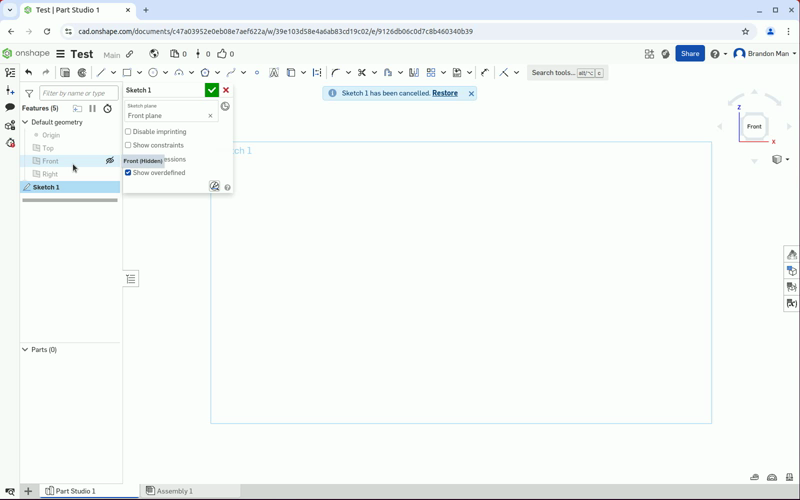
mouse_move(73, 352)
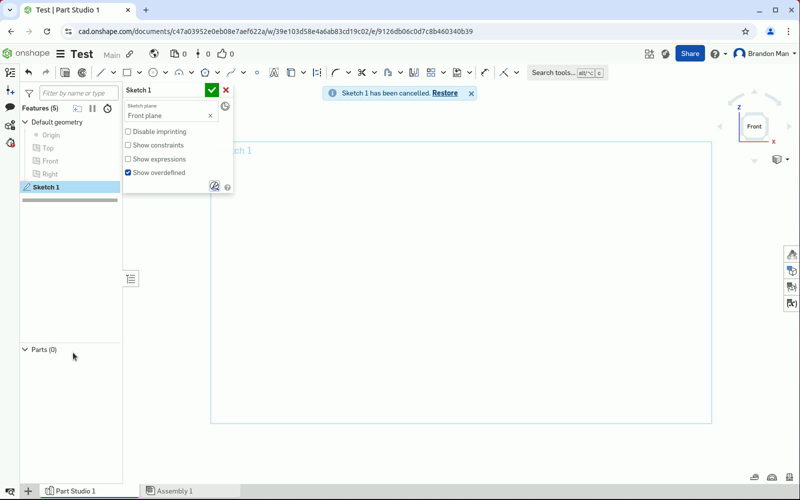
key(y)
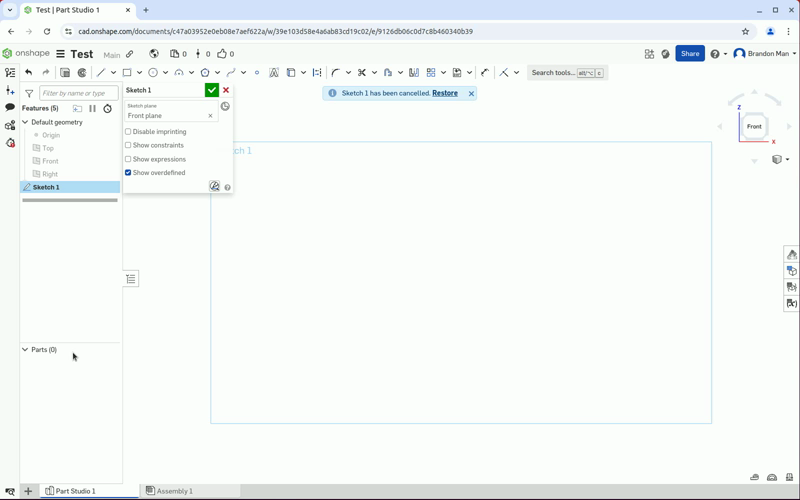
key(l)
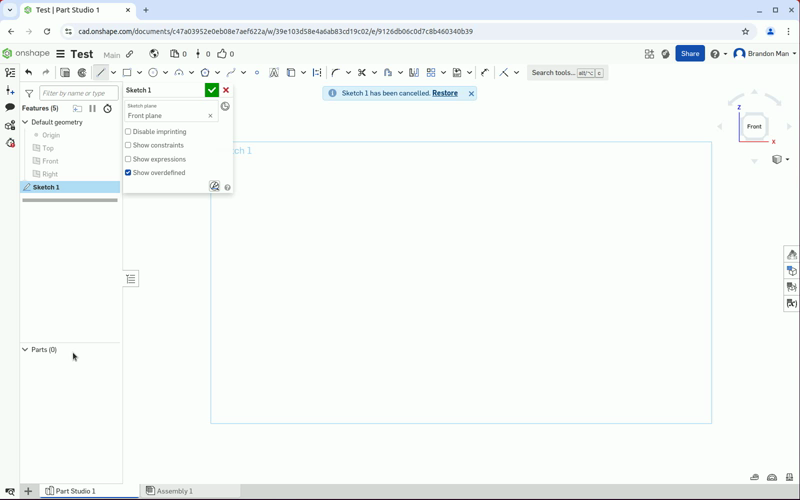
key_down(shift)
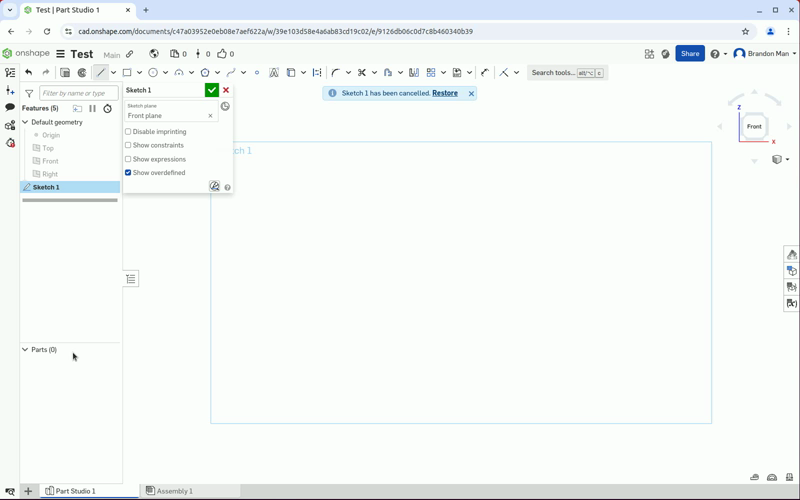
mouse_move(412, 287)
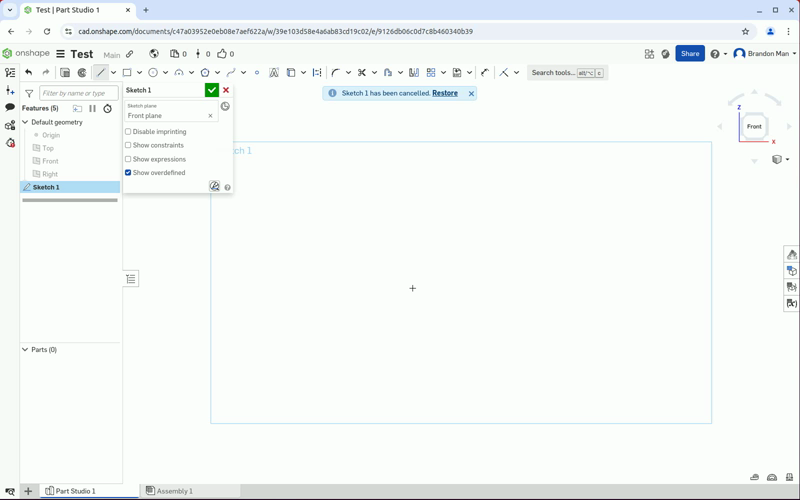
click(412, 287)
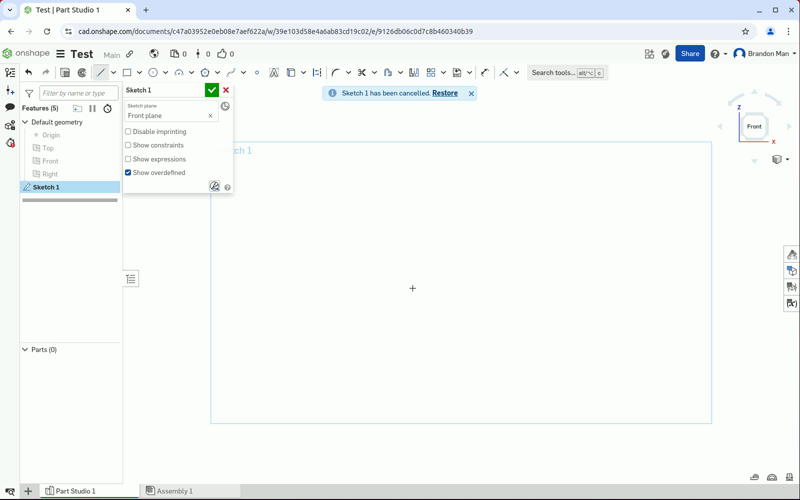
key_up(shift)
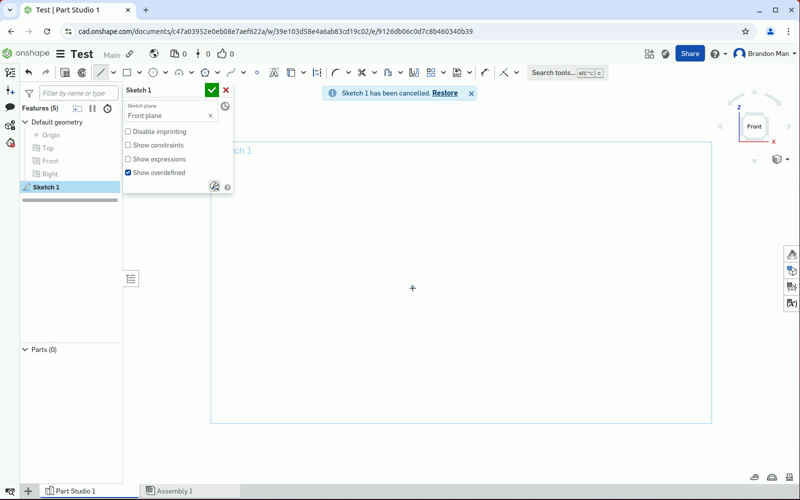
key_down(shift)
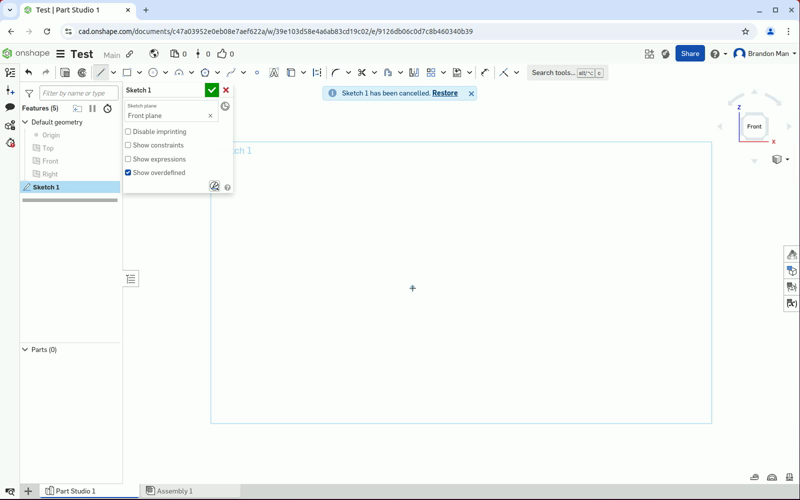
mouse_move(442, 287)
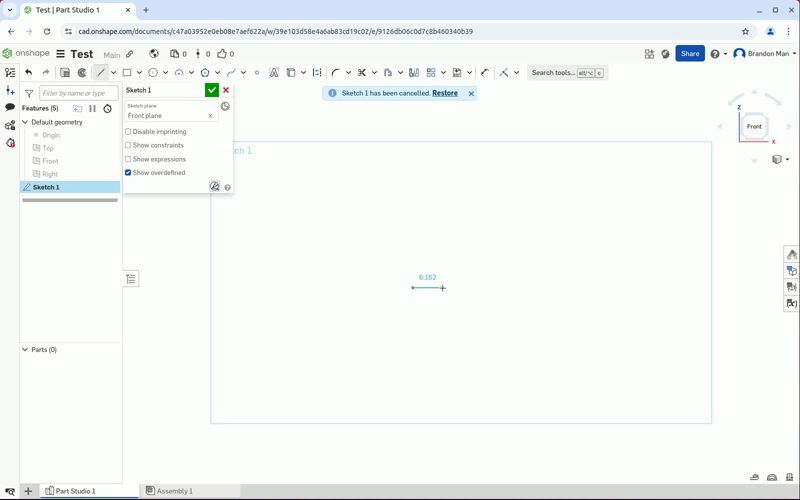
mouse_move(433, 287)
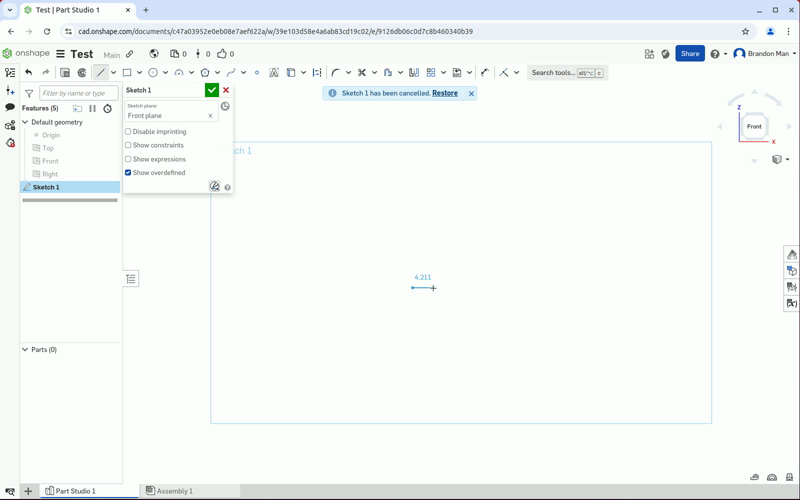
click(433, 287)
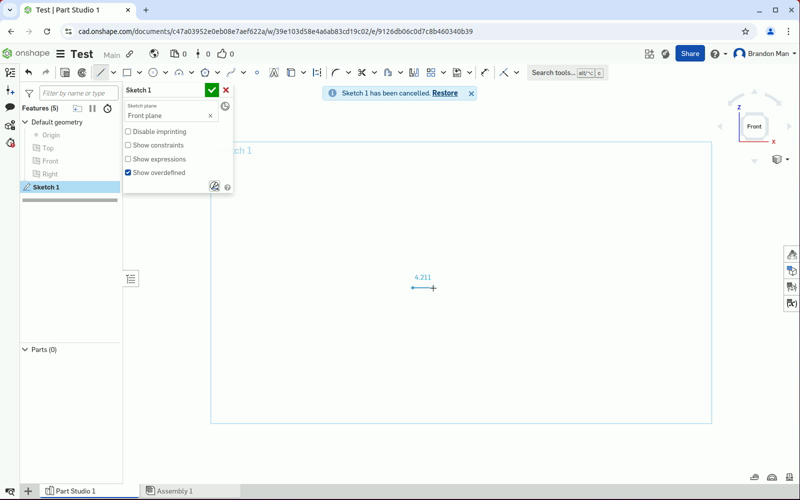
key_up(shift)
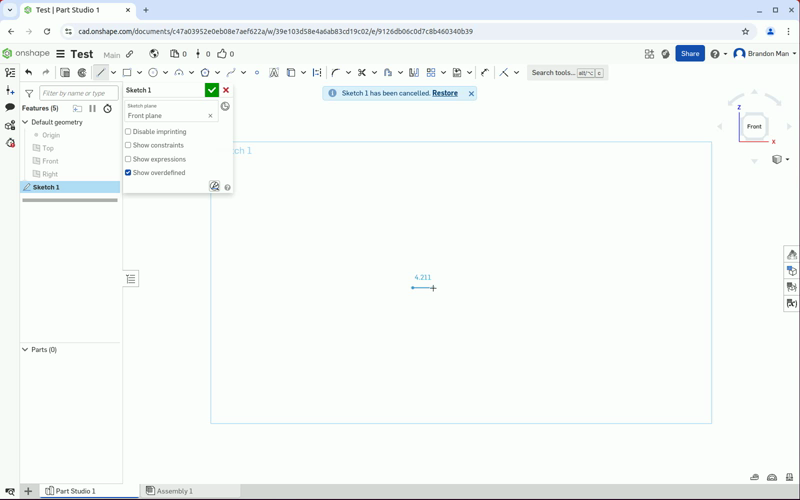
key(esc)
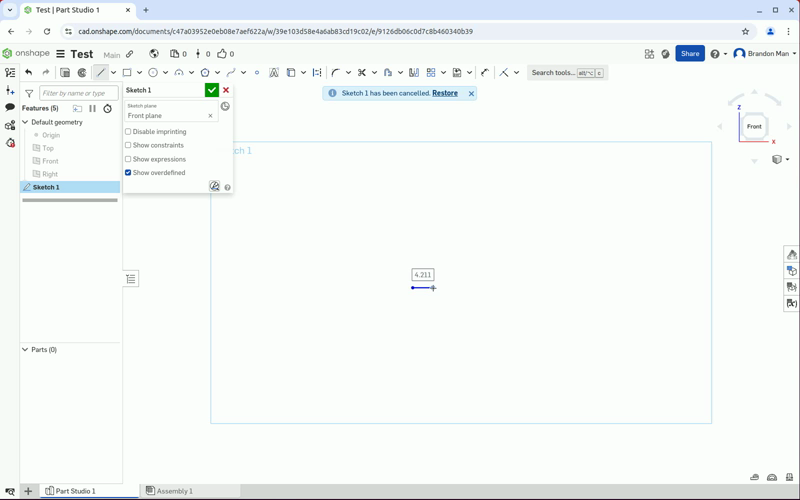
key(a)
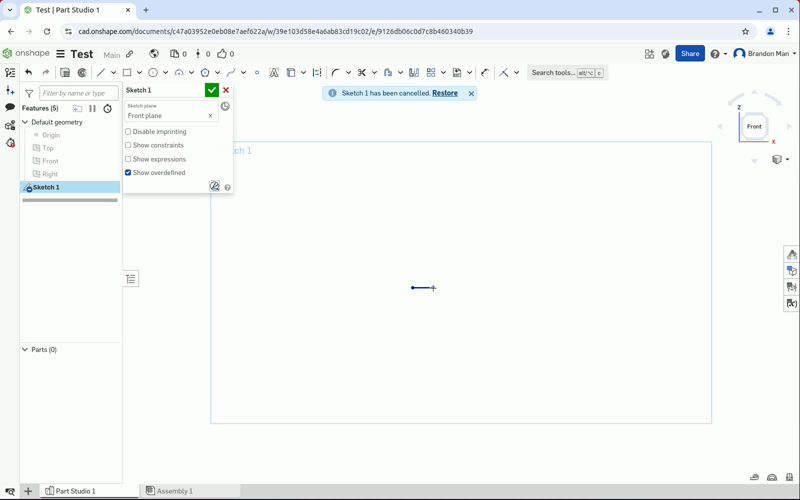
mouse_move(433, 287)
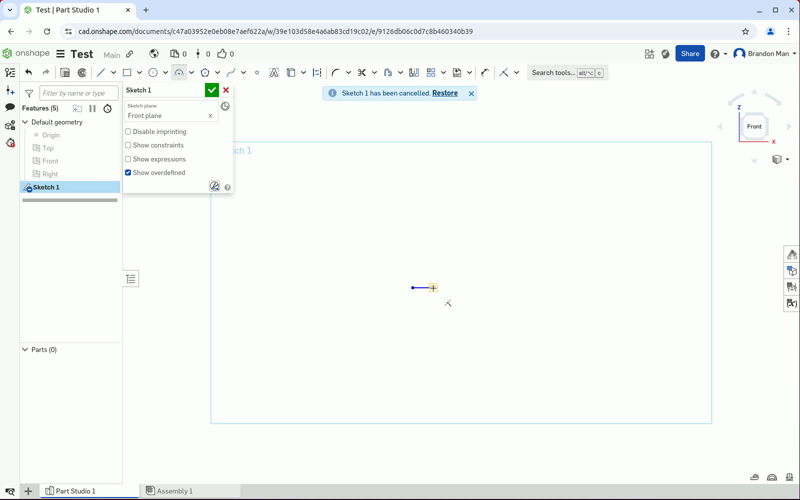
click(433, 287)
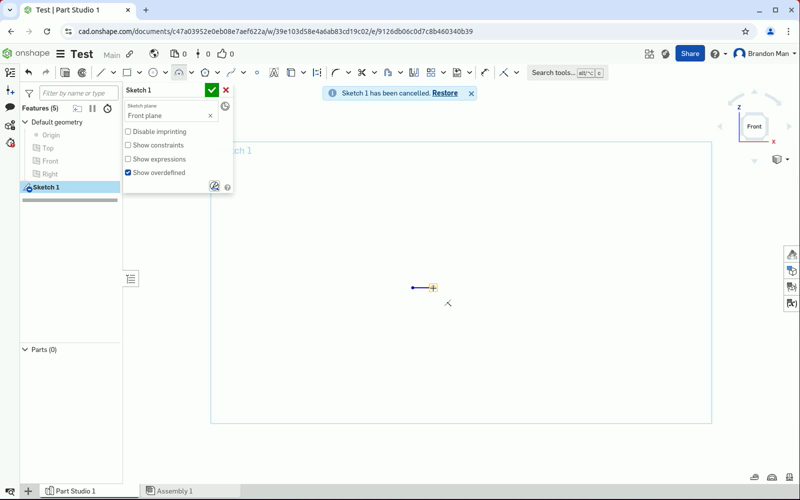
key_down(shift)
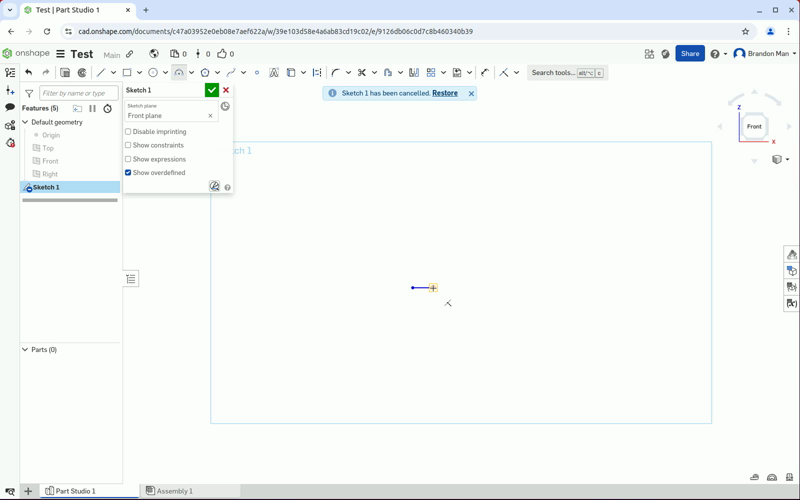
mouse_move(488, 287)
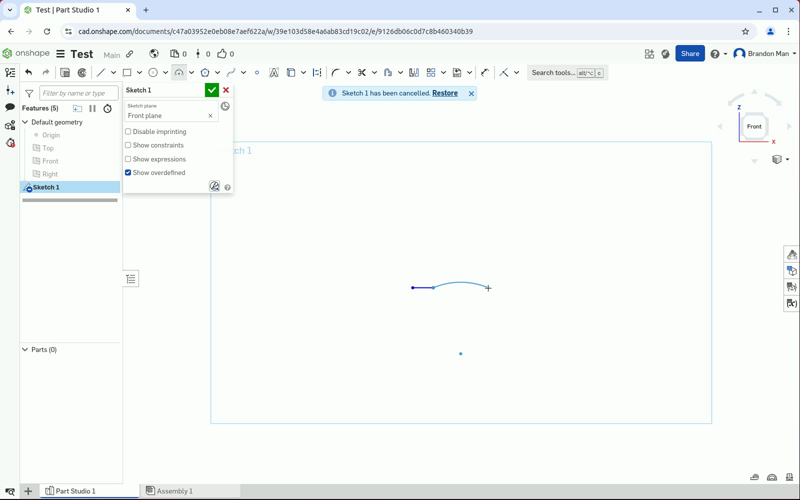
click(488, 287)
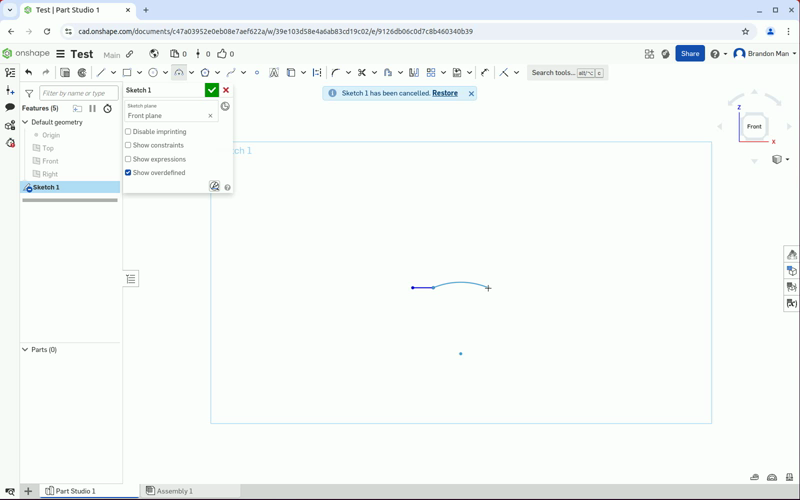
mouse_move(460, 311)
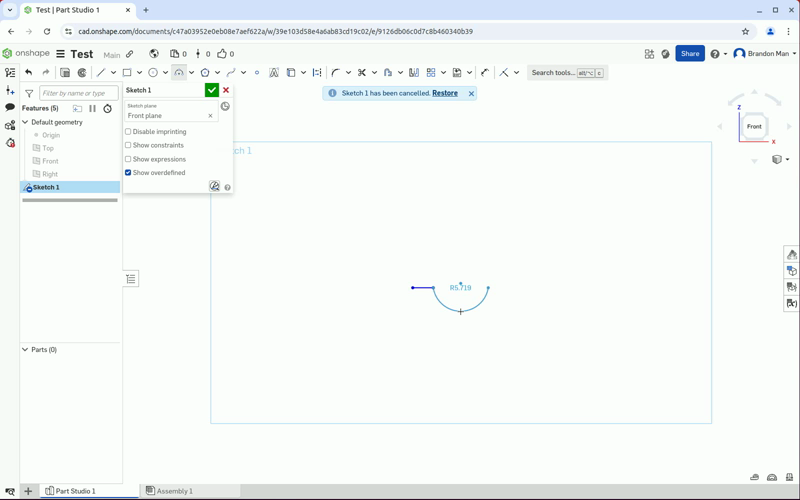
click(460, 311)
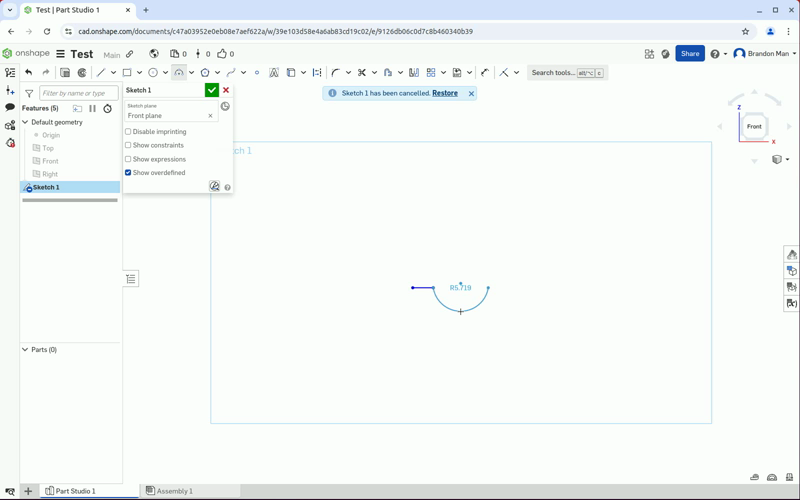
key_up(shift)
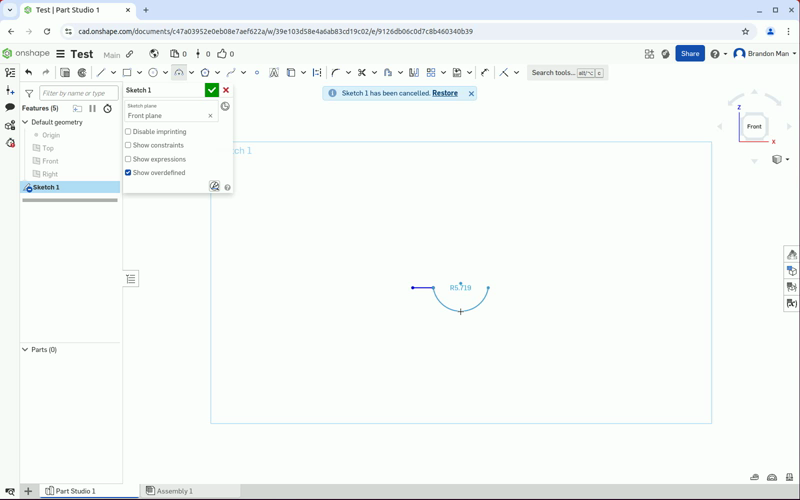
key(esc)
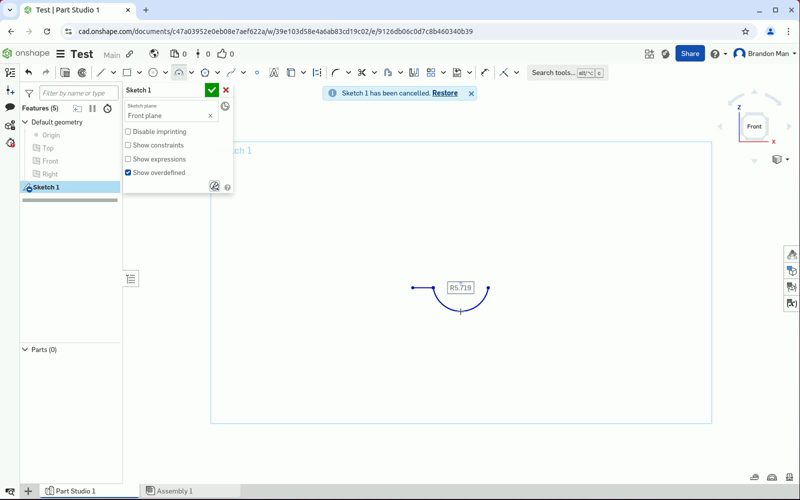
key(l)
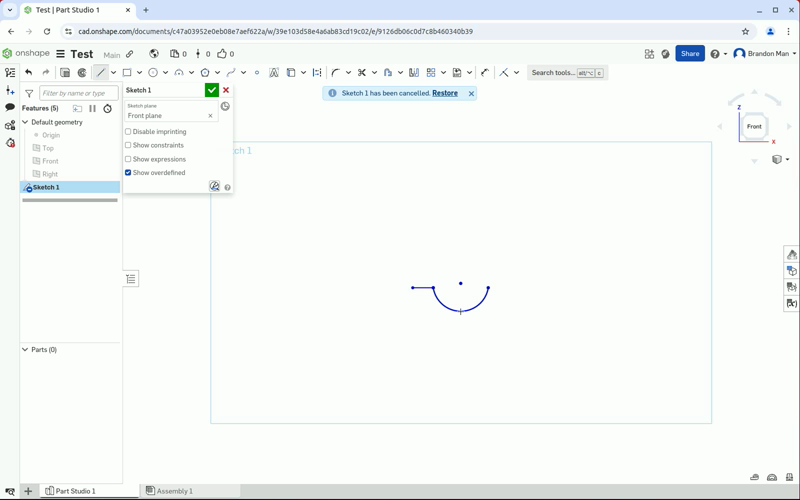
mouse_move(488, 287)
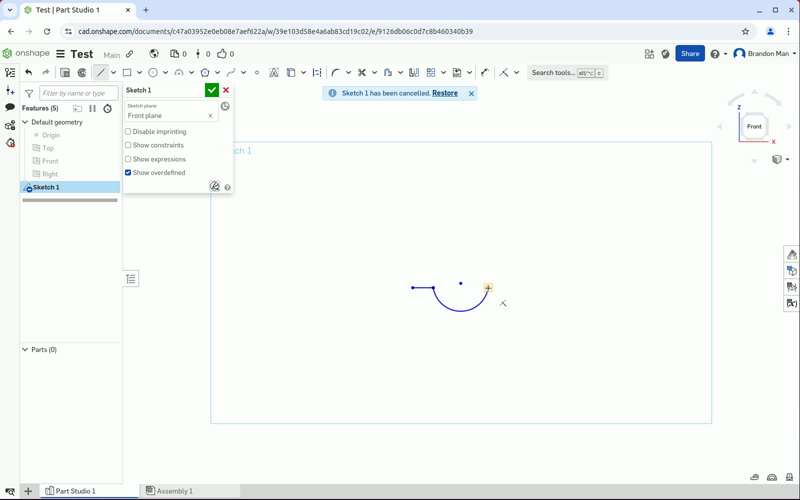
click(488, 287)
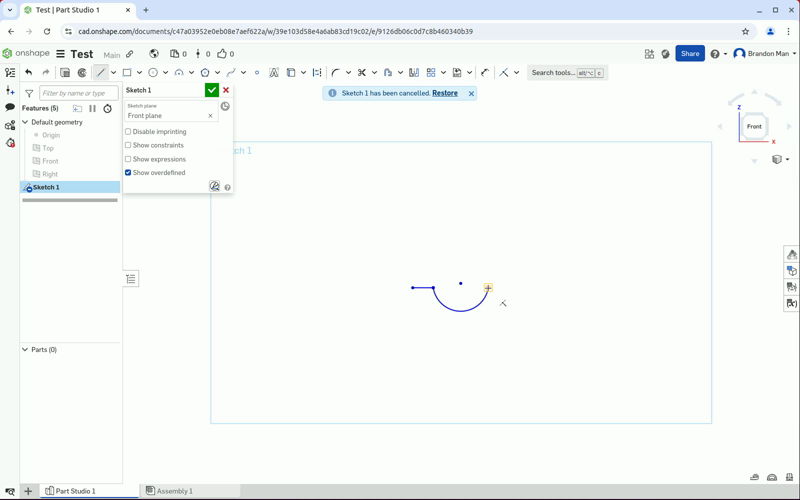
key_down(shift)
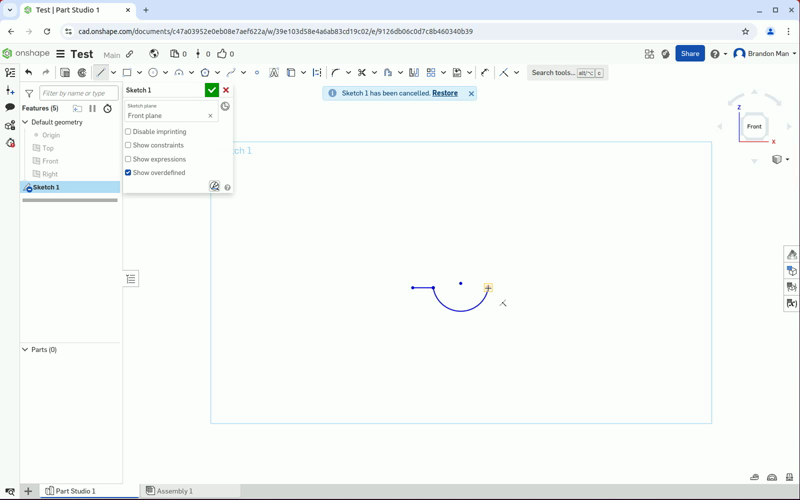
mouse_move(518, 287)
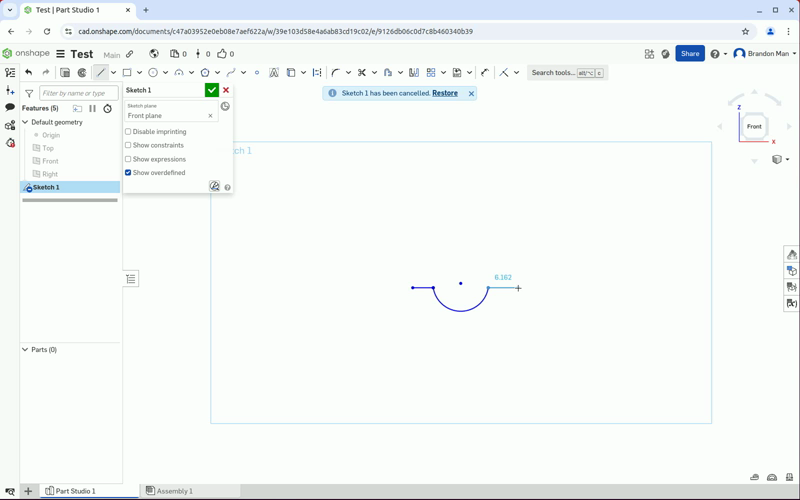
mouse_move(493, 287)
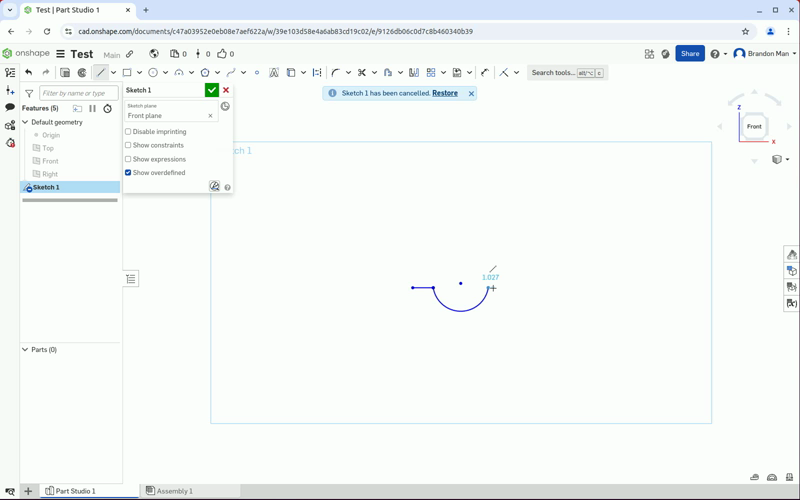
scroll(6)
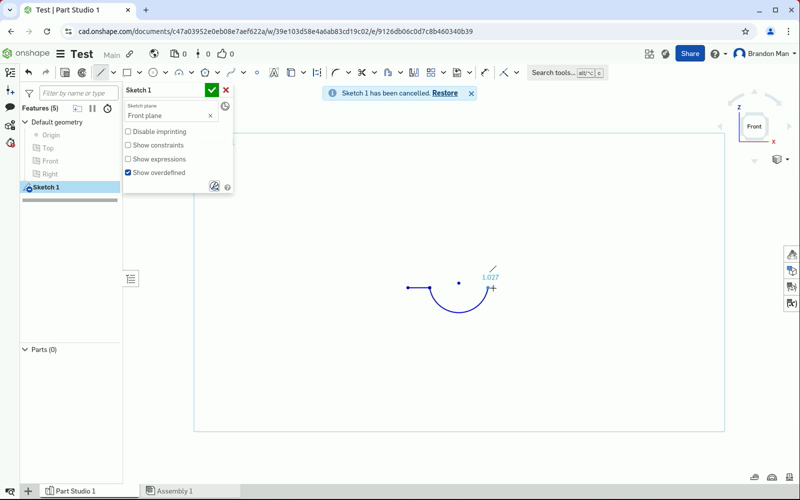
scroll(6)
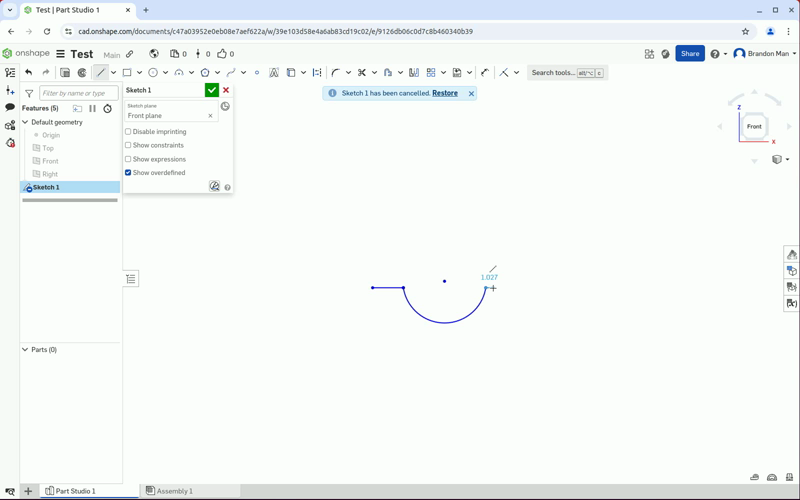
scroll(6)
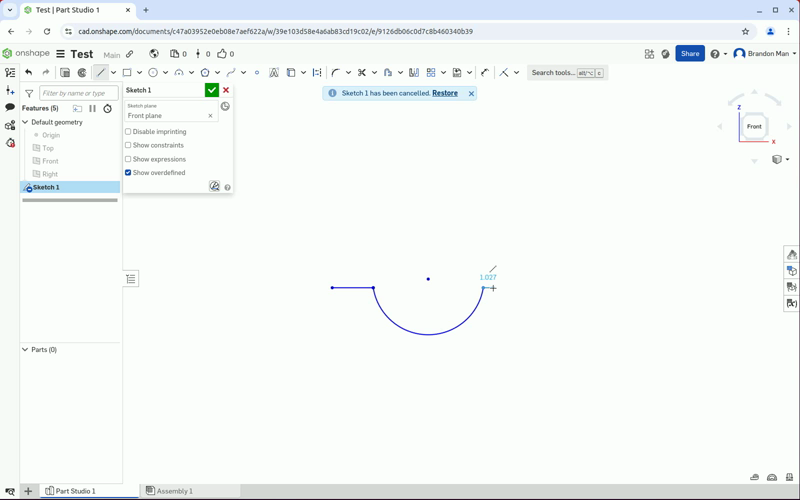
scroll(6)
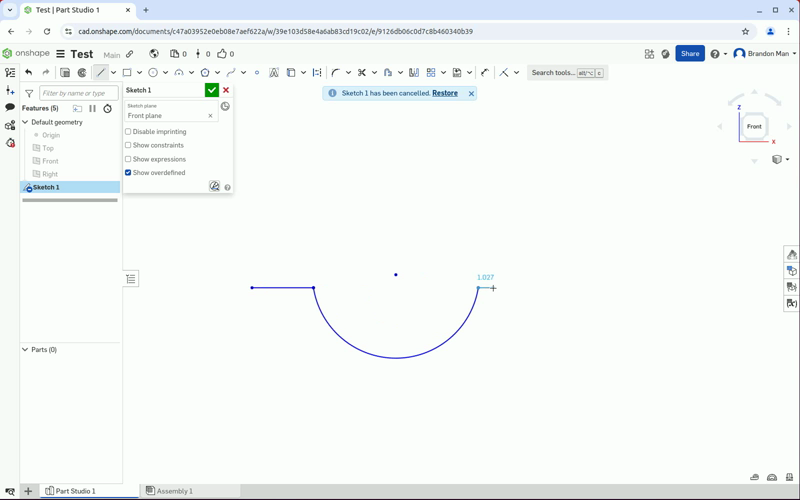
scroll(6)
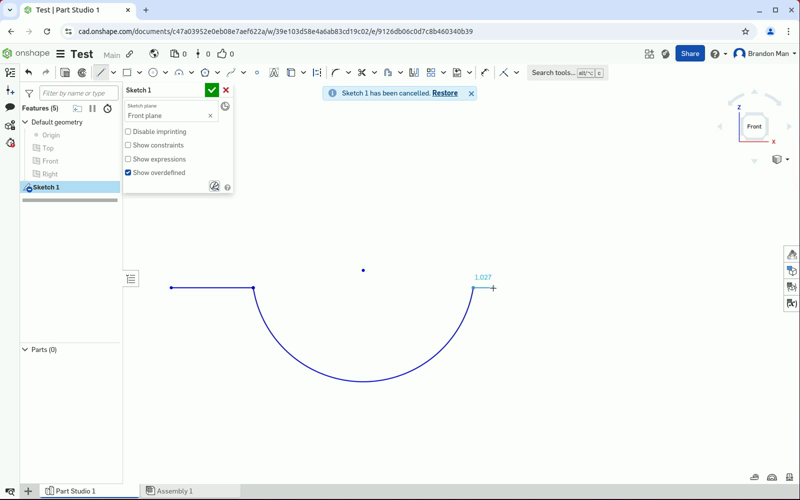
scroll(6)
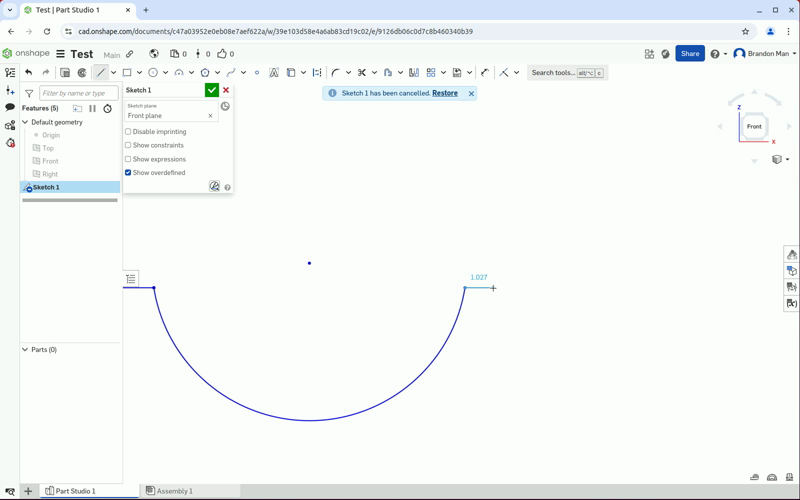
scroll(6)
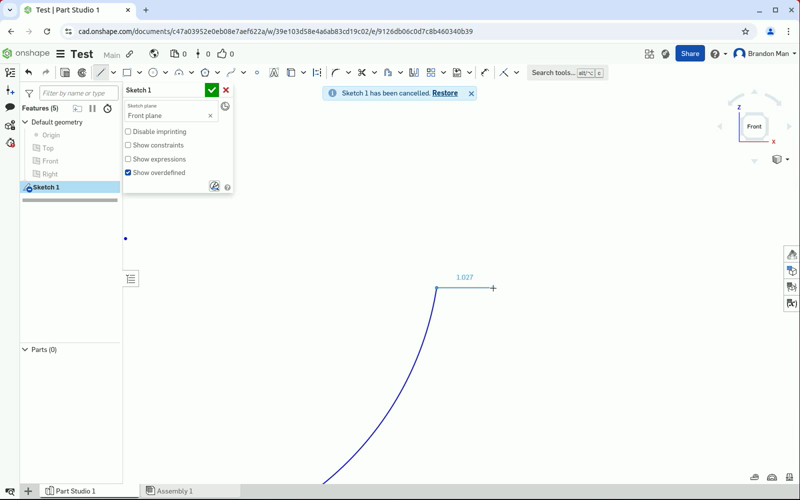
click(493, 287)
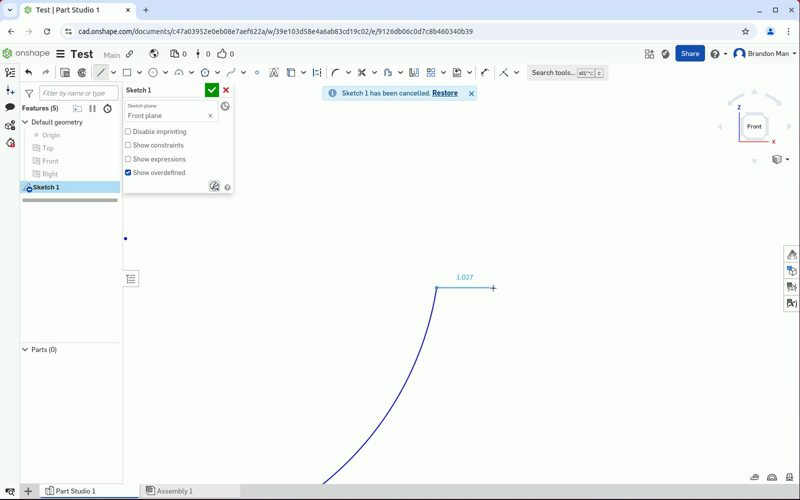
scroll(-6)
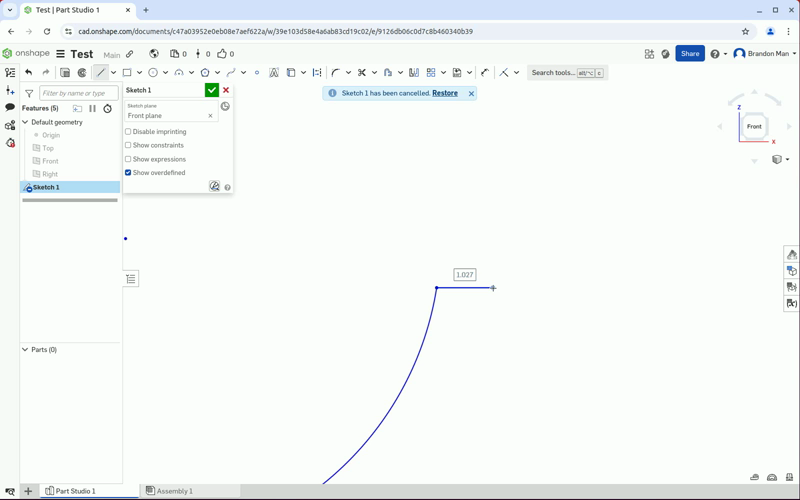
scroll(-6)
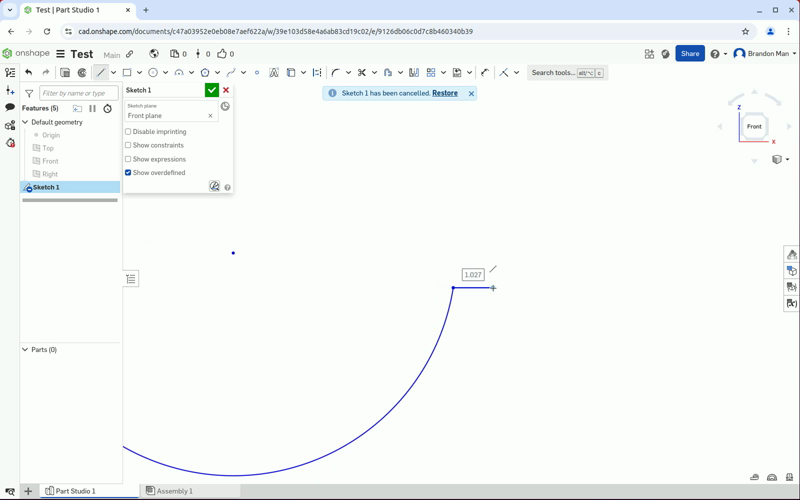
scroll(-6)
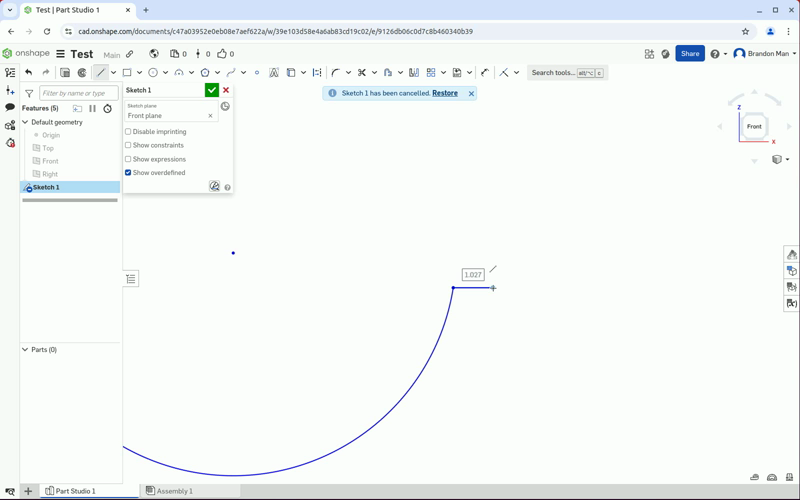
scroll(-6)
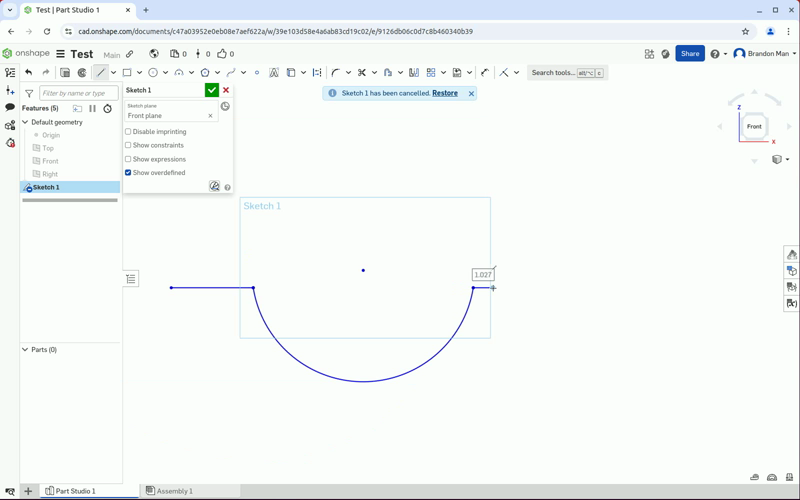
scroll(-6)
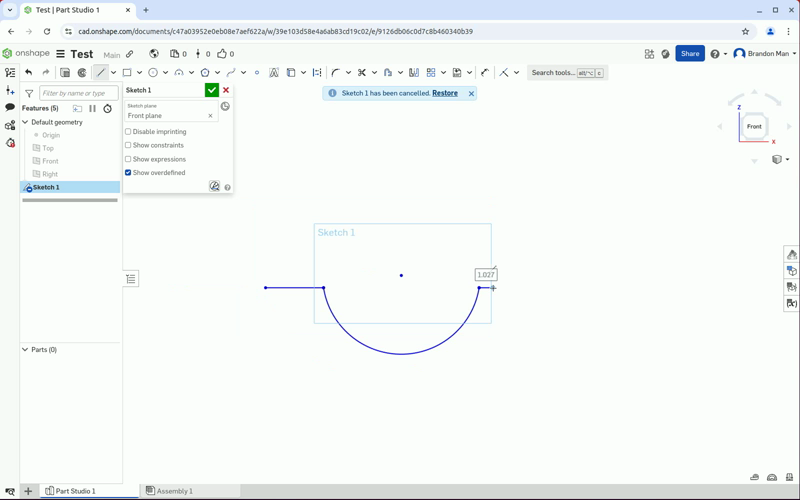
scroll(-6)
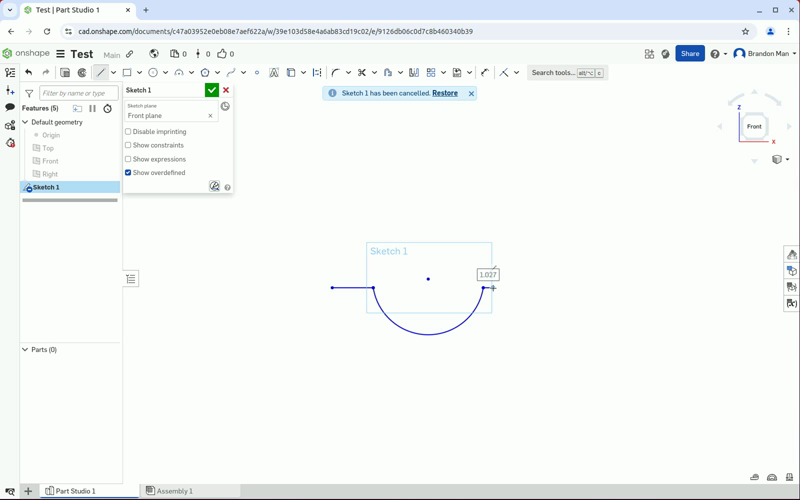
scroll(-6)
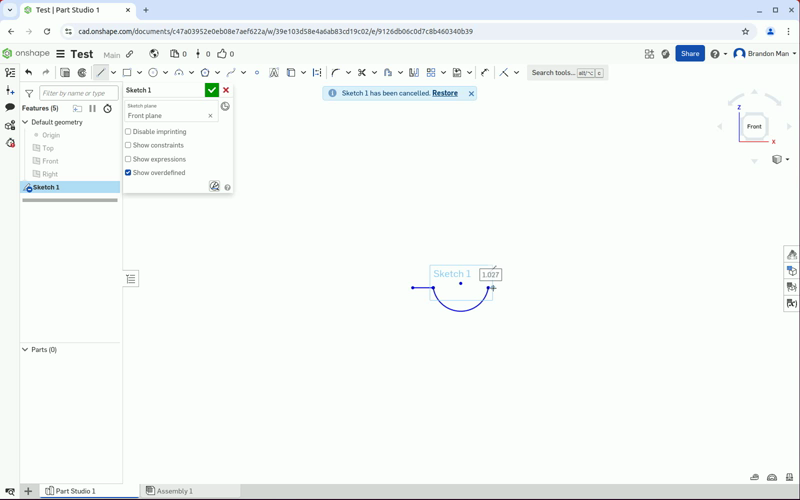
key_up(shift)
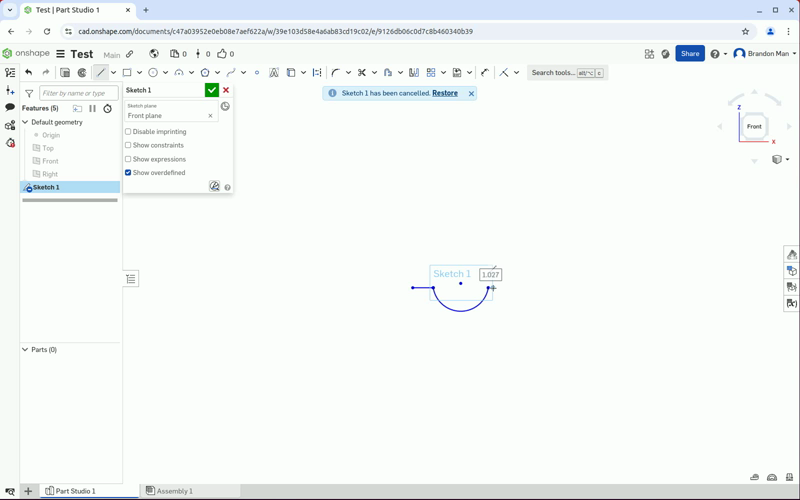
key(esc)
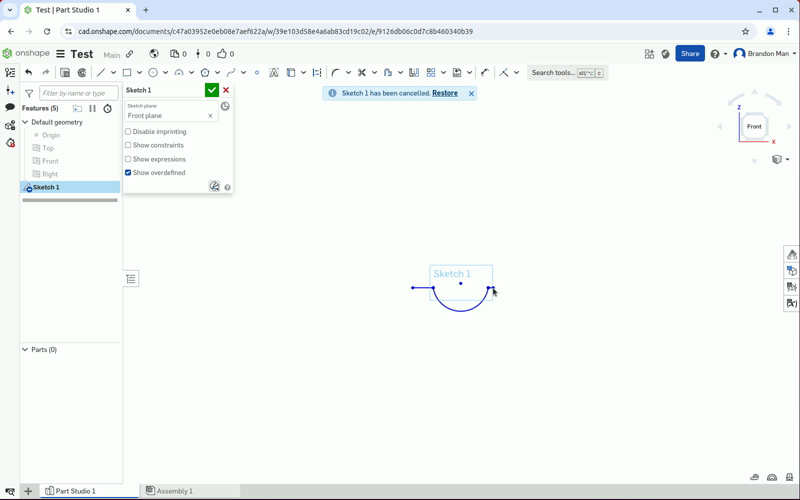
key(a)
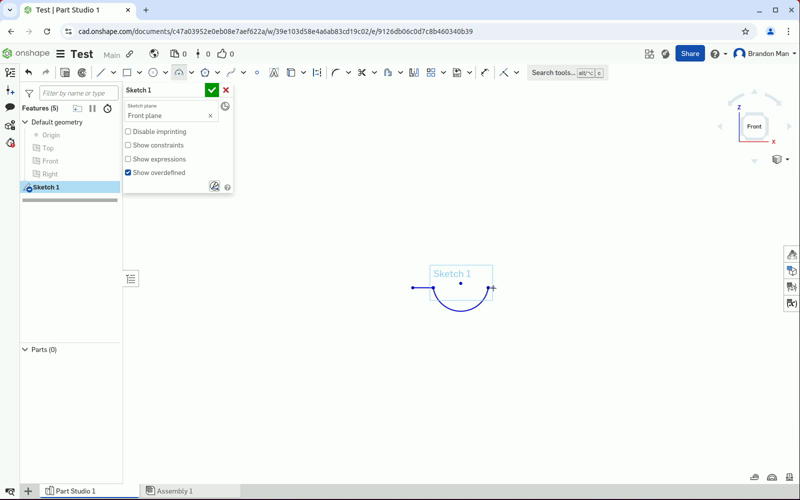
mouse_move(493, 287)
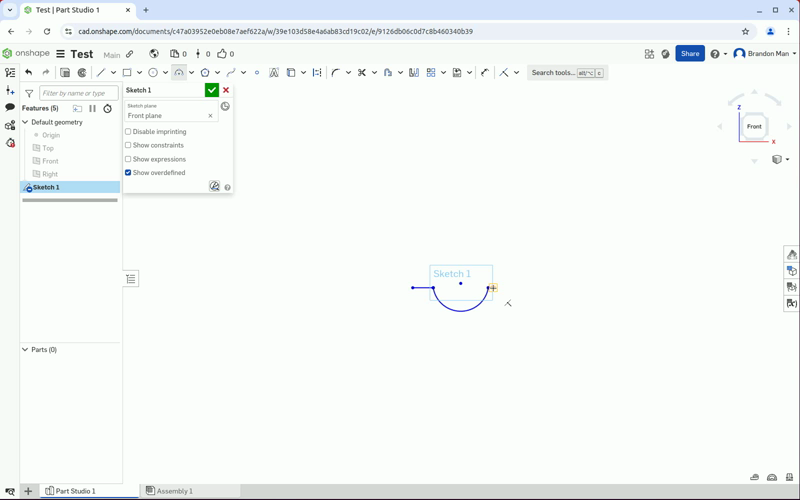
click(493, 287)
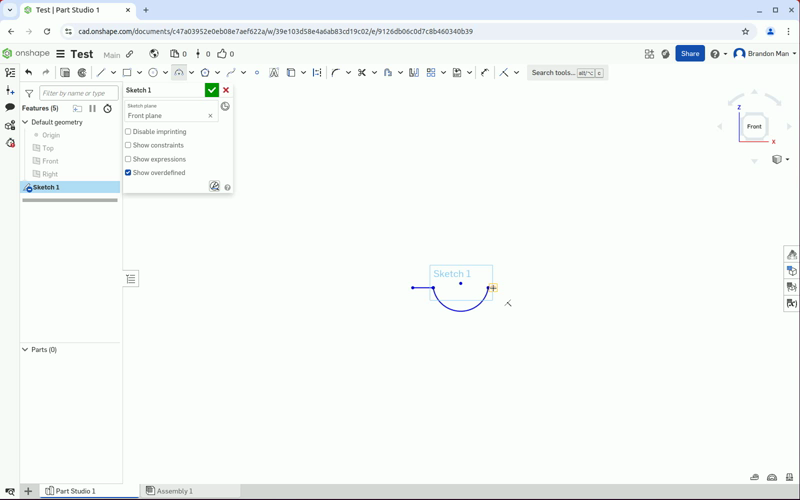
key_down(shift)
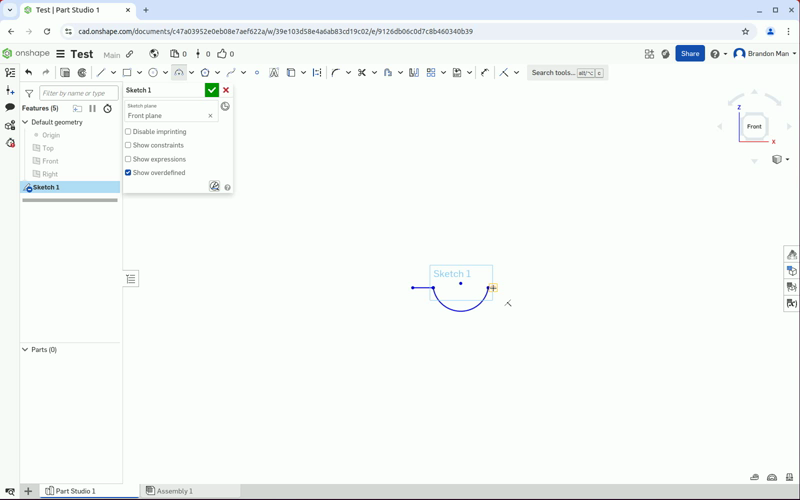
mouse_move(548, 287)
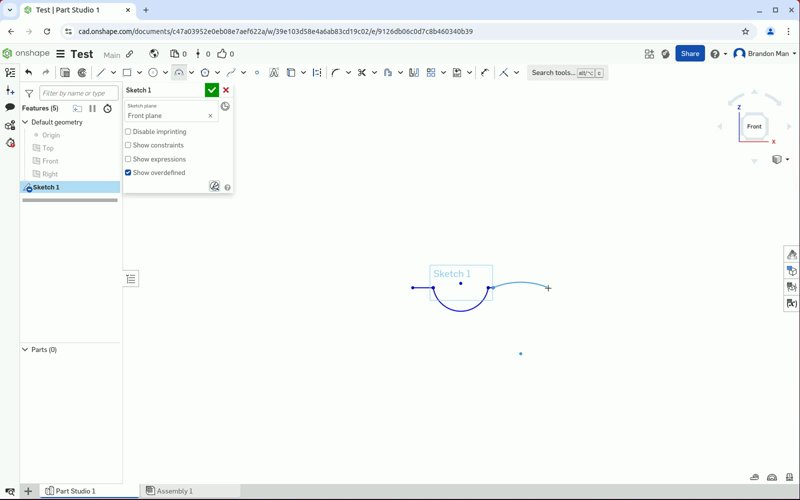
click(548, 287)
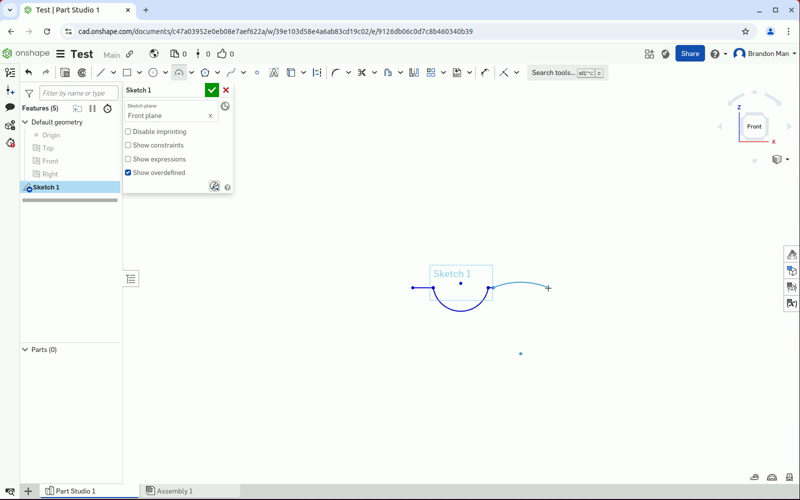
mouse_move(520, 311)
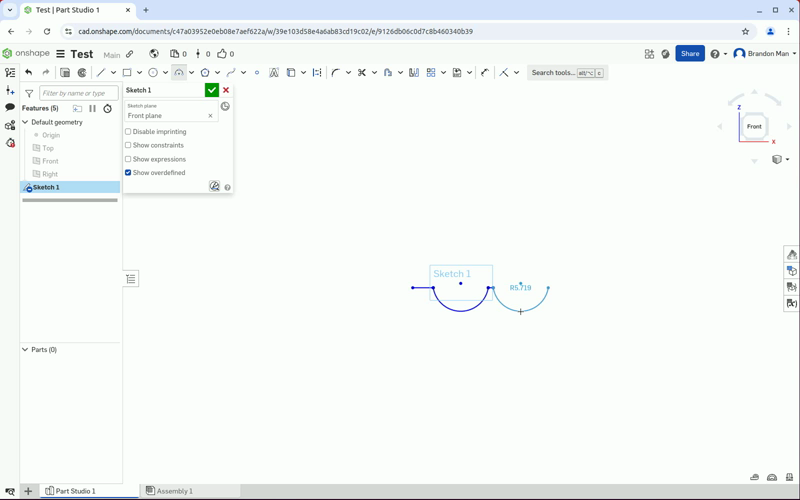
click(520, 311)
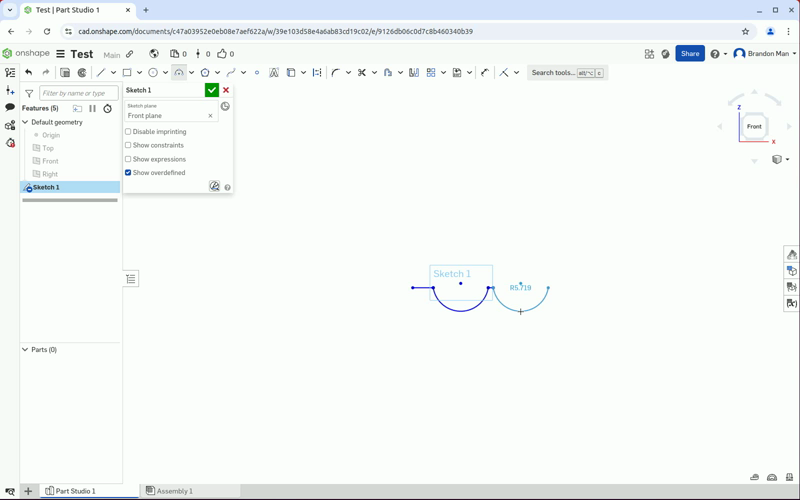
key_up(shift)
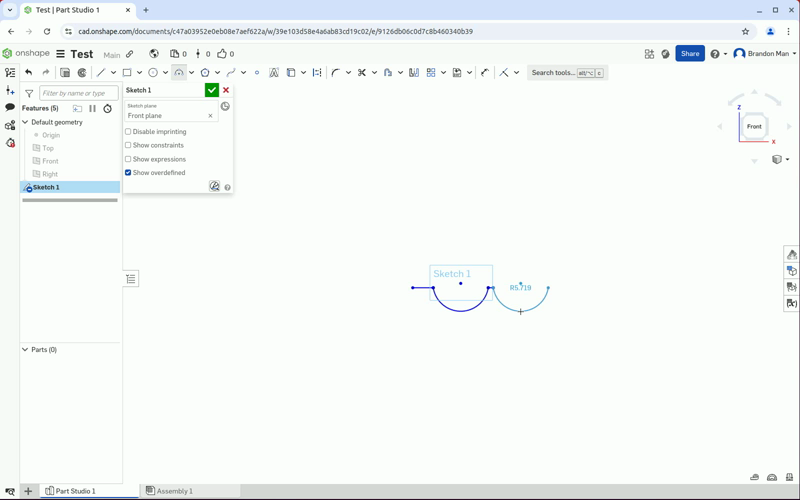
key(esc)
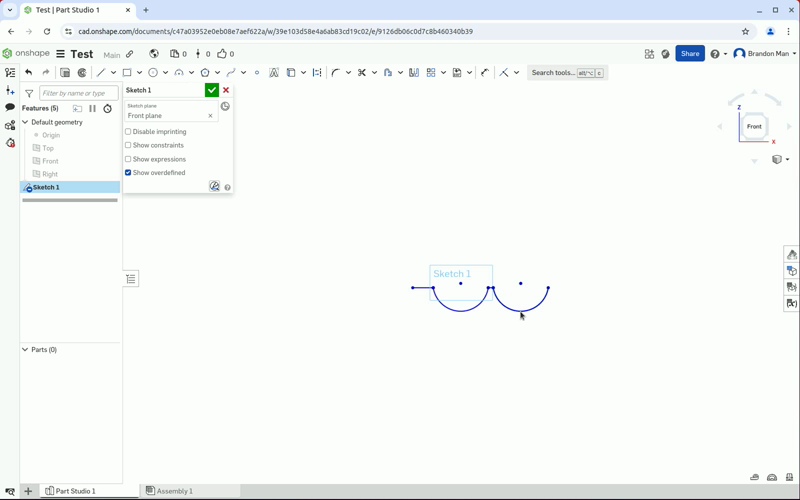
key(l)
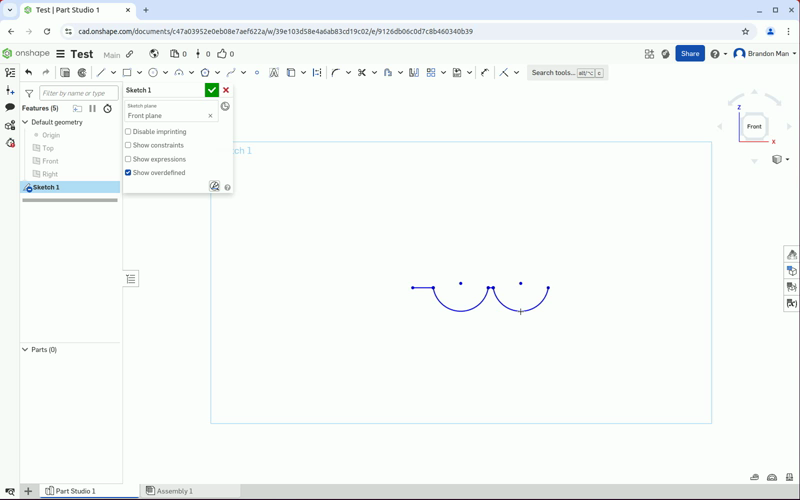
mouse_move(548, 287)
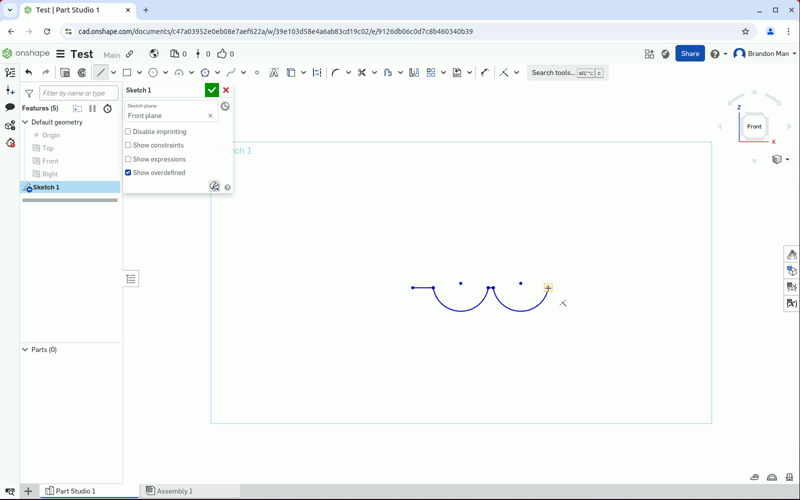
click(548, 287)
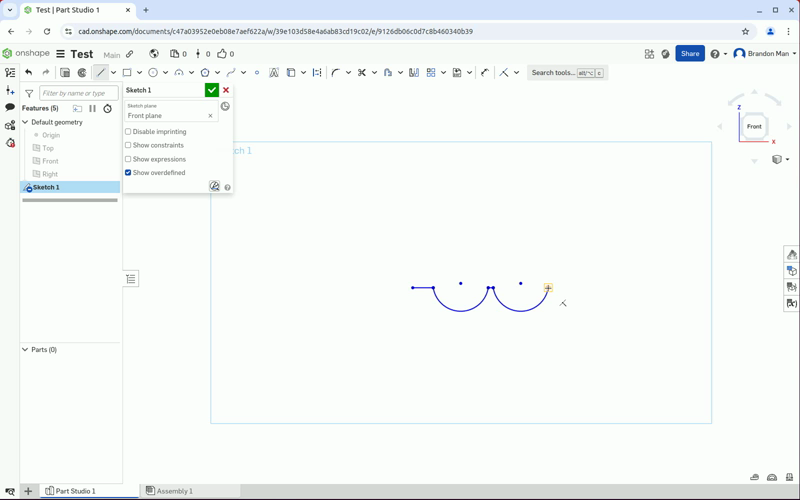
key_down(shift)
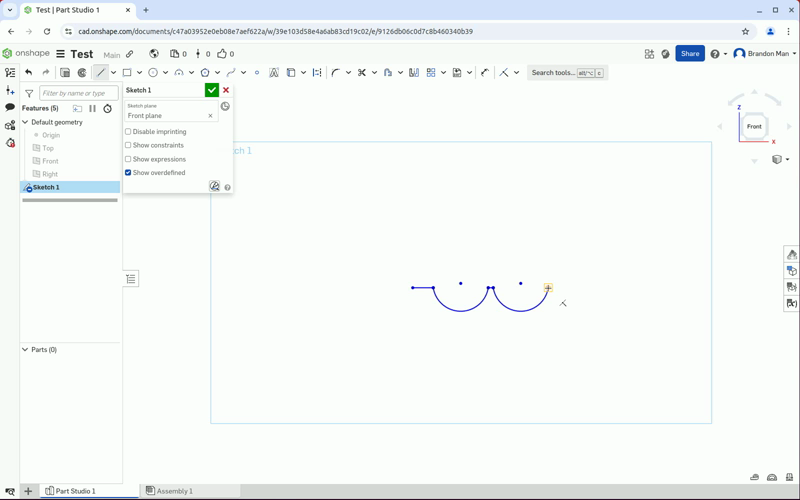
mouse_move(578, 287)
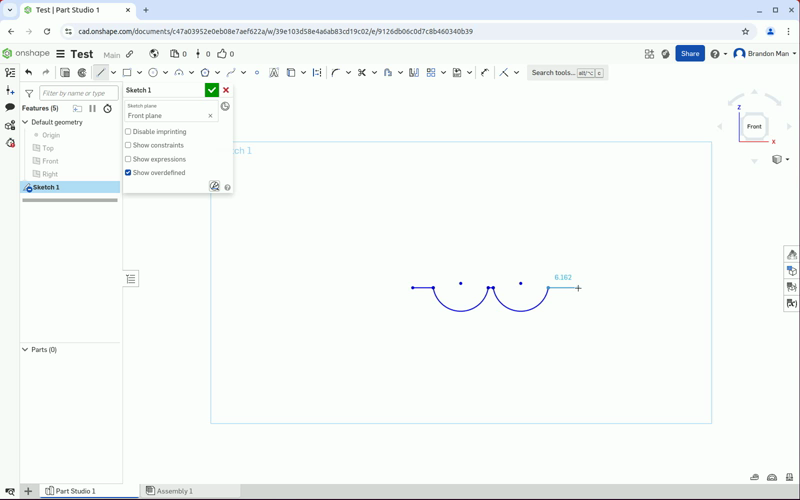
mouse_move(562, 287)
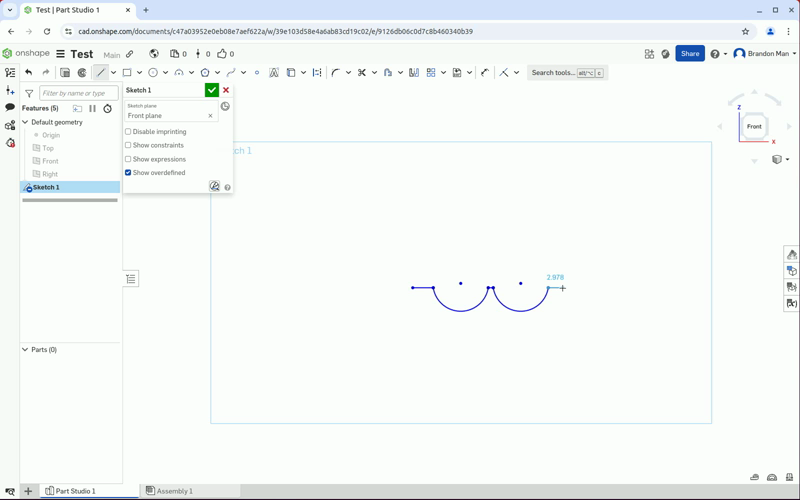
click(562, 287)
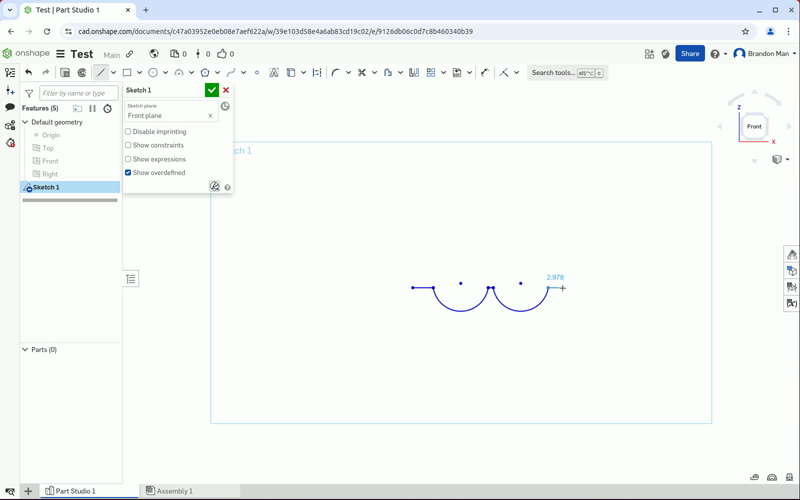
key_up(shift)
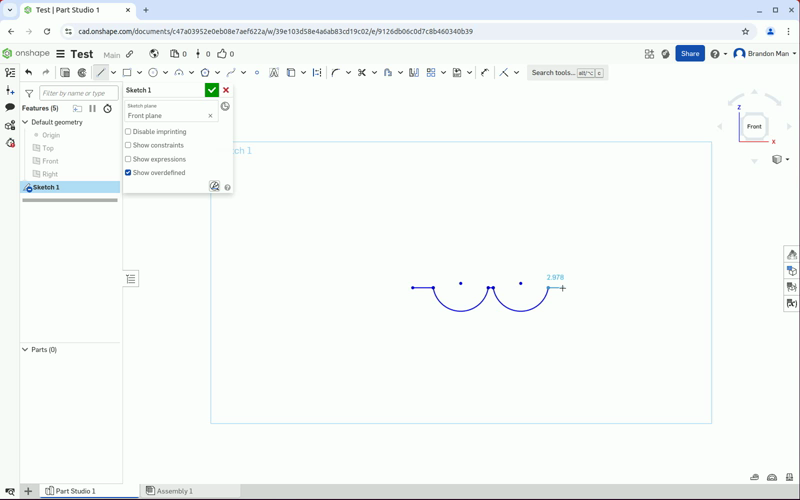
key_down(shift)
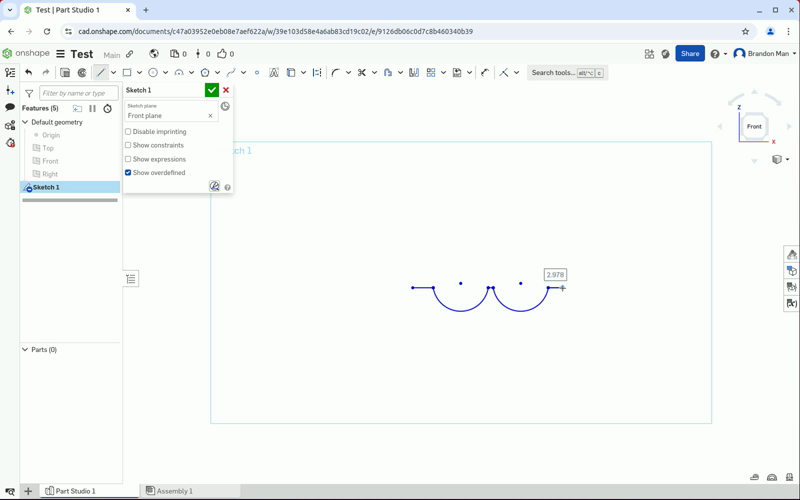
mouse_move(589, 287)
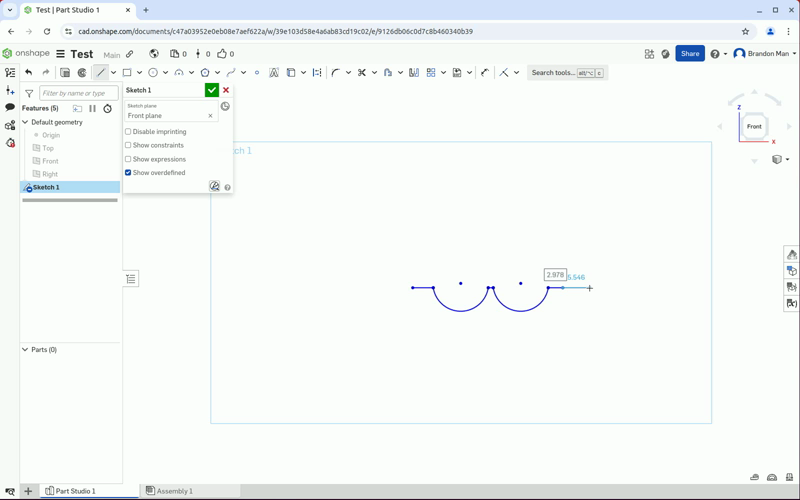
mouse_move(562, 278)
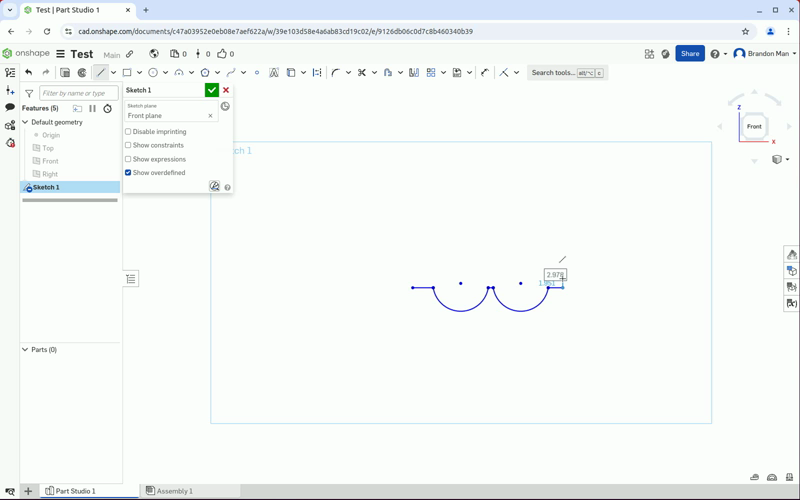
click(562, 278)
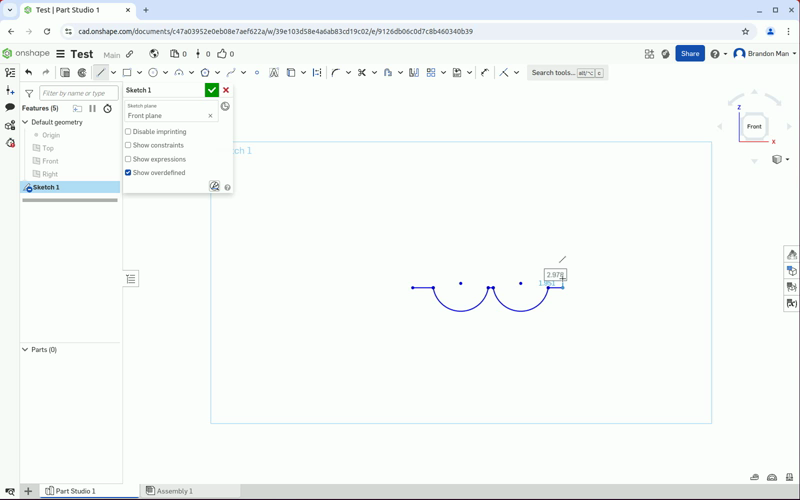
key_up(shift)
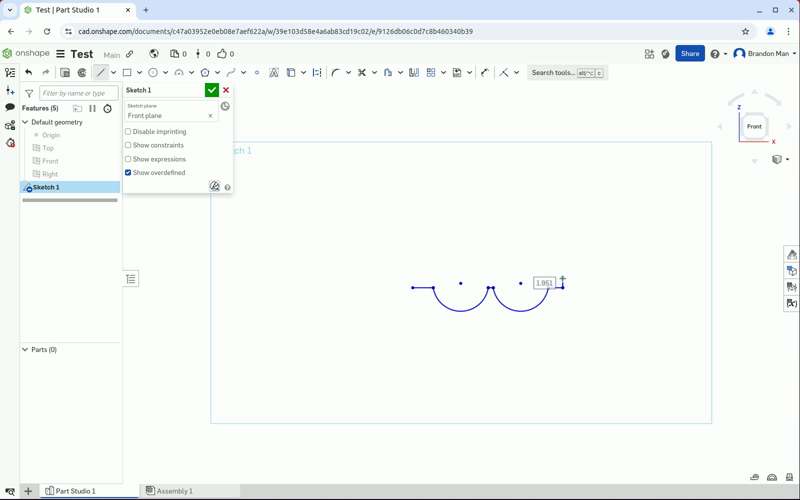
key_down(shift)
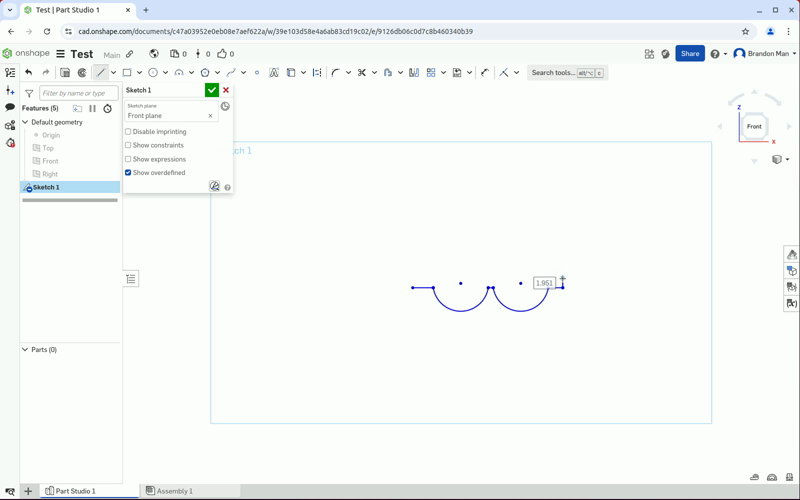
mouse_move(589, 278)
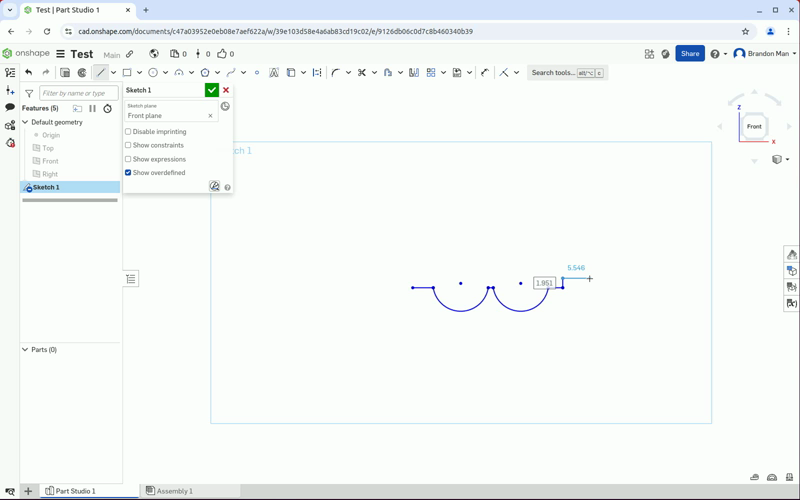
mouse_move(548, 278)
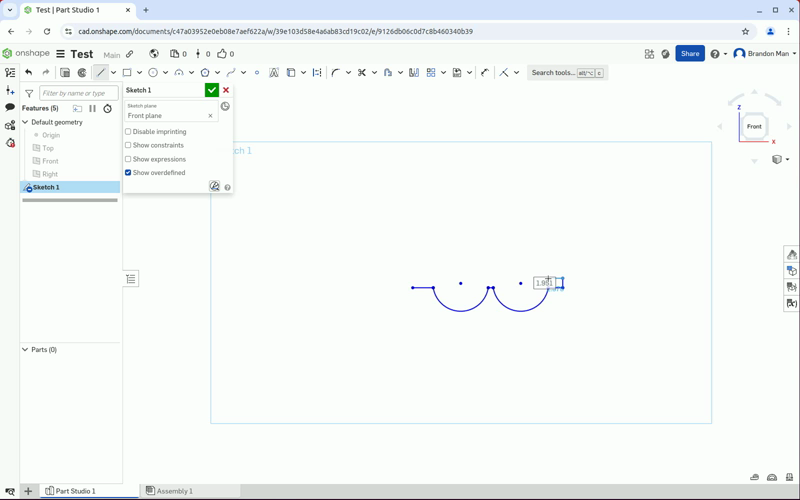
click(548, 278)
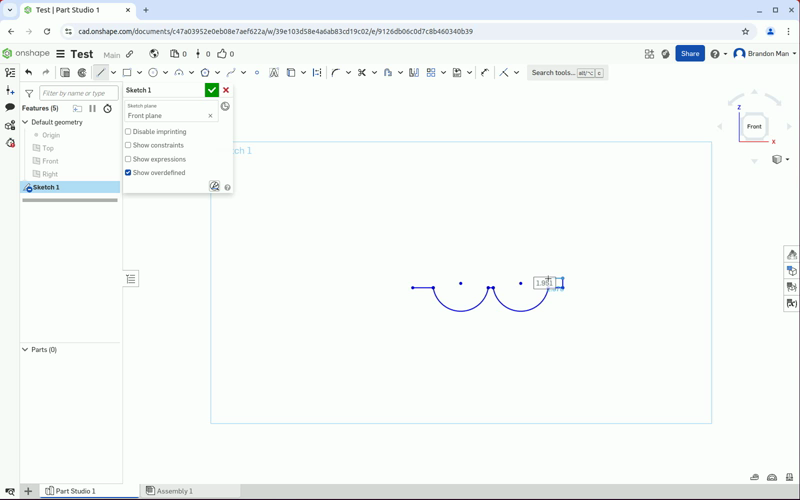
key_up(shift)
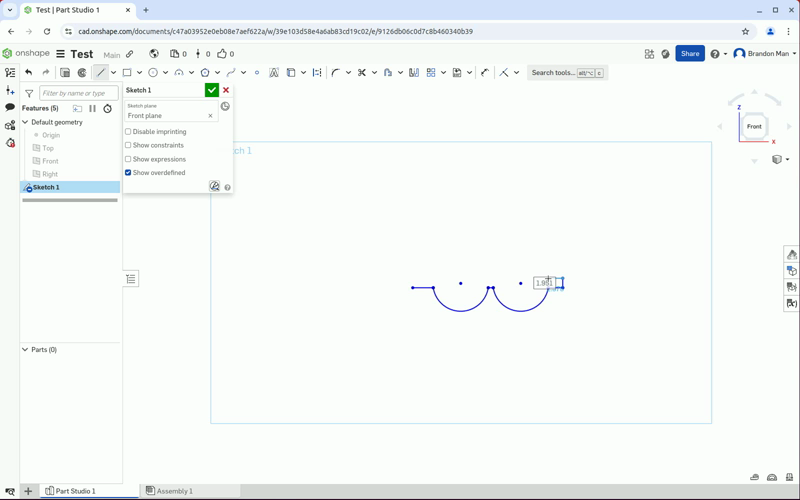
key(esc)
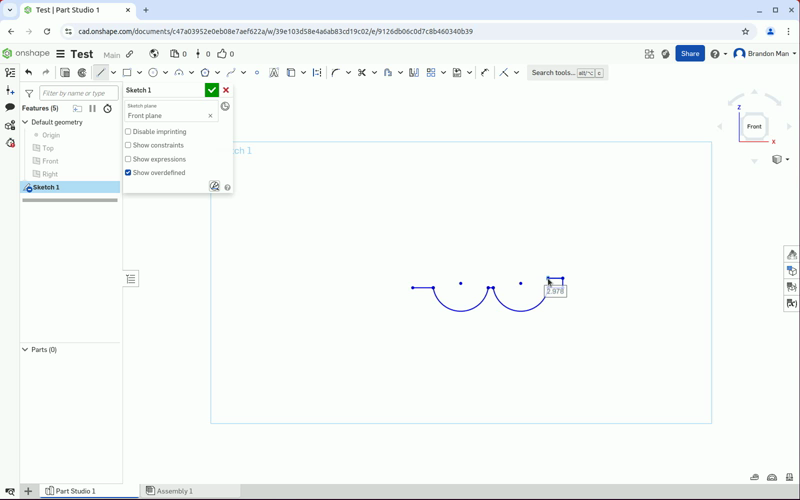
key(a)
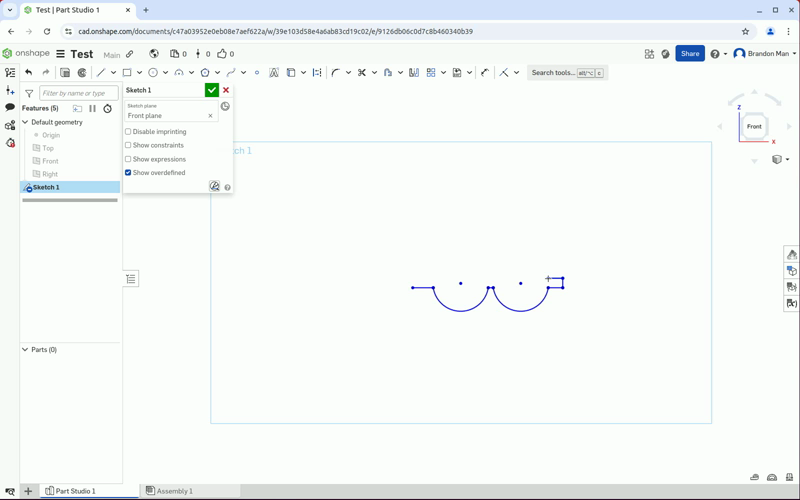
mouse_move(548, 278)
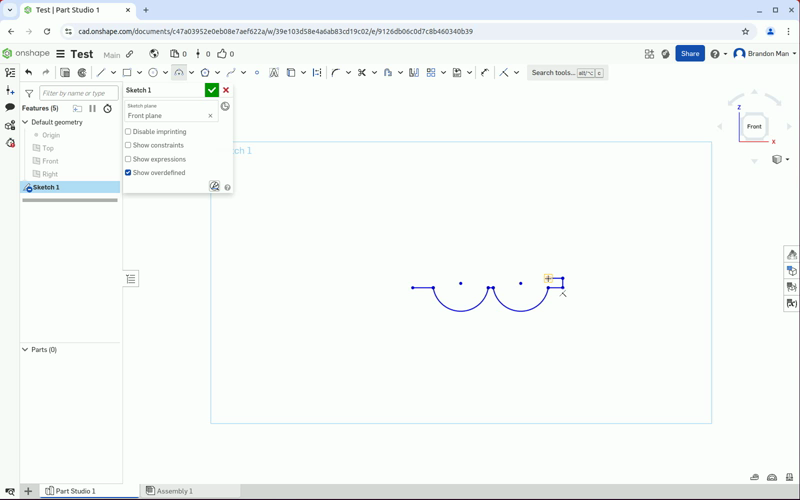
click(548, 278)
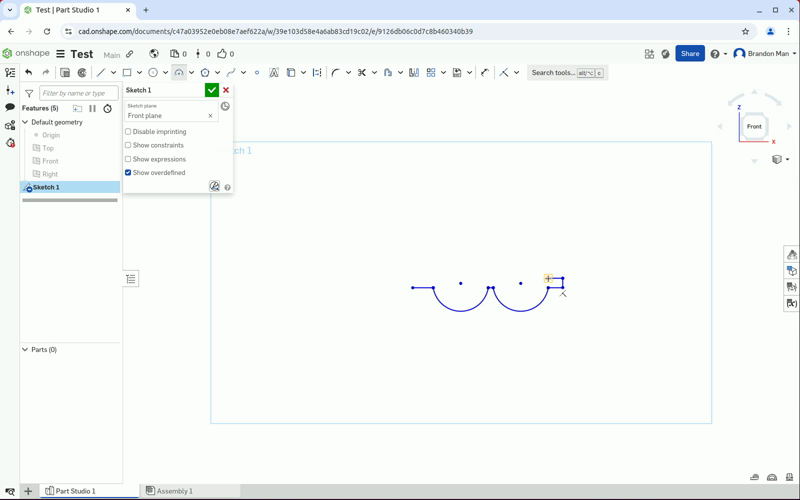
key_down(shift)
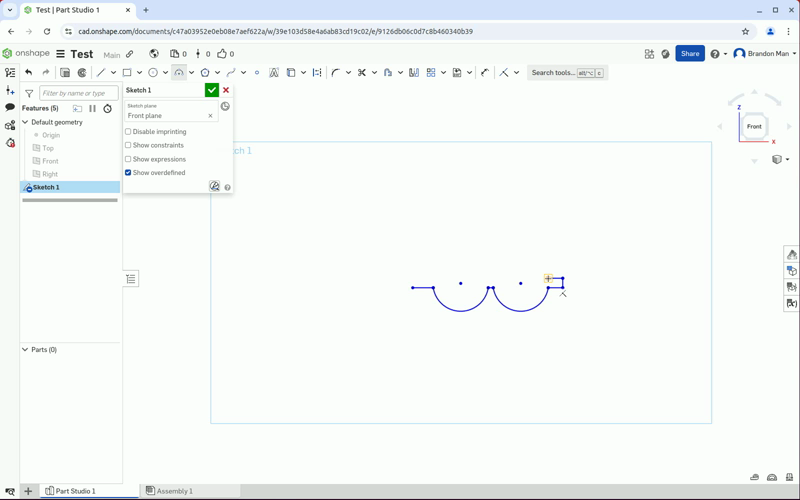
mouse_move(493, 278)
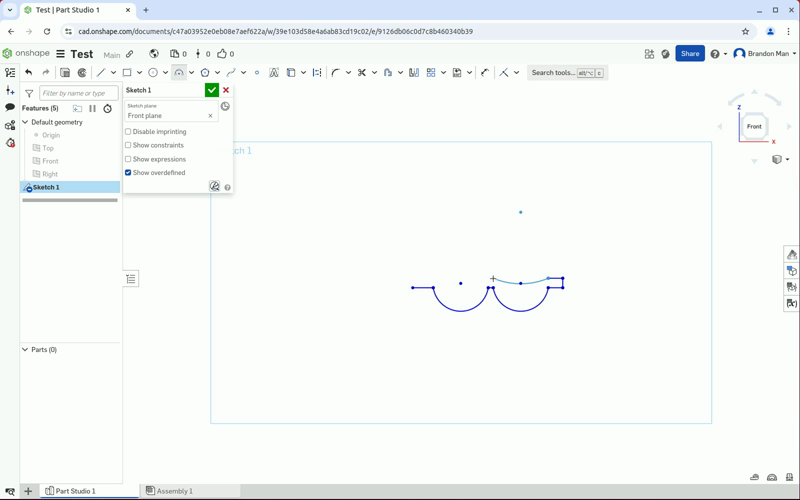
click(493, 278)
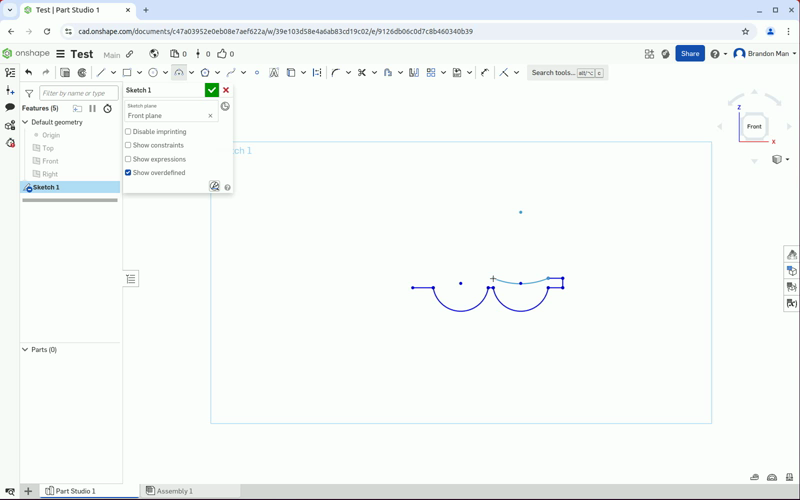
mouse_move(520, 254)
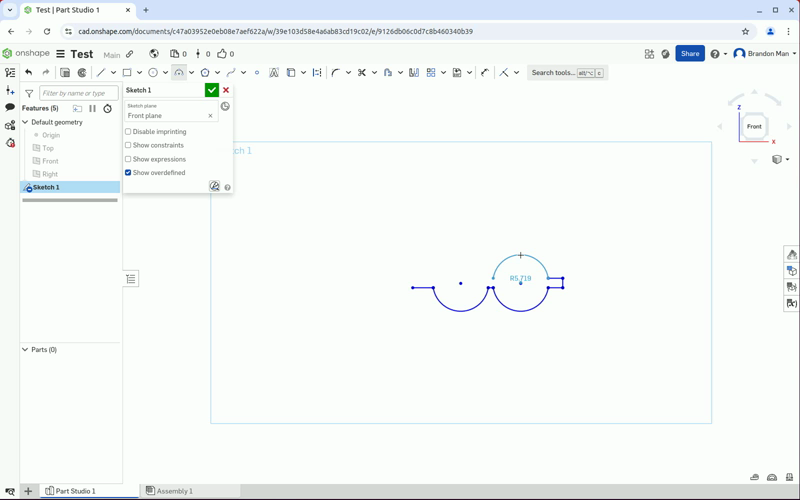
click(520, 254)
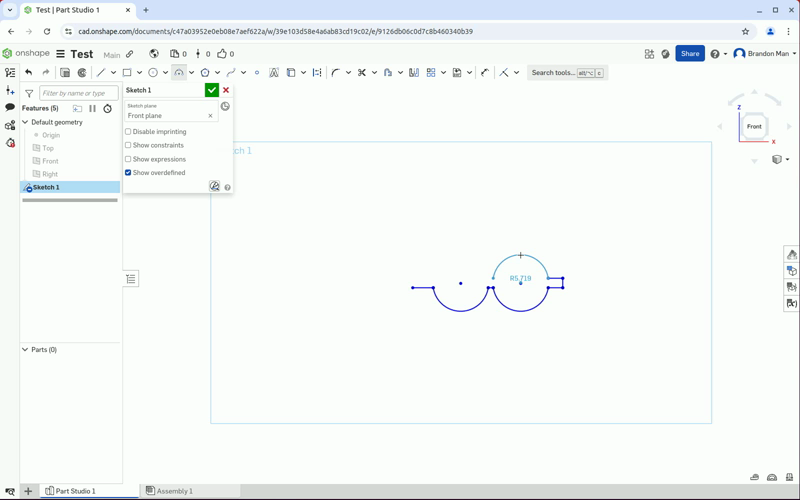
key_up(shift)
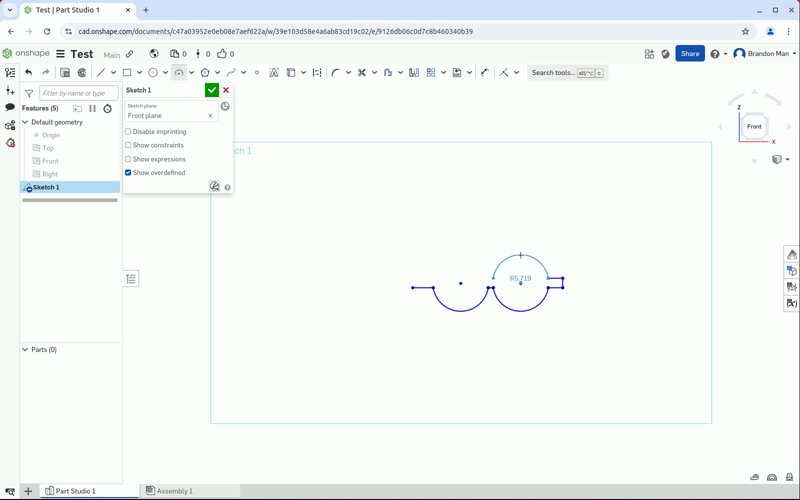
key(esc)
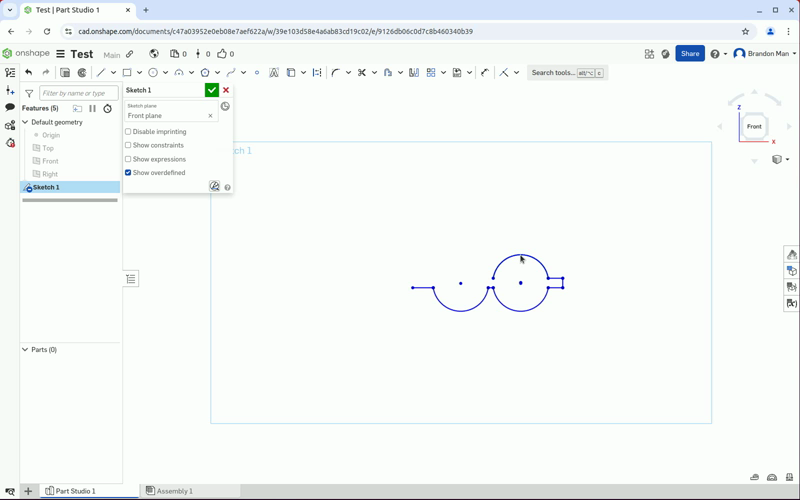
key(l)
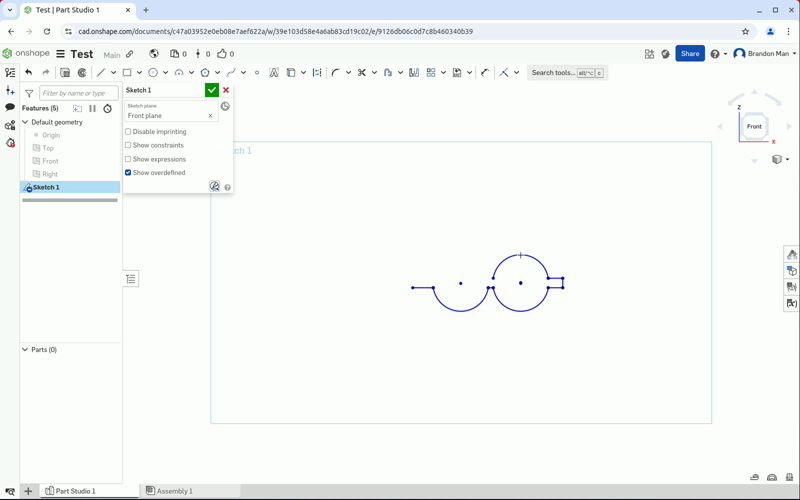
mouse_move(493, 278)
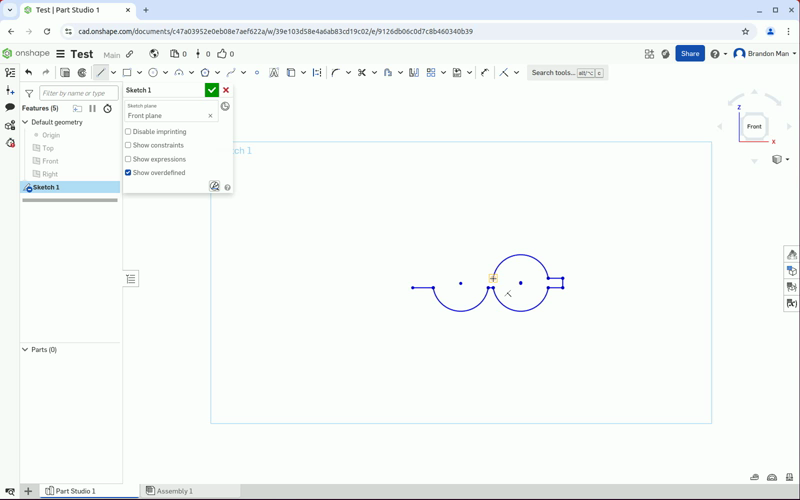
click(493, 278)
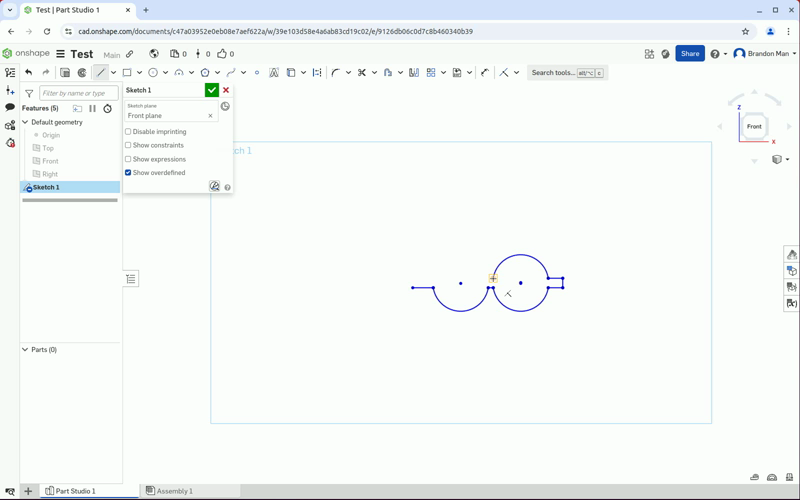
key_down(shift)
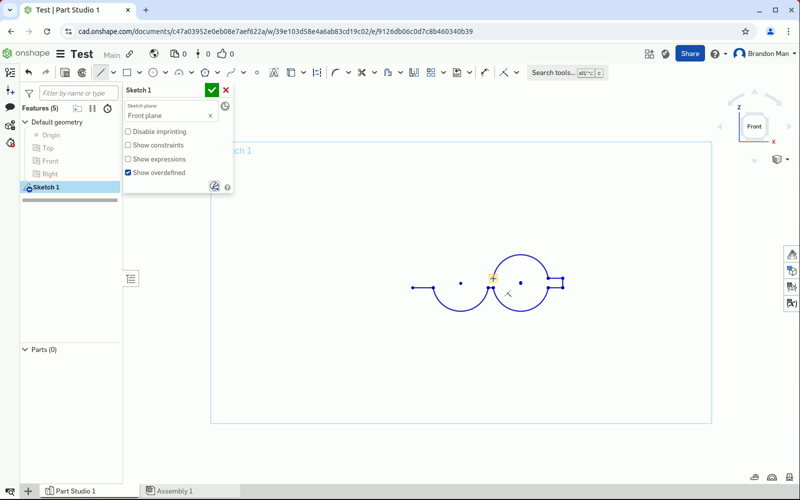
mouse_move(523, 278)
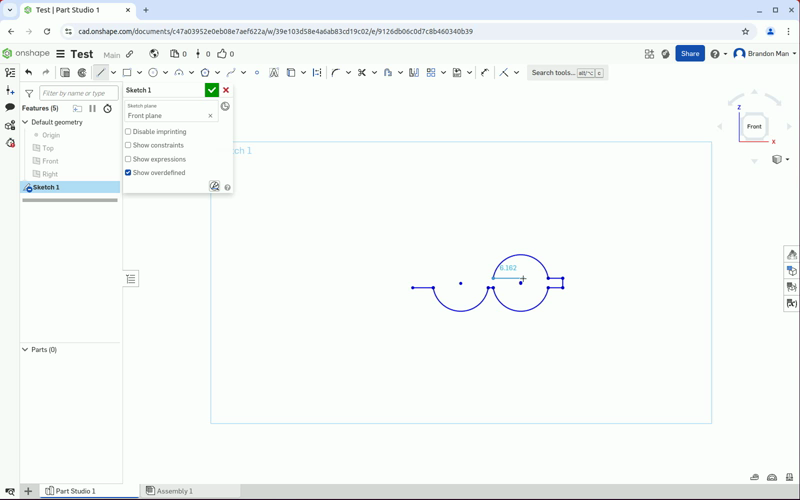
mouse_move(488, 278)
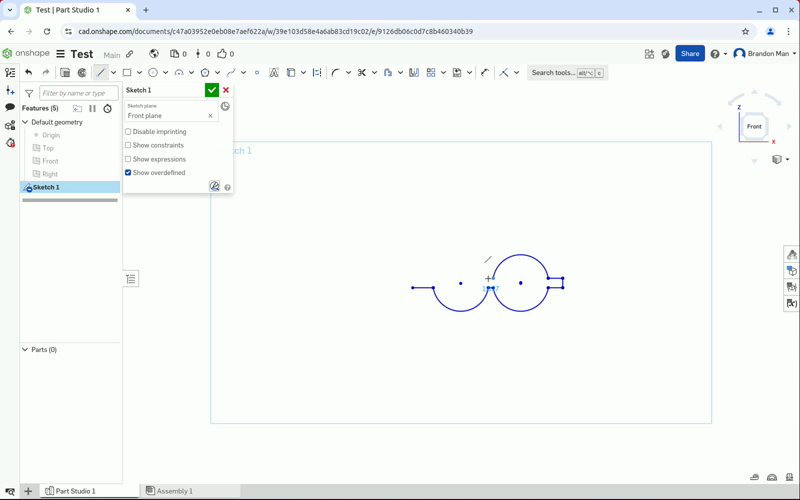
scroll(6)
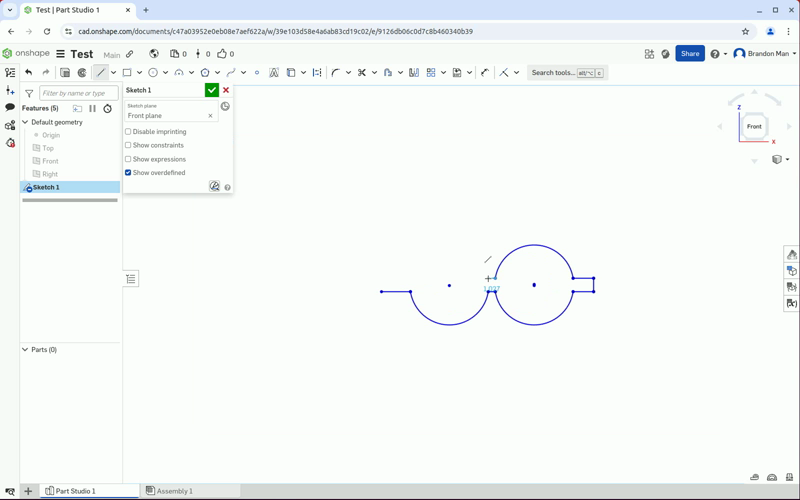
scroll(6)
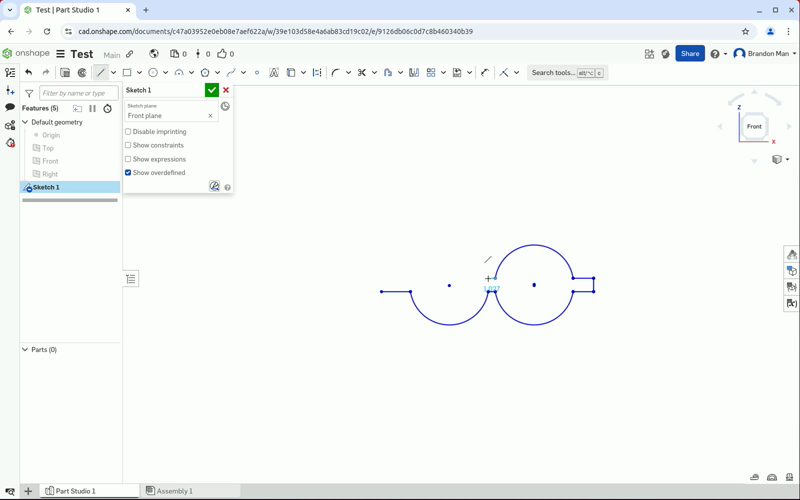
scroll(6)
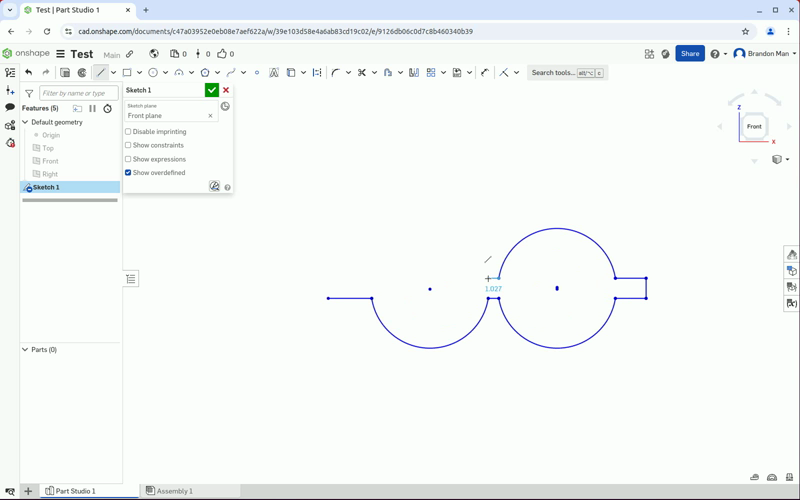
scroll(6)
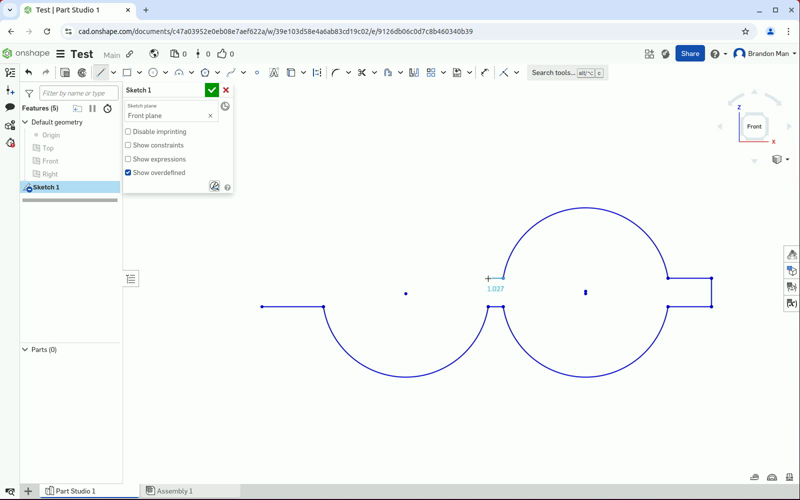
scroll(6)
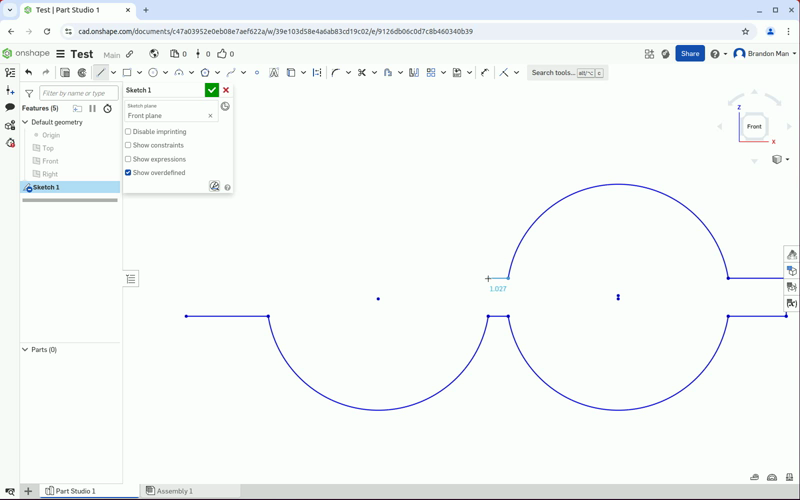
scroll(6)
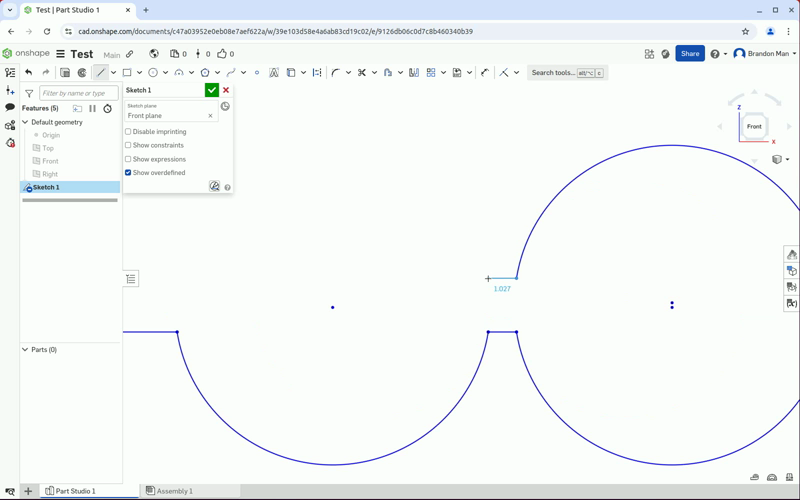
scroll(6)
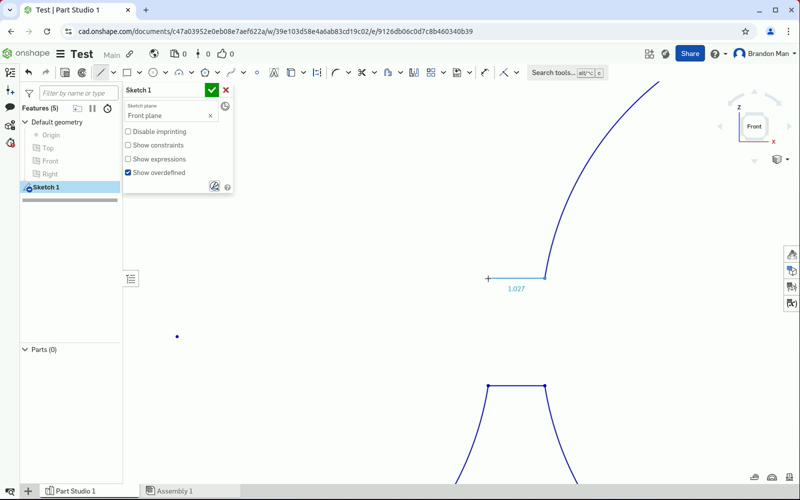
click(488, 278)
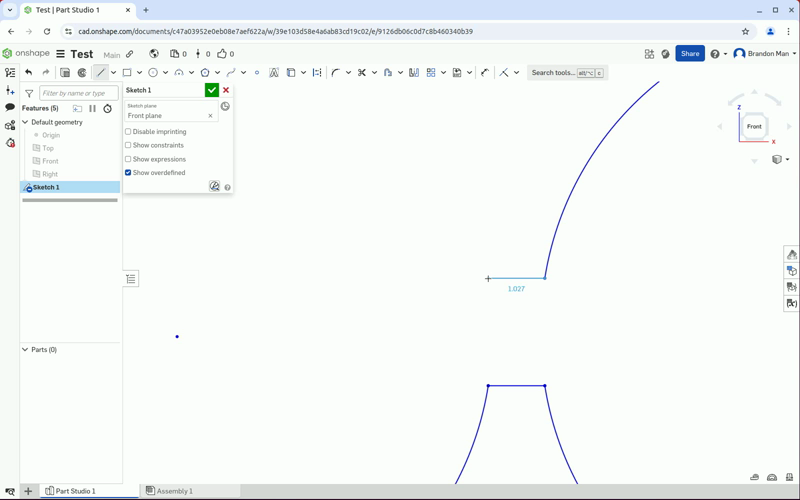
scroll(-6)
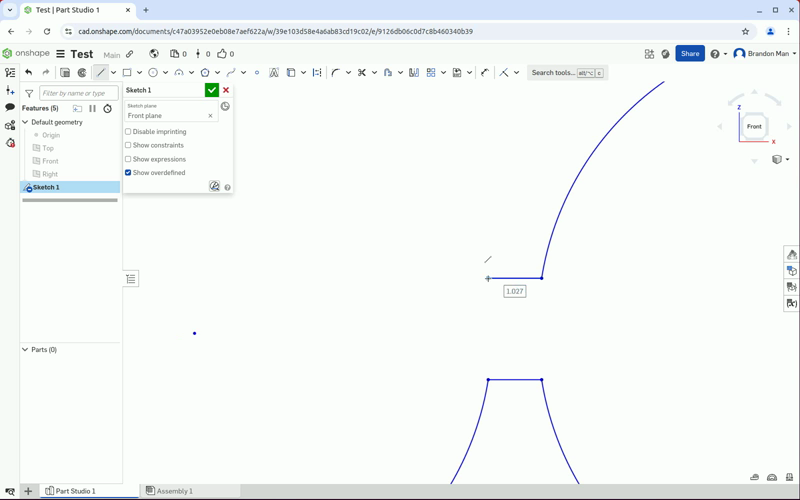
scroll(-6)
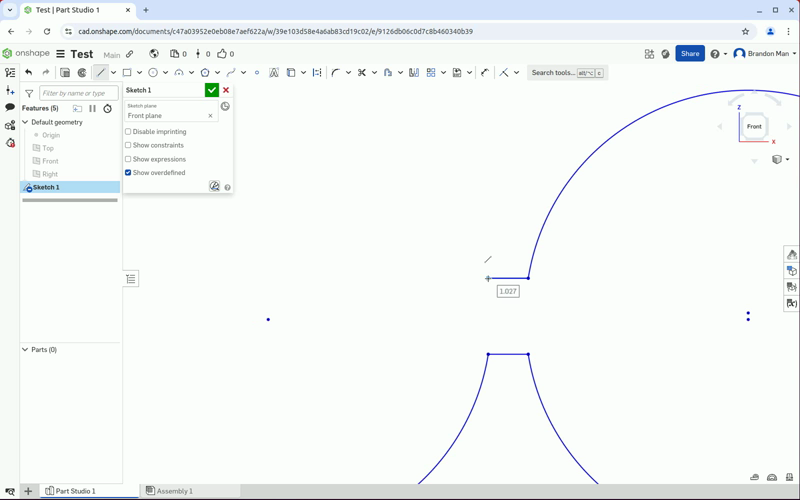
scroll(-6)
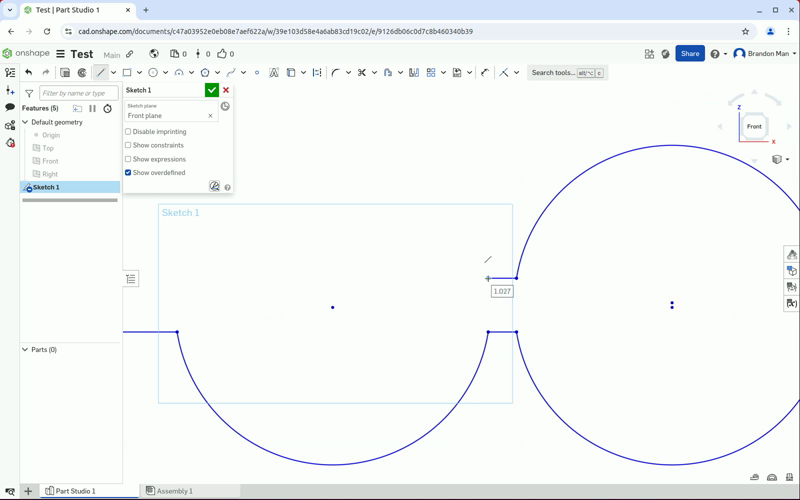
scroll(-6)
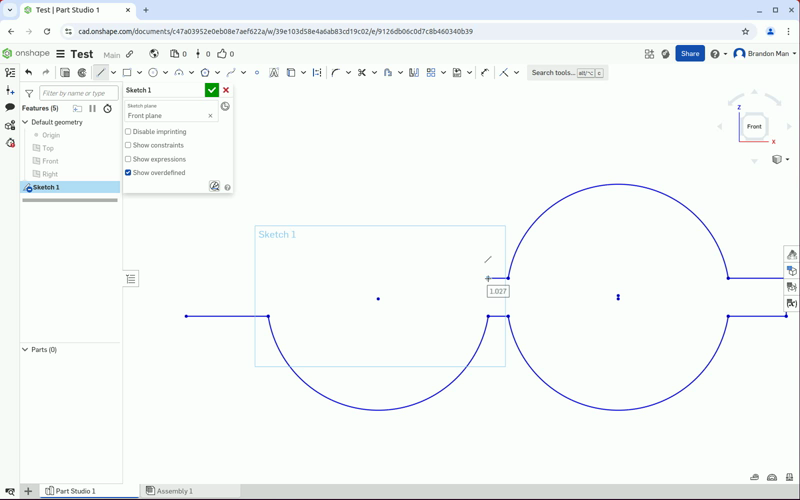
scroll(-6)
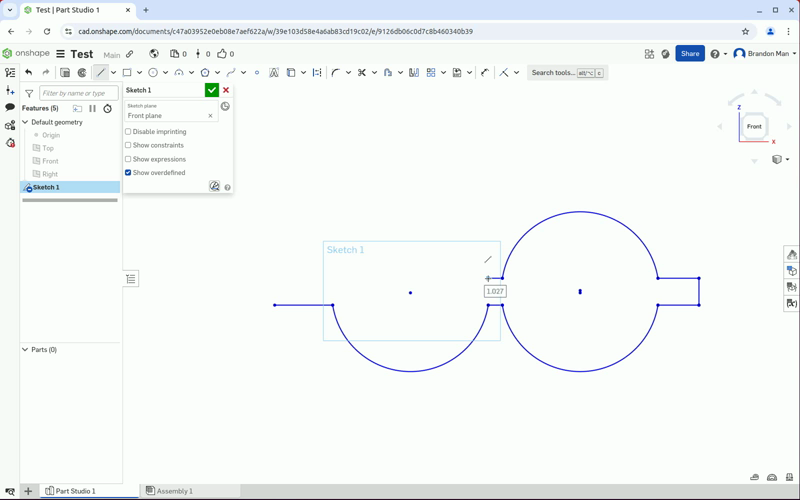
scroll(-6)
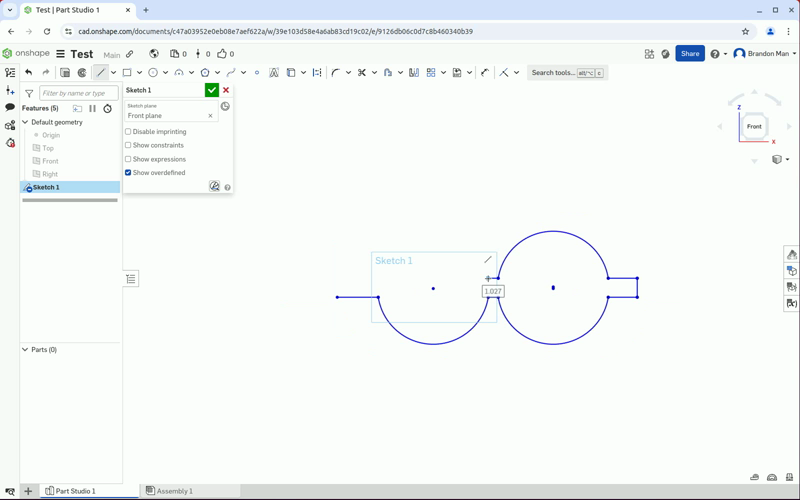
scroll(-6)
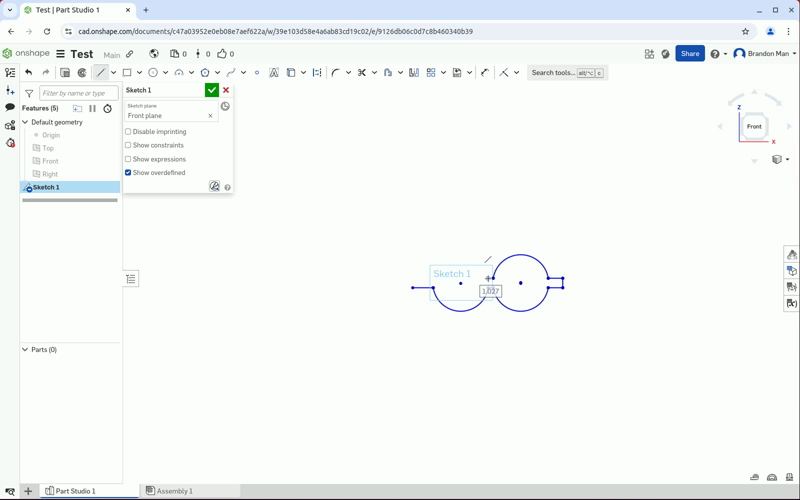
key_up(shift)
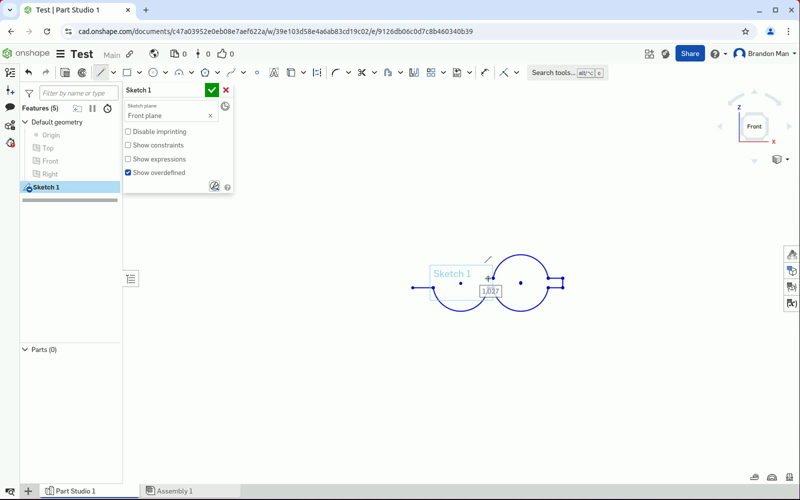
key(esc)
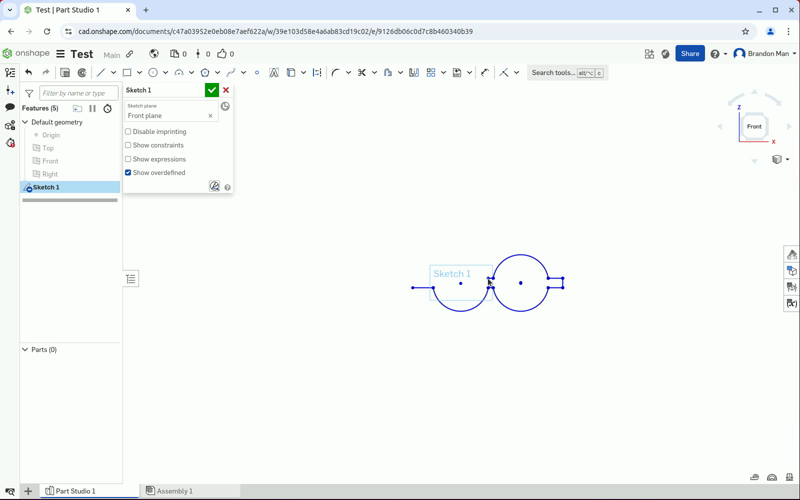
key(a)
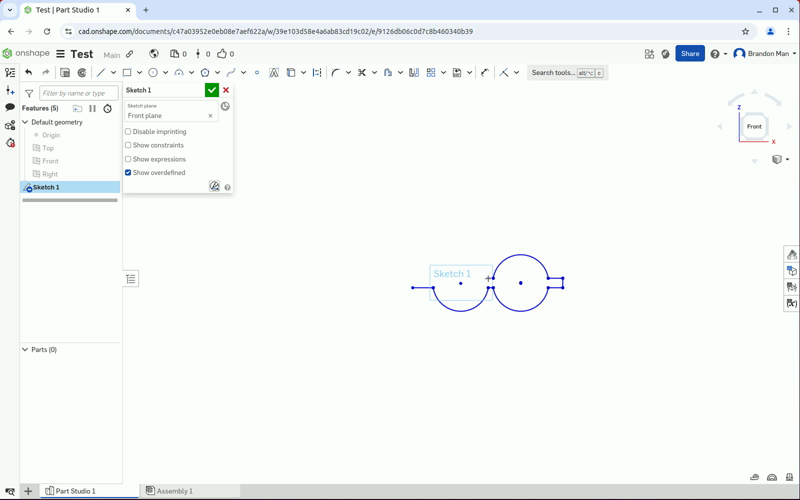
mouse_move(488, 278)
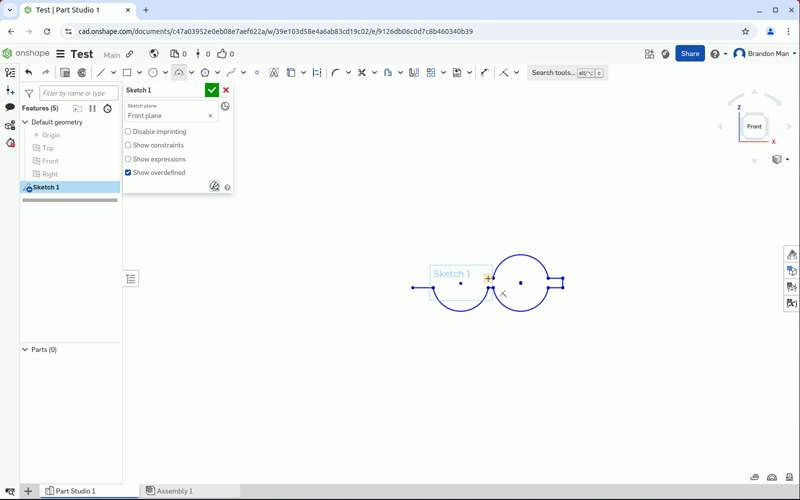
click(488, 278)
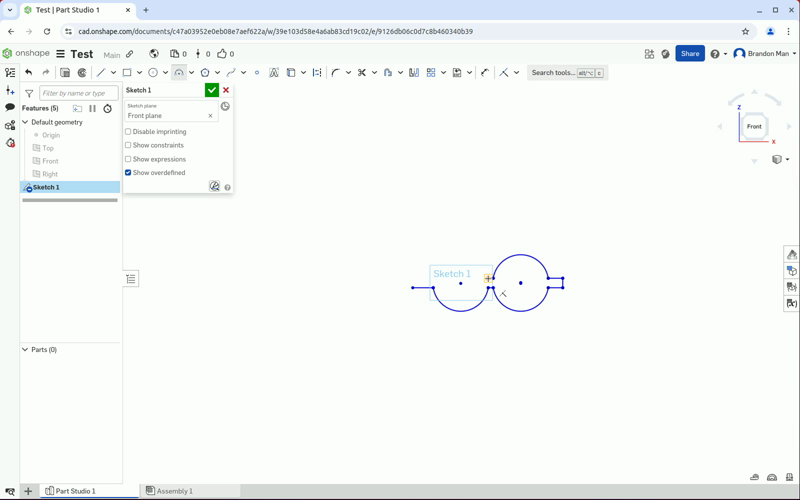
key_down(shift)
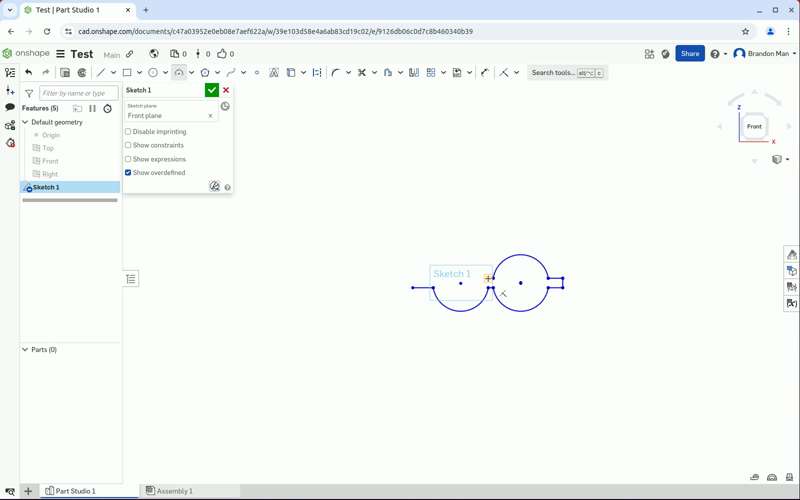
mouse_move(433, 278)
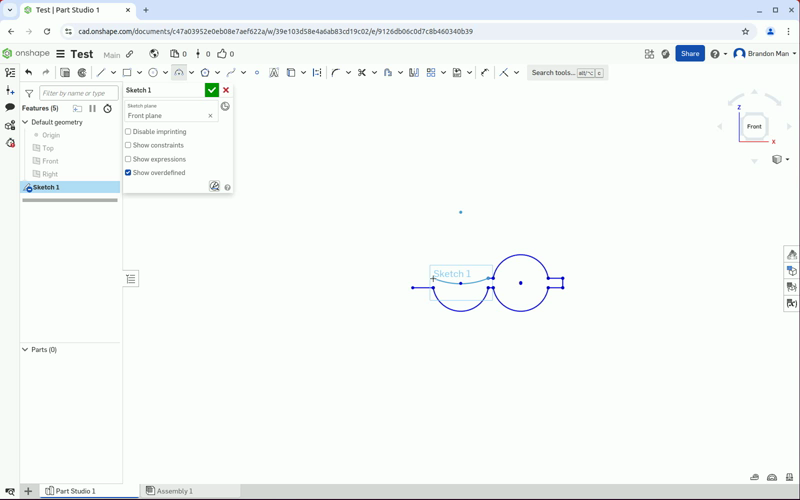
click(433, 278)
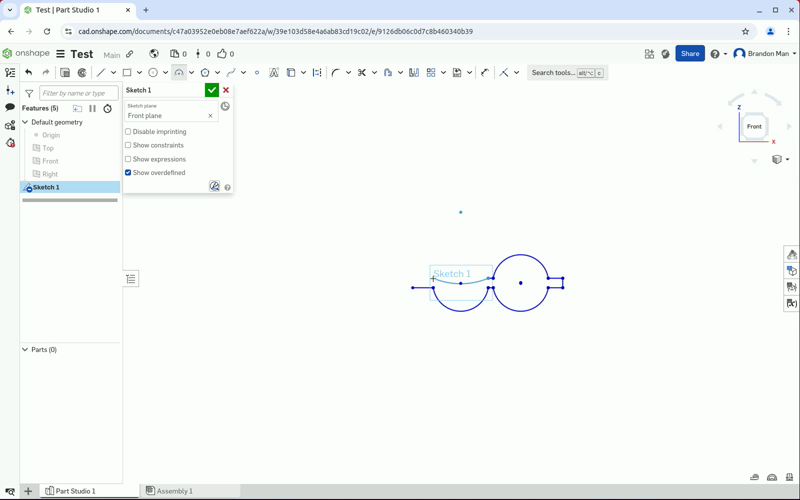
mouse_move(460, 254)
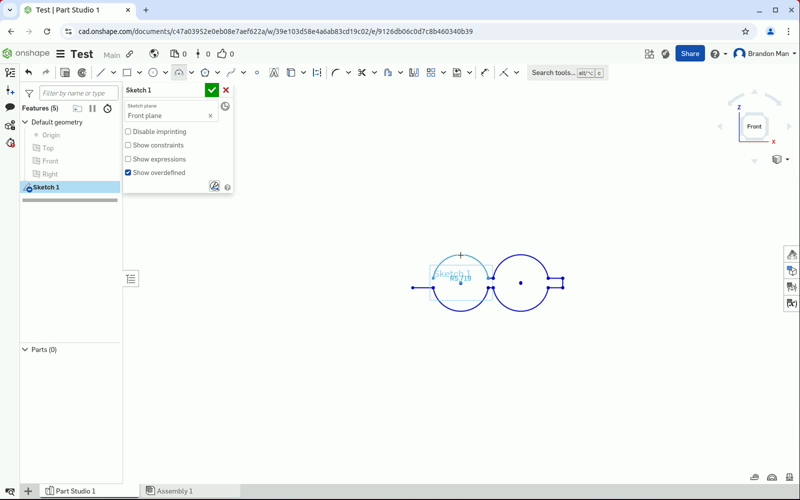
click(460, 254)
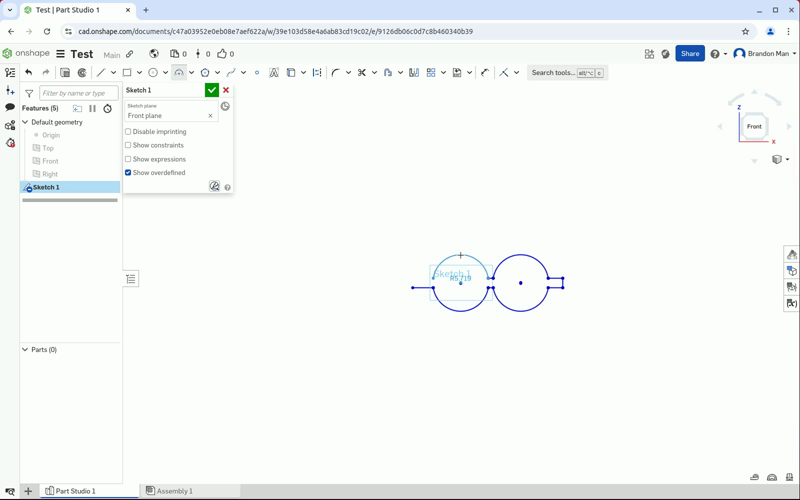
key_up(shift)
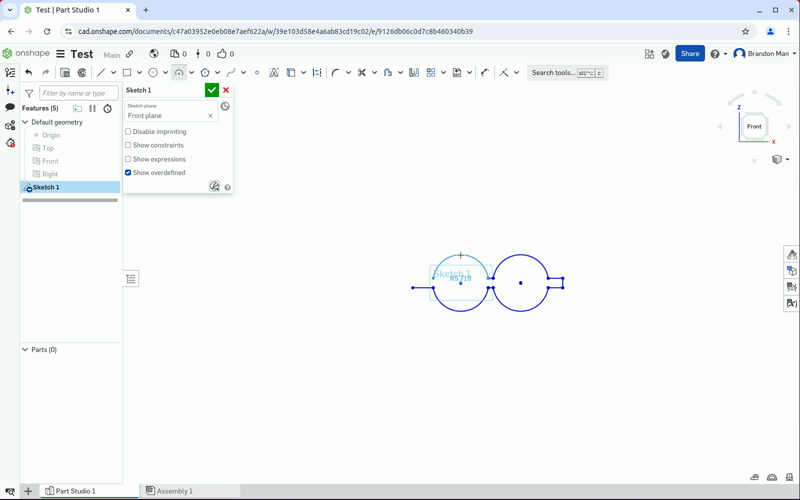
key(esc)
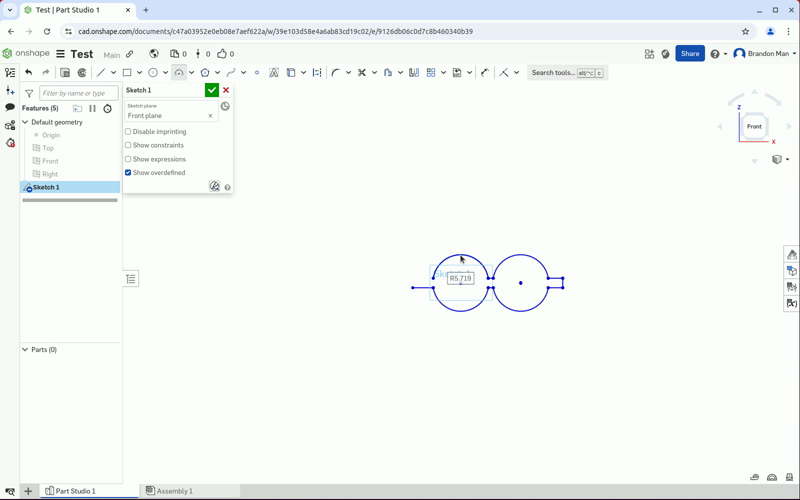
key(l)
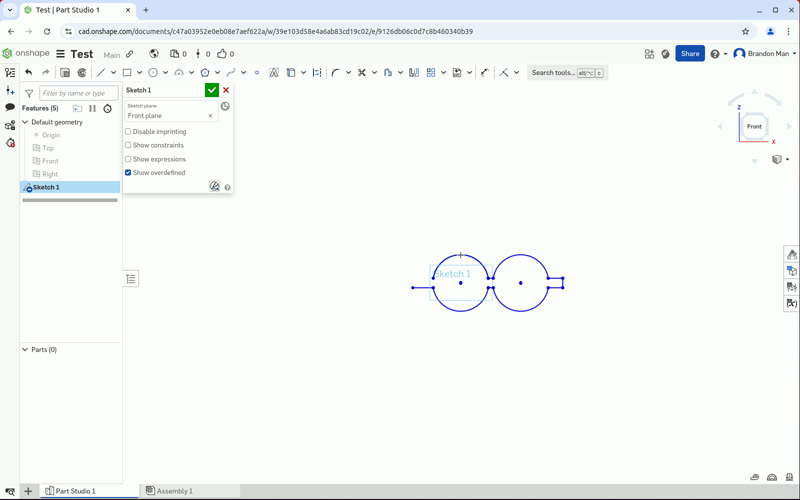
mouse_move(433, 278)
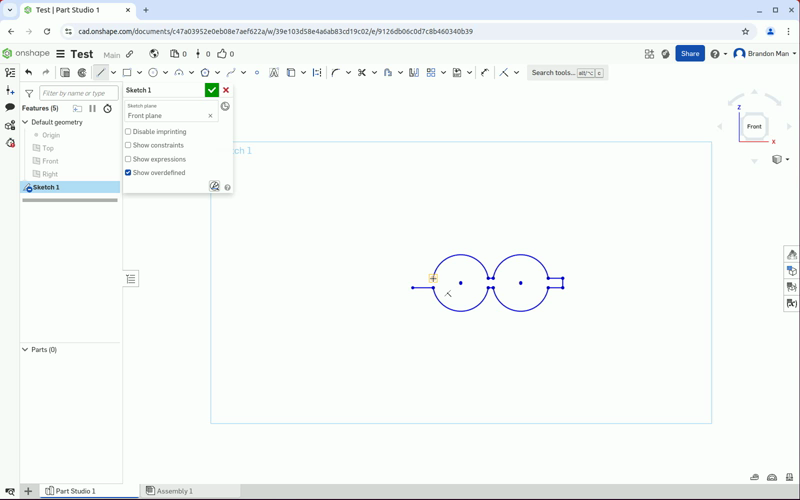
click(433, 278)
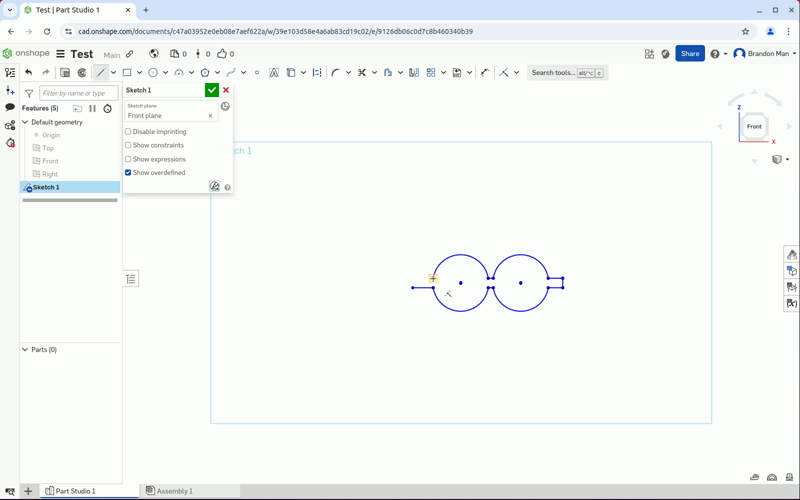
key_down(shift)
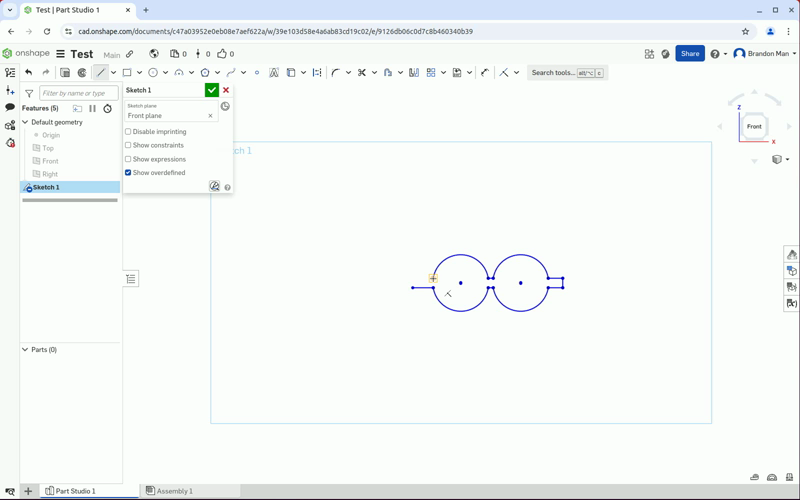
mouse_move(463, 278)
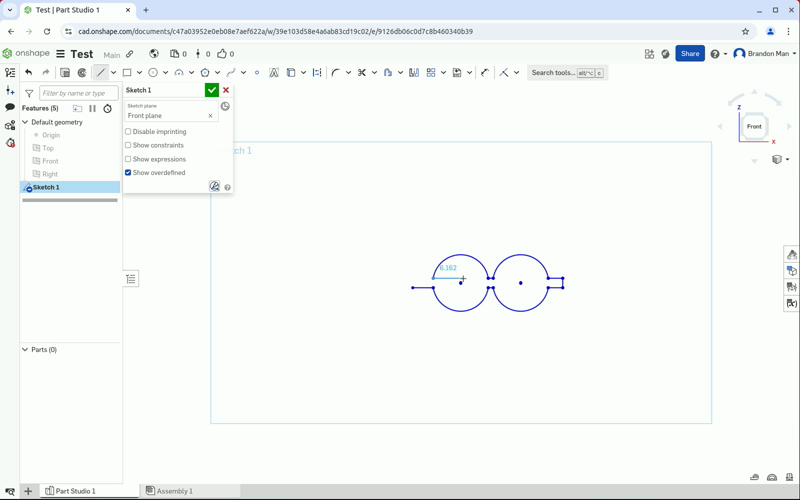
mouse_move(412, 278)
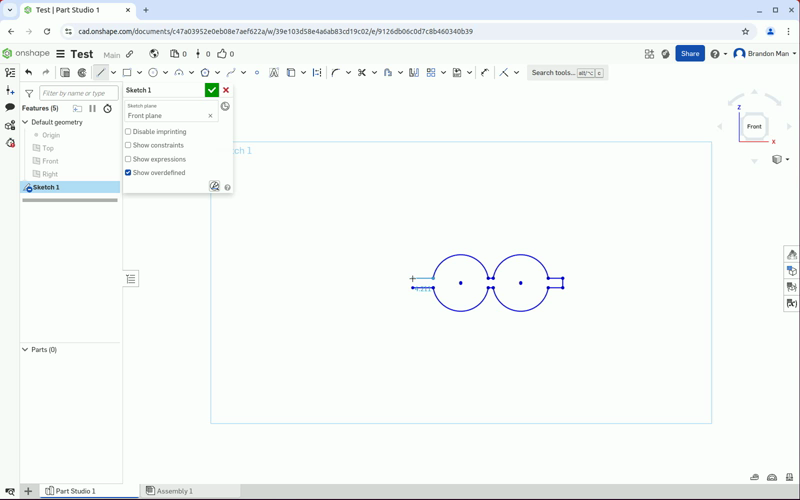
click(412, 278)
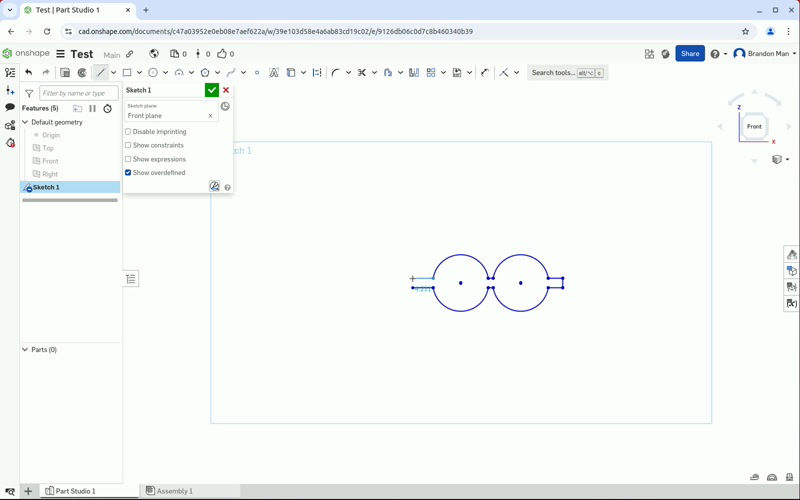
key_up(shift)
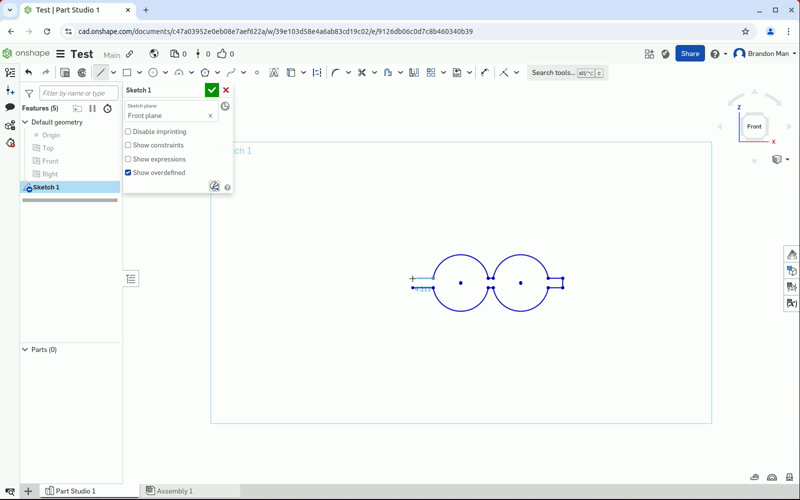
mouse_move(442, 278)
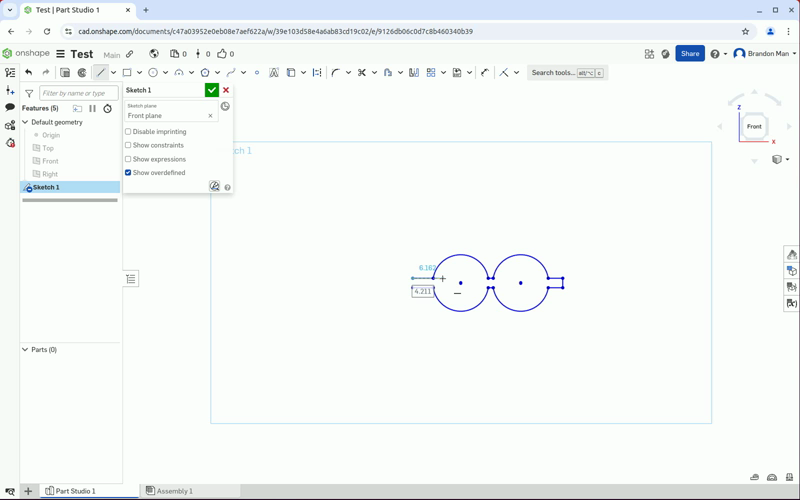
key_down(shift)
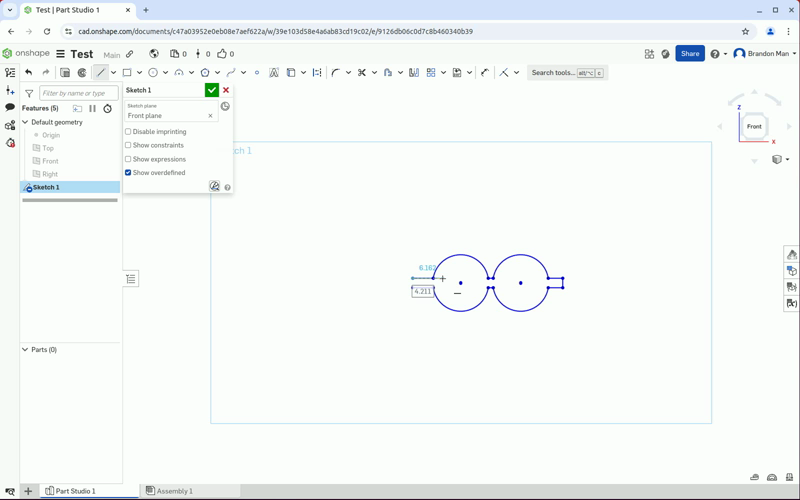
mouse_move(412, 287)
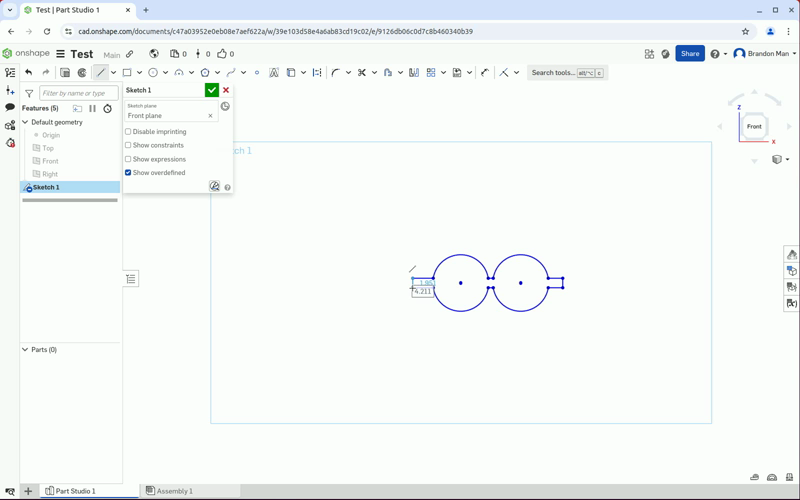
key_up(shift)
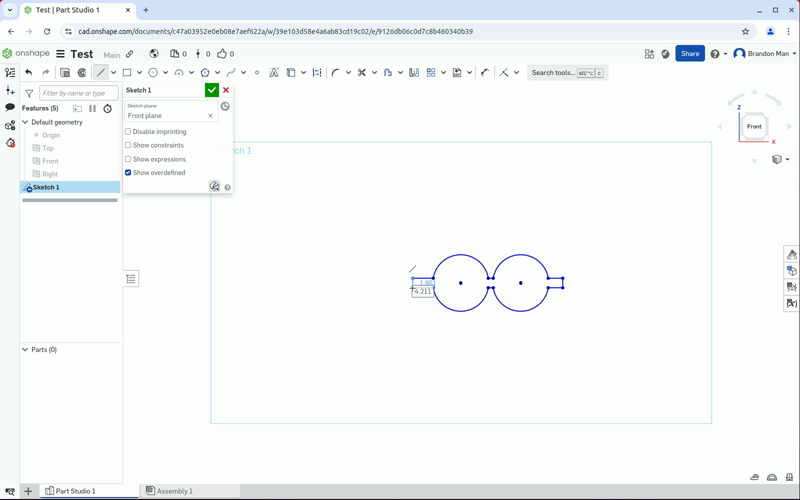
click(412, 287)
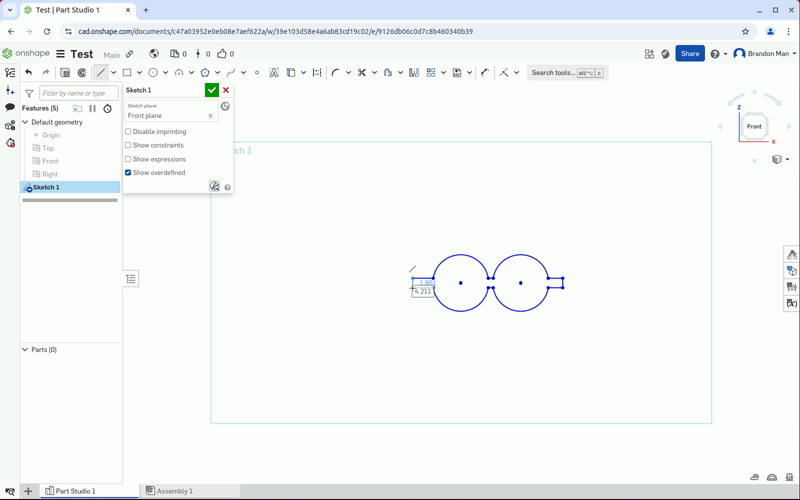
key(esc)
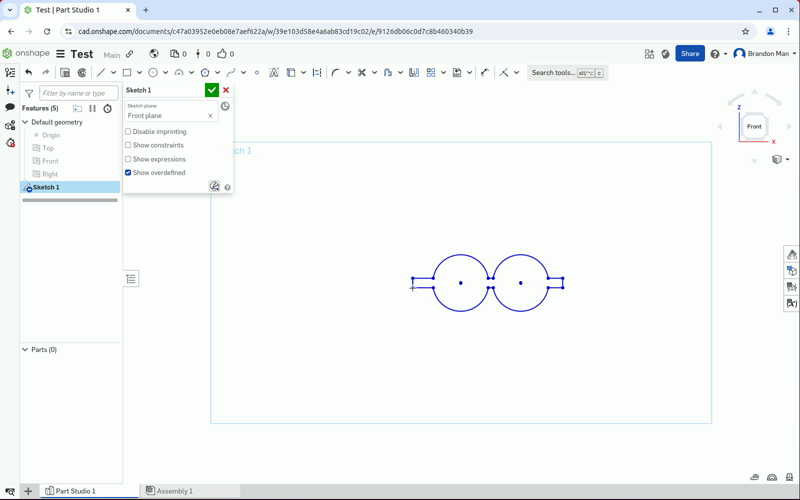
key(c)
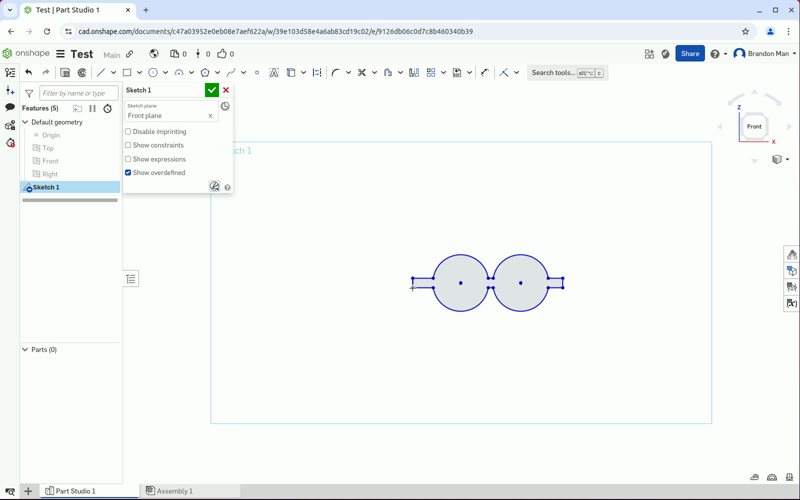
key_down(shift)
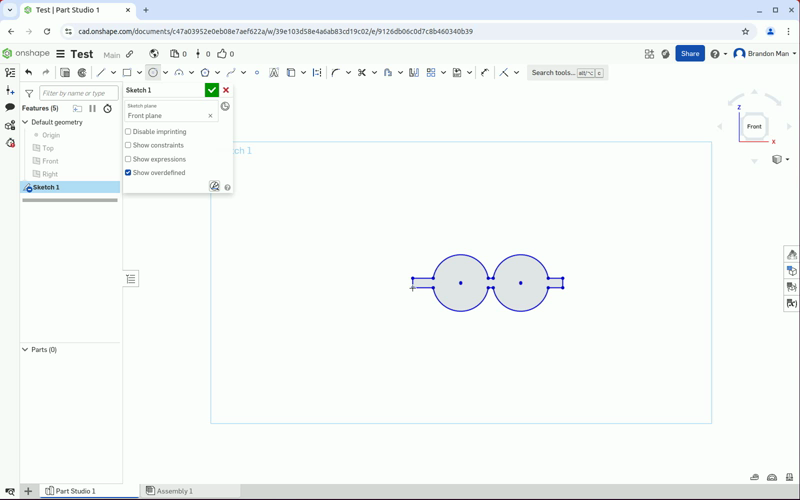
mouse_move(461, 282)
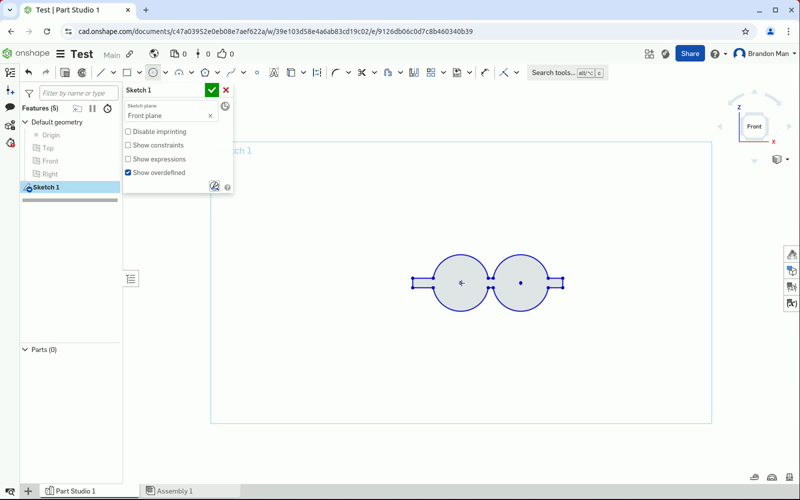
scroll(6)
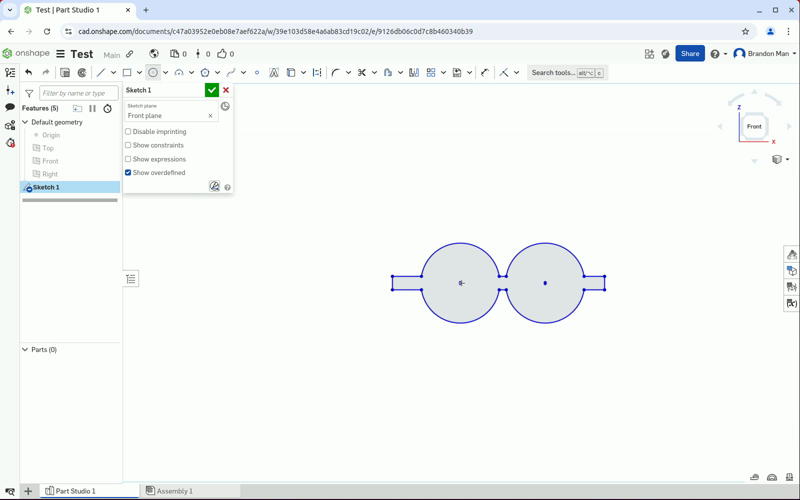
scroll(6)
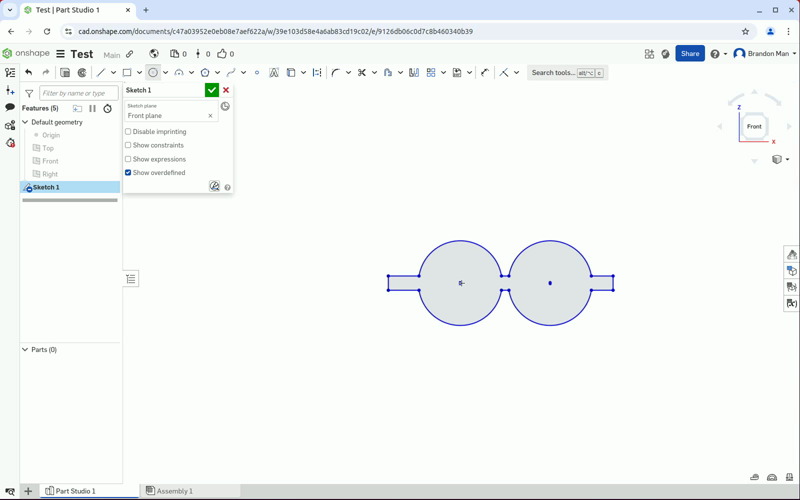
scroll(6)
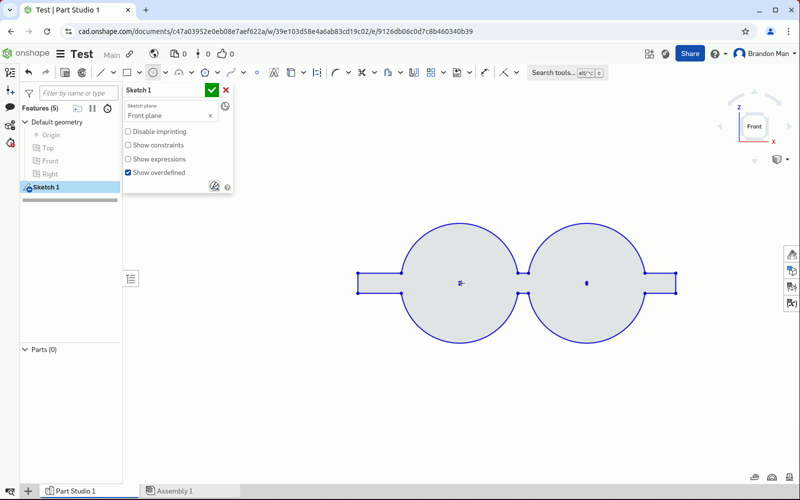
scroll(6)
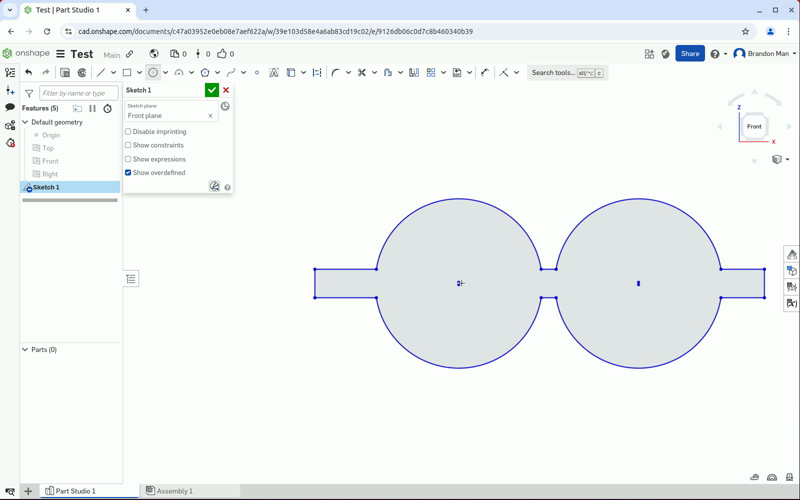
scroll(6)
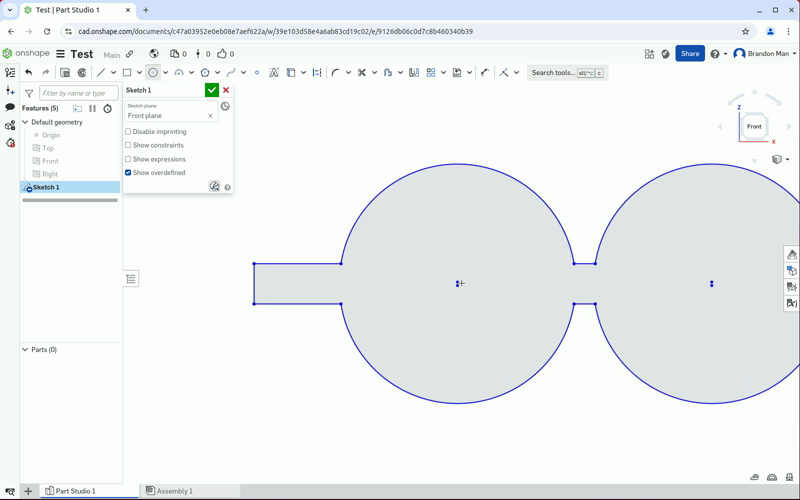
scroll(6)
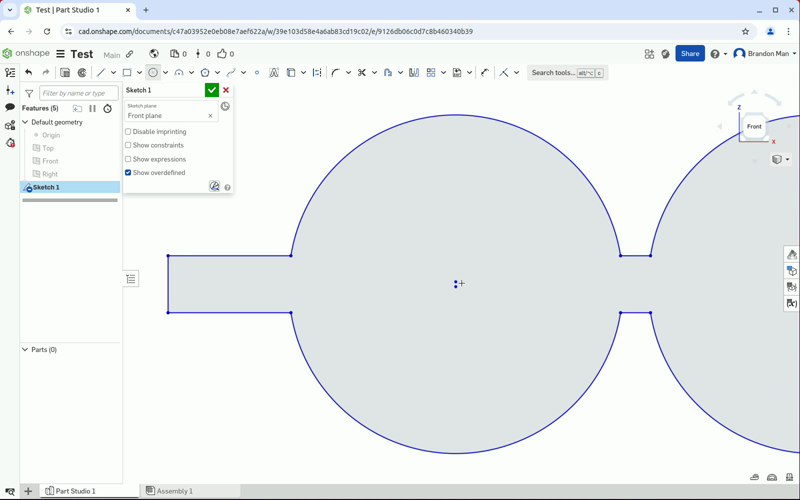
scroll(6)
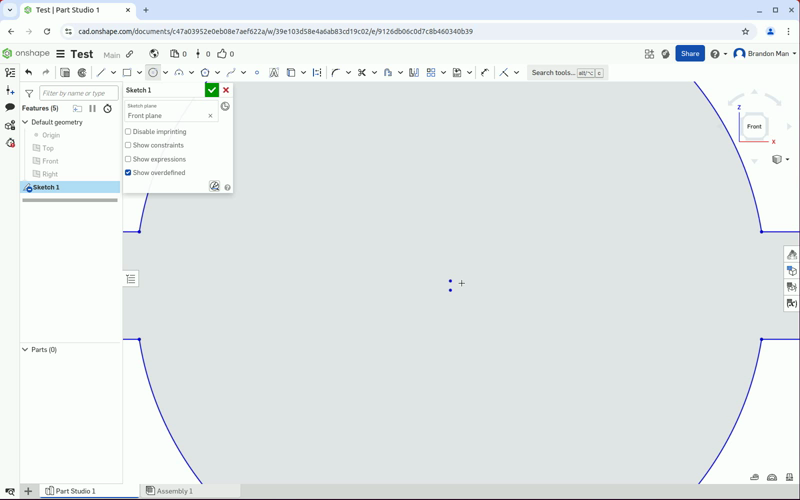
click(461, 282)
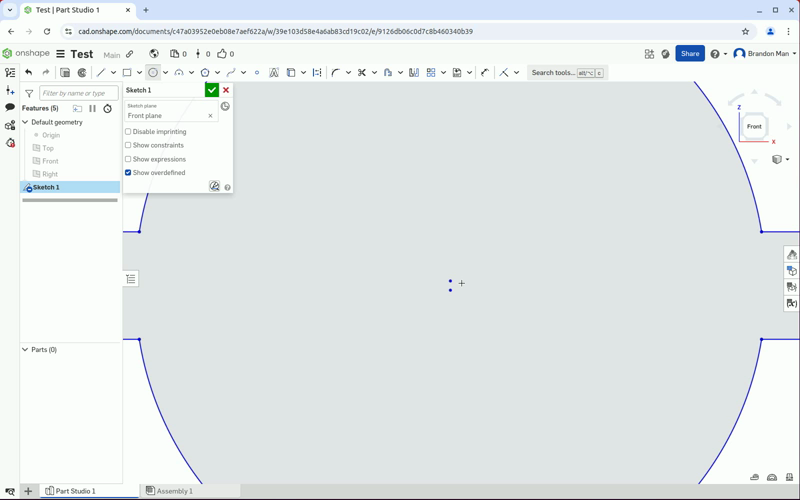
scroll(-6)
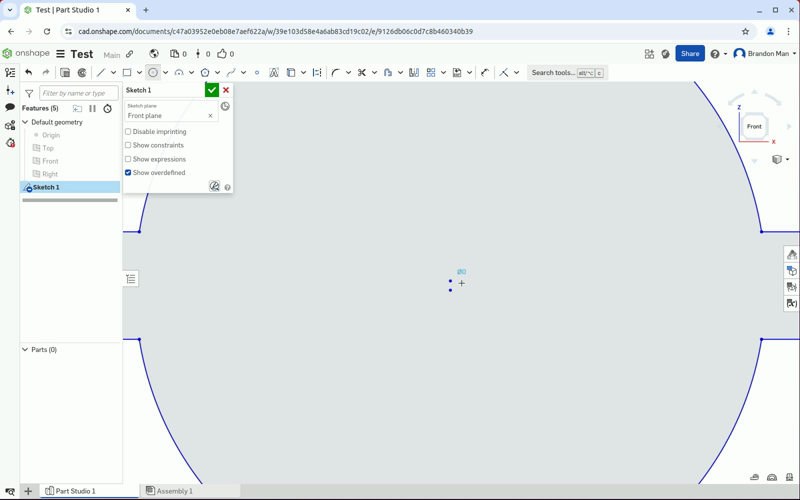
scroll(-6)
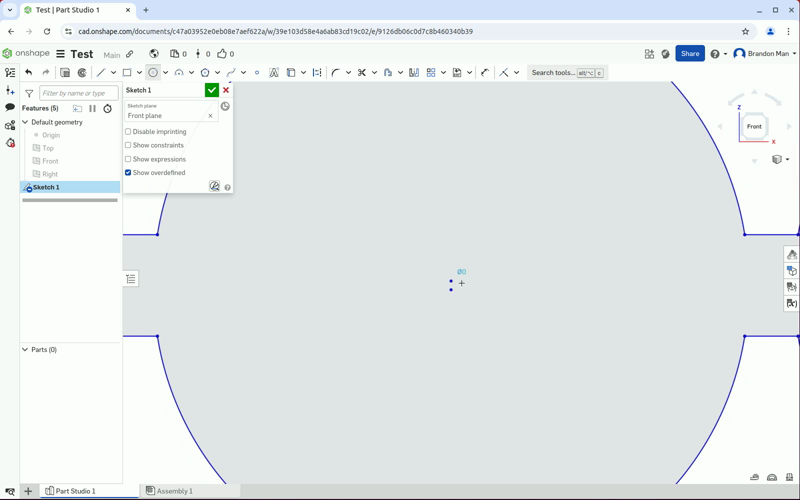
scroll(-6)
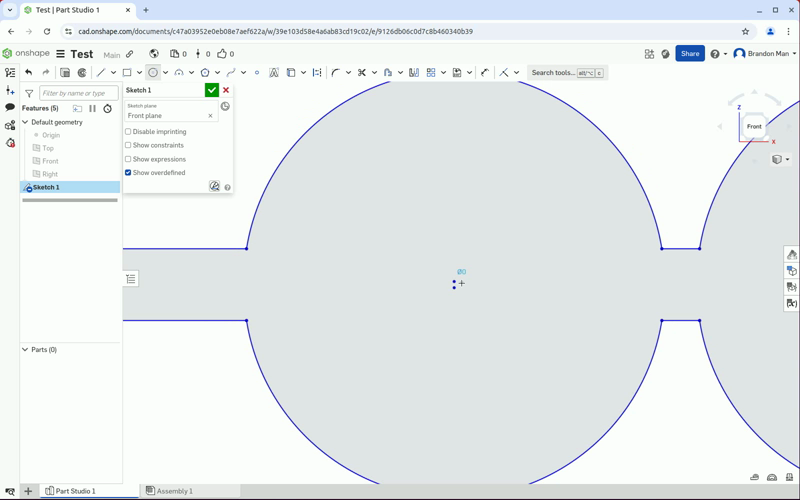
scroll(-6)
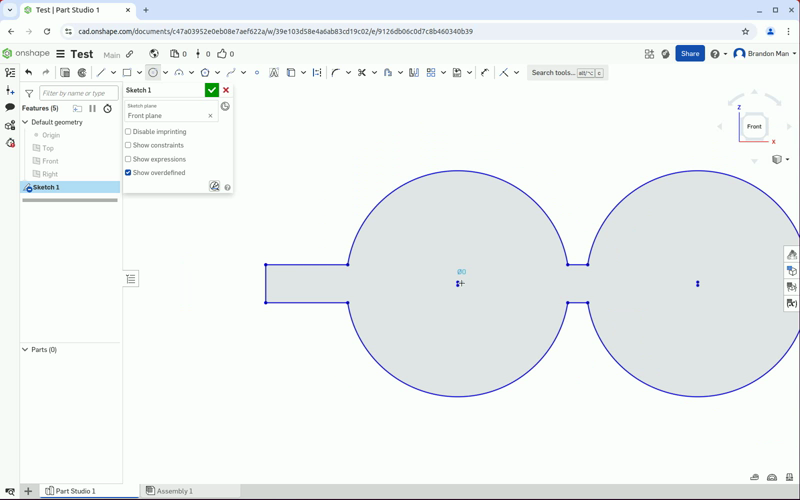
scroll(-6)
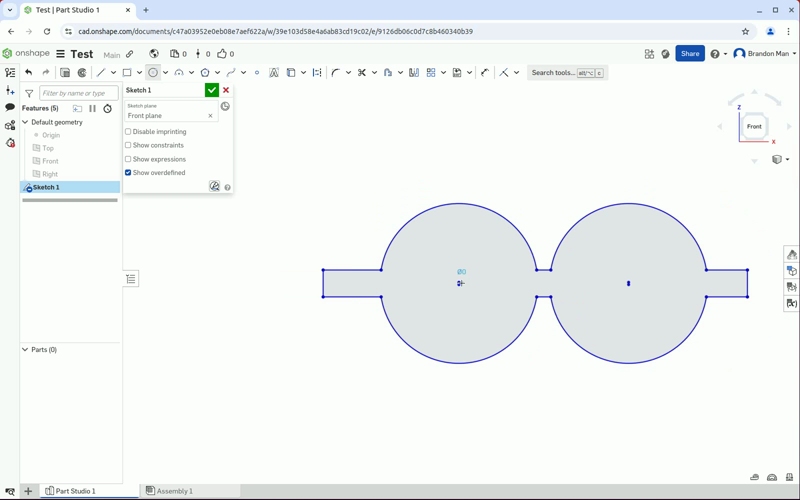
scroll(-6)
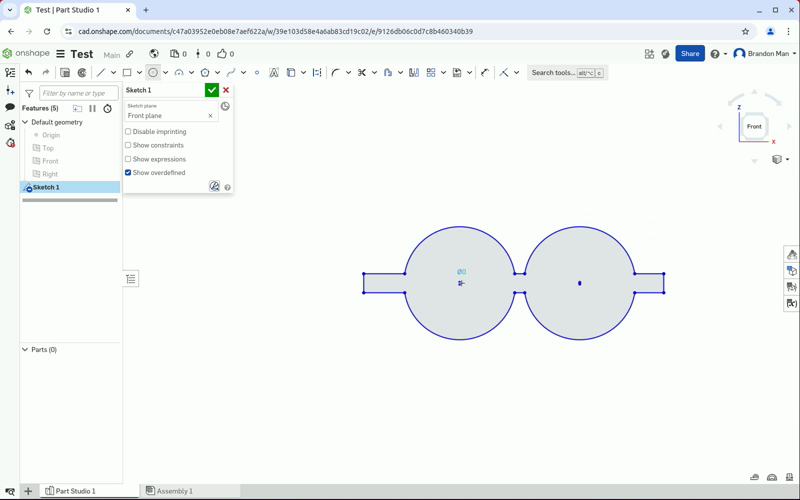
scroll(-6)
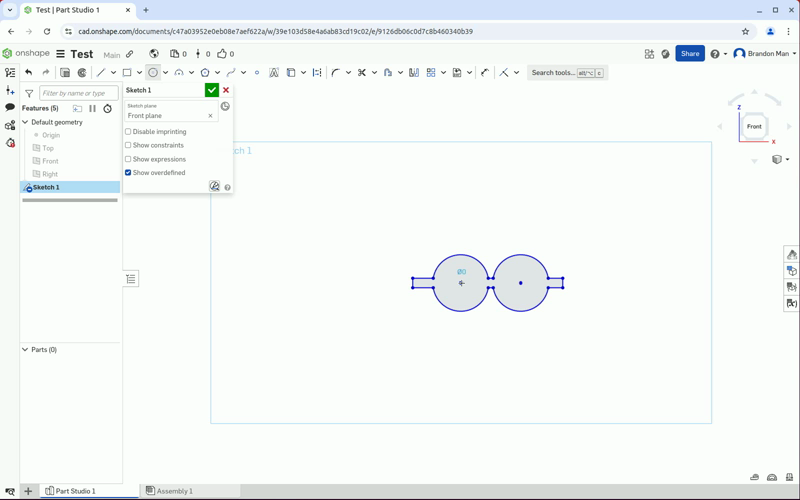
key_up(shift)
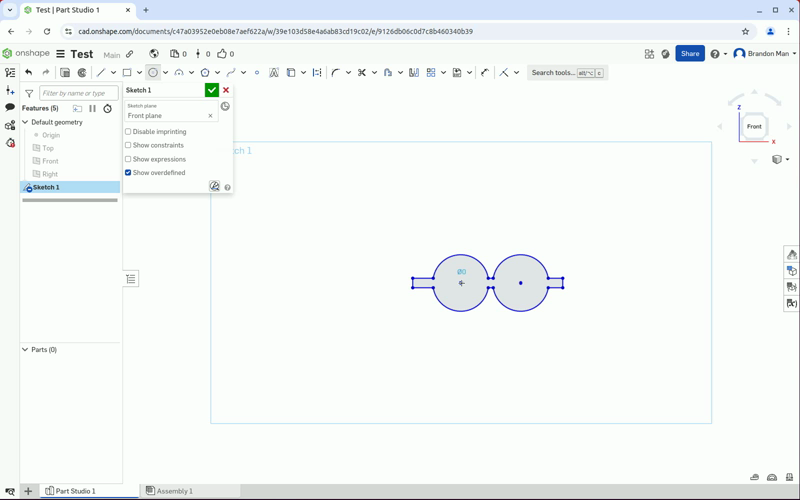
mouse_move(480, 282)
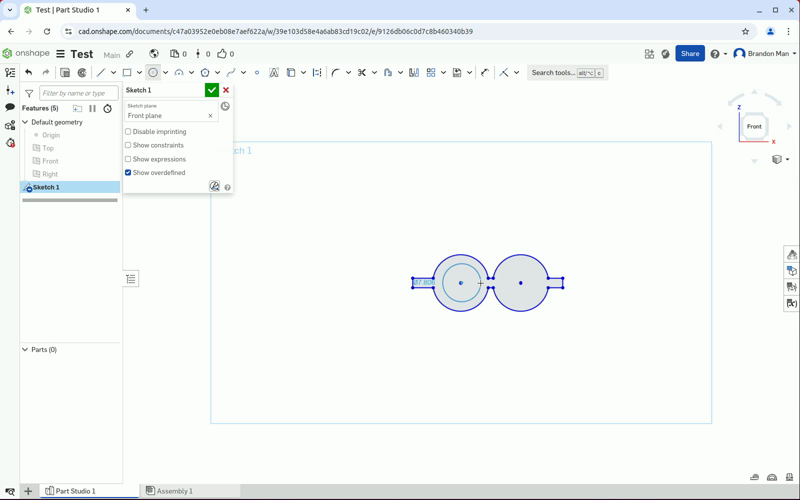
click(480, 282)
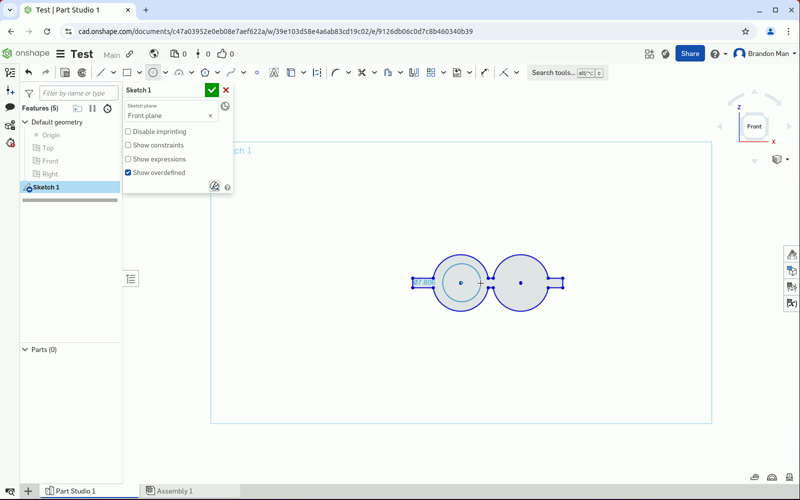
key(esc)
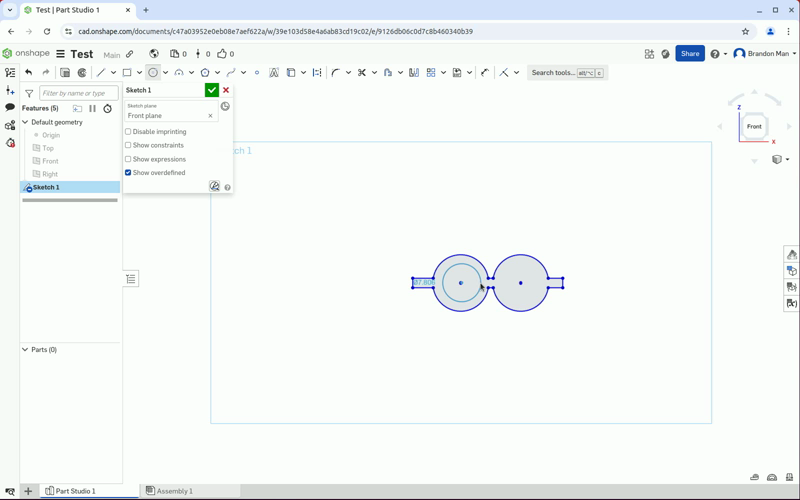
key(c)
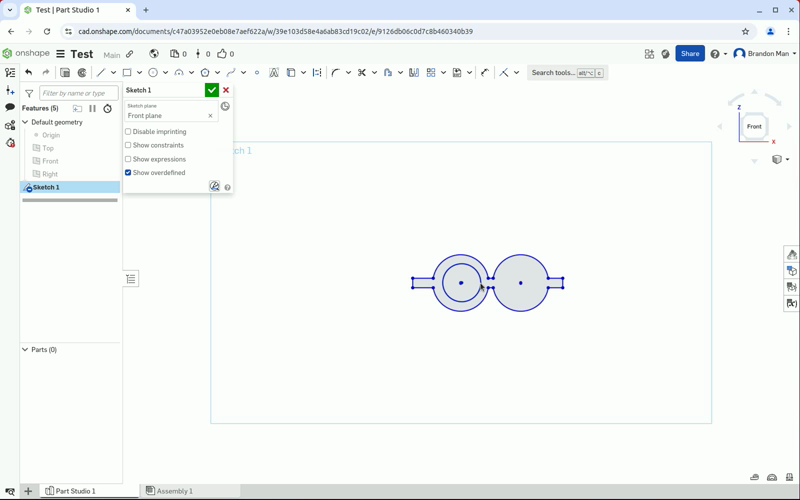
key_down(shift)
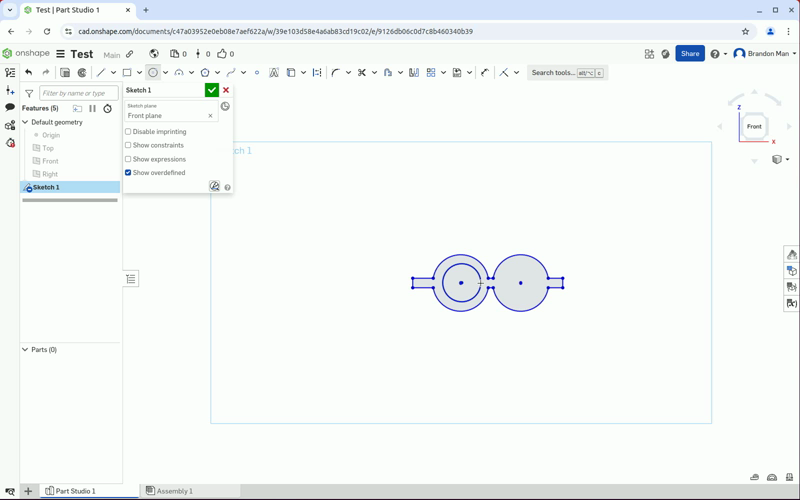
mouse_move(521, 282)
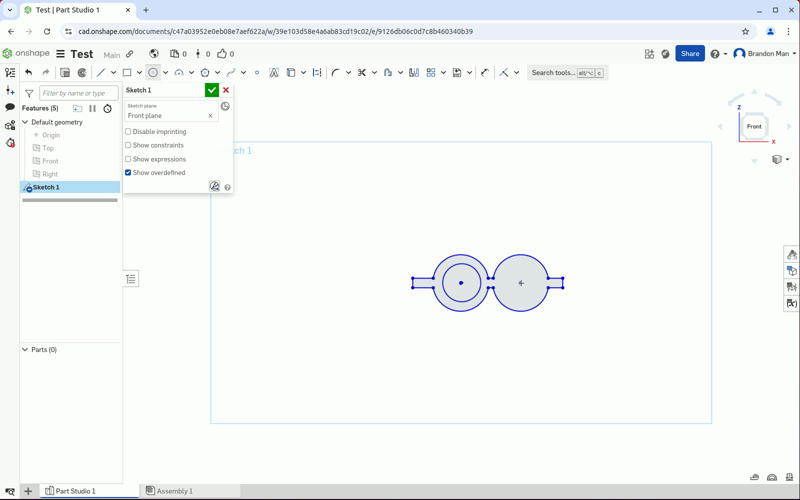
scroll(6)
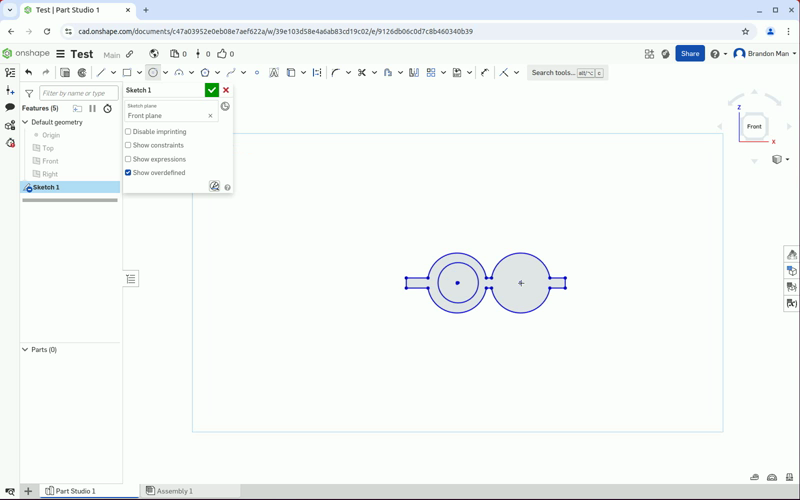
scroll(6)
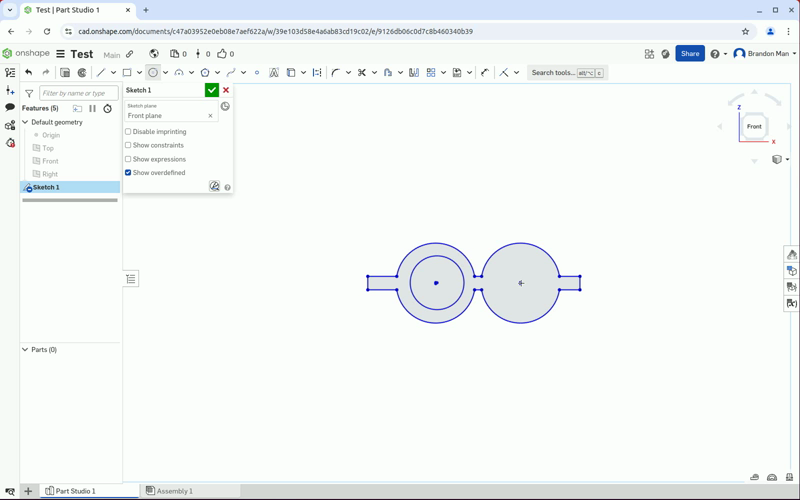
scroll(6)
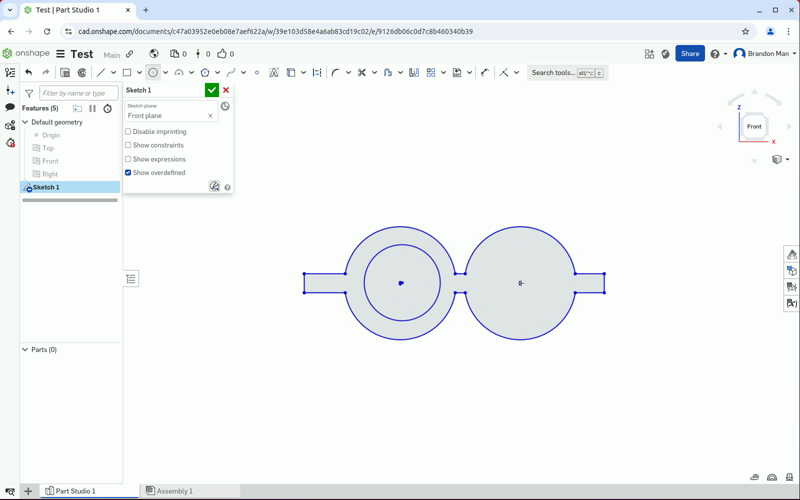
scroll(6)
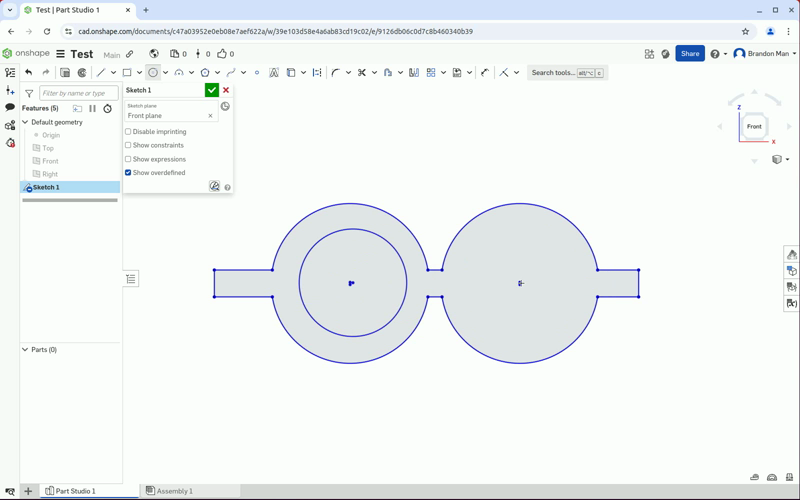
scroll(6)
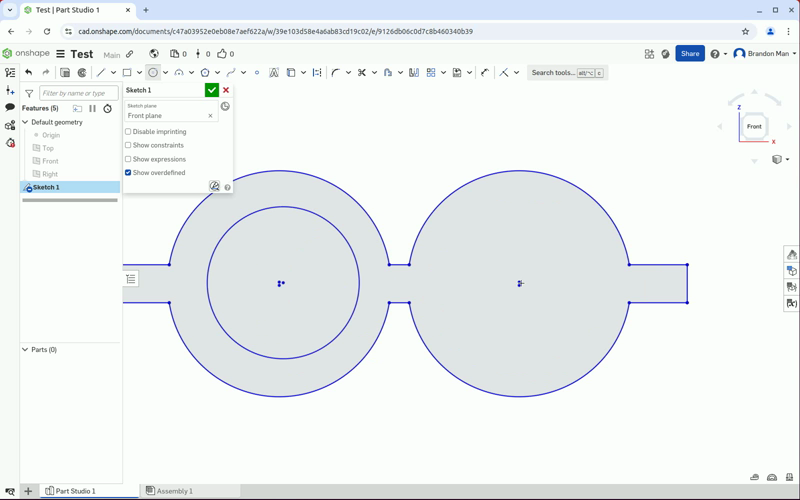
scroll(6)
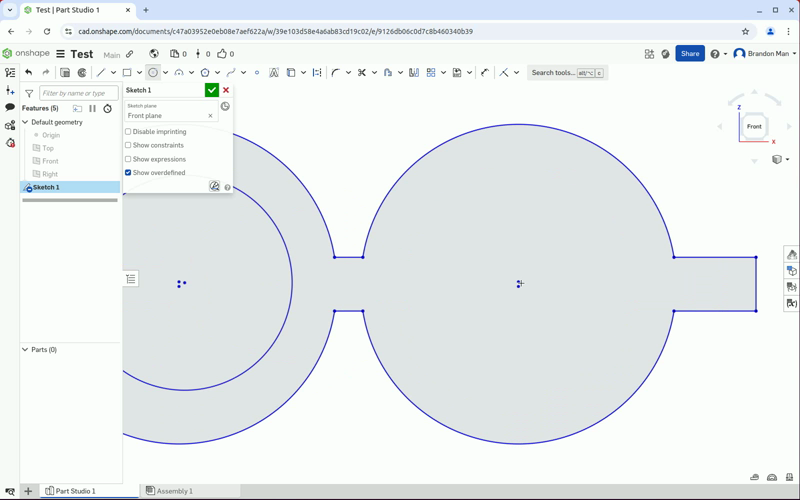
scroll(6)
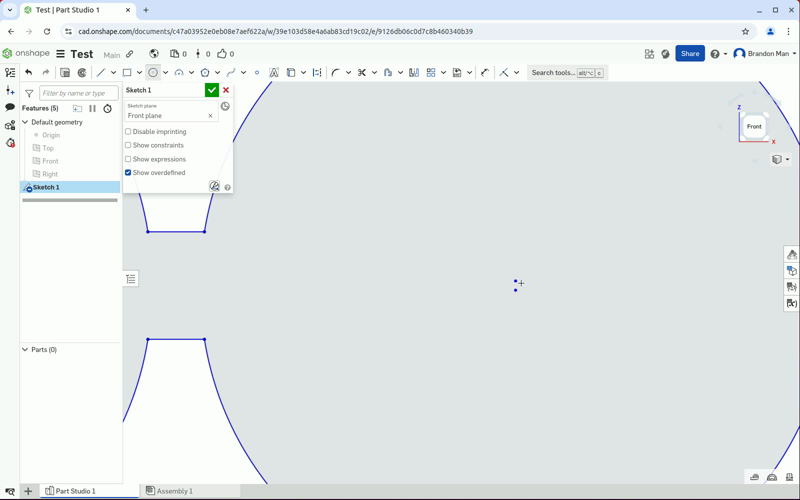
click(521, 282)
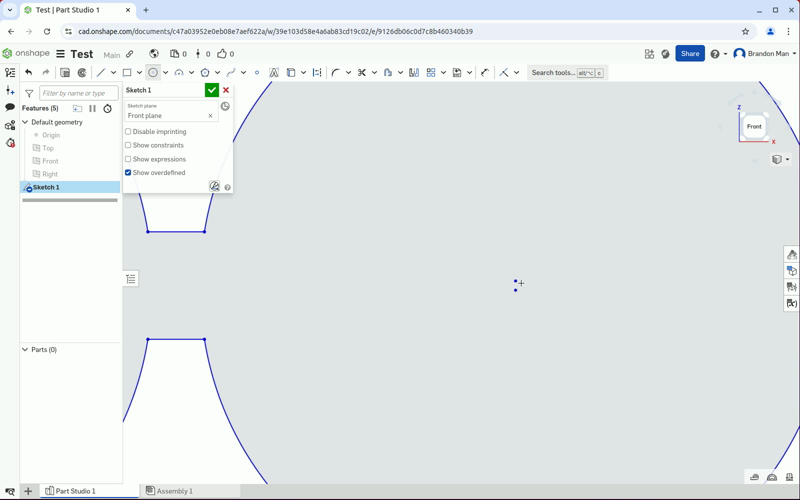
scroll(-6)
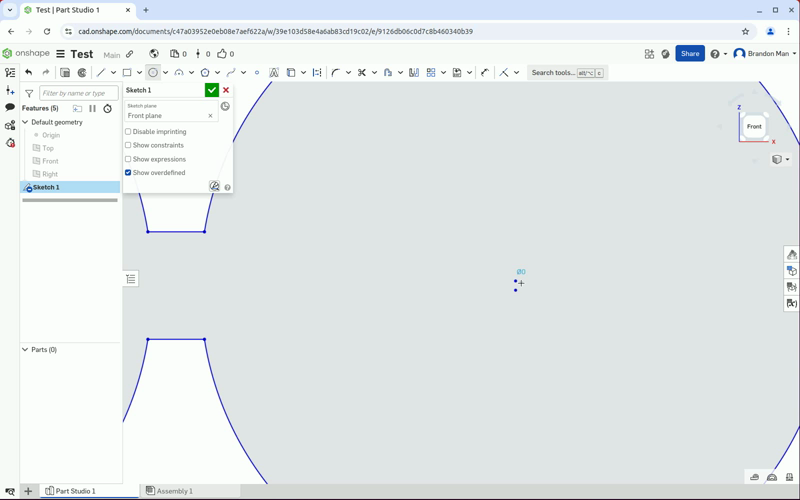
scroll(-6)
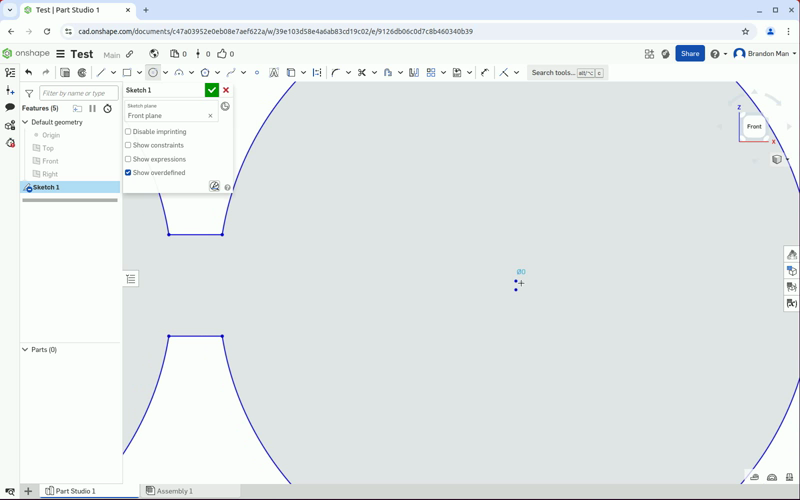
scroll(-6)
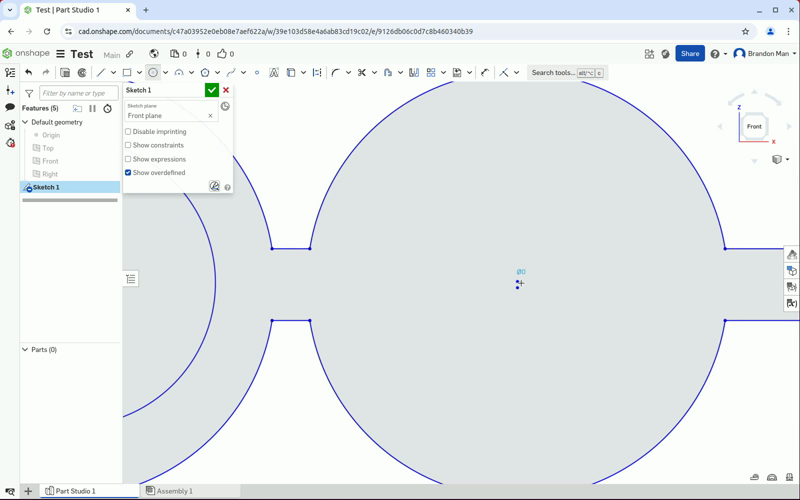
scroll(-6)
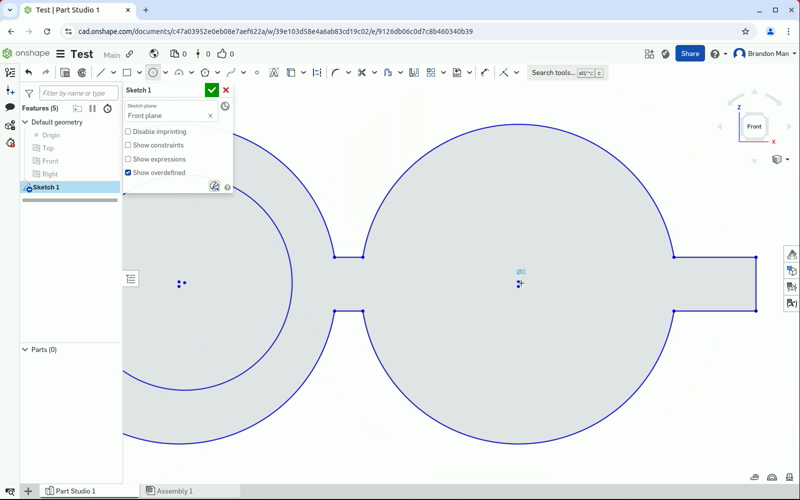
scroll(-6)
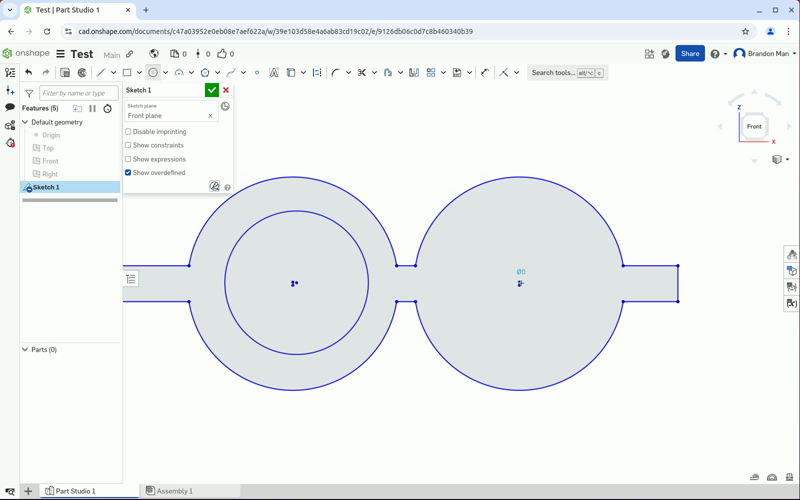
scroll(-6)
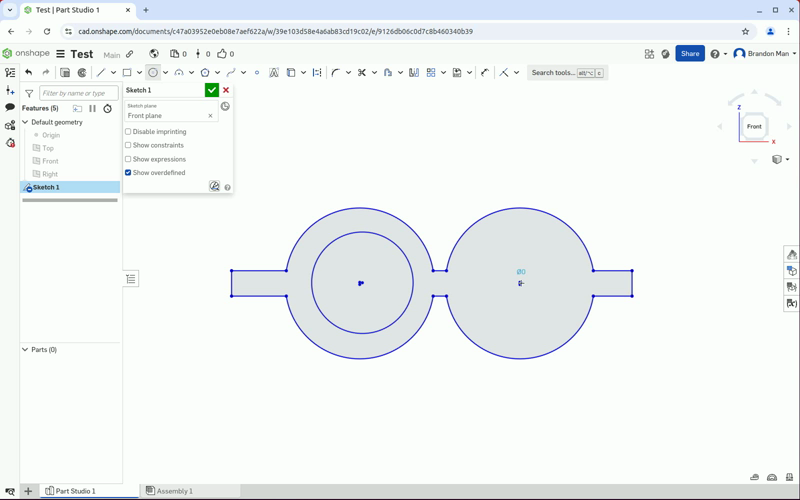
scroll(-6)
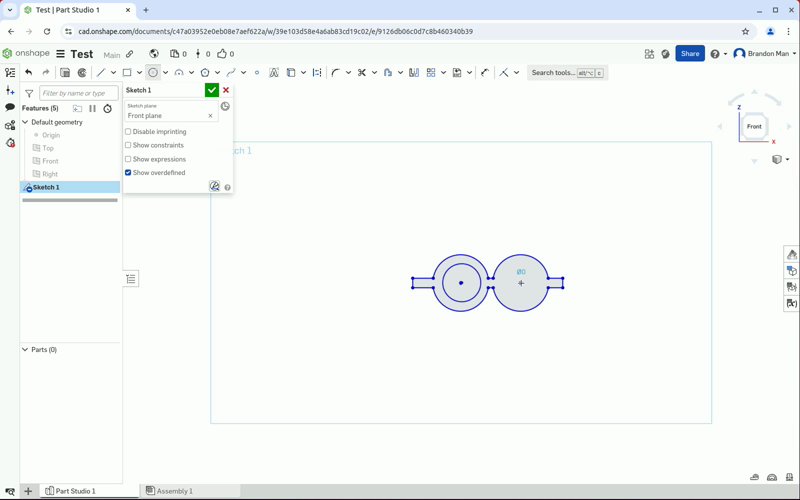
key_up(shift)
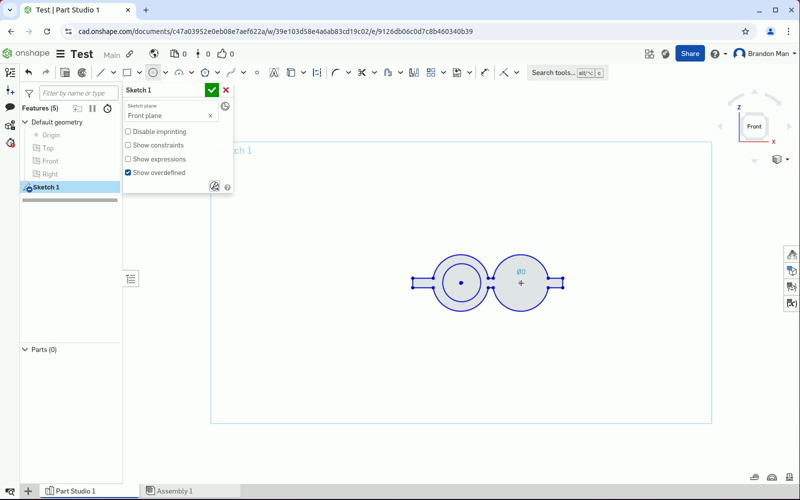
mouse_move(540, 282)
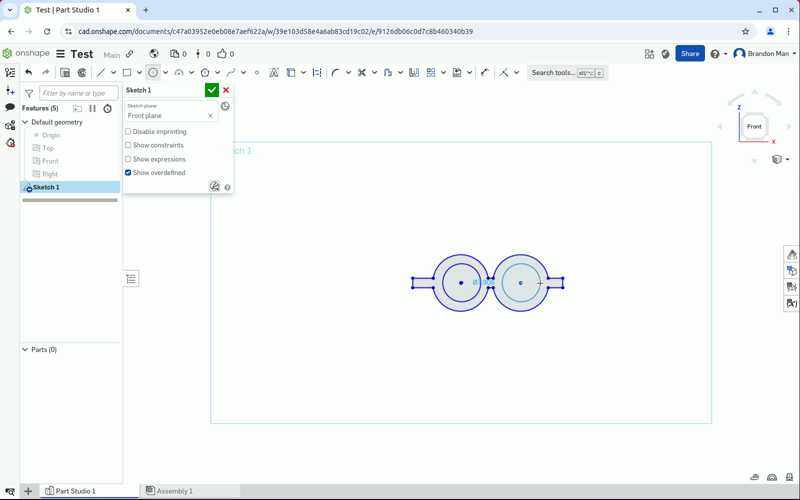
click(540, 282)
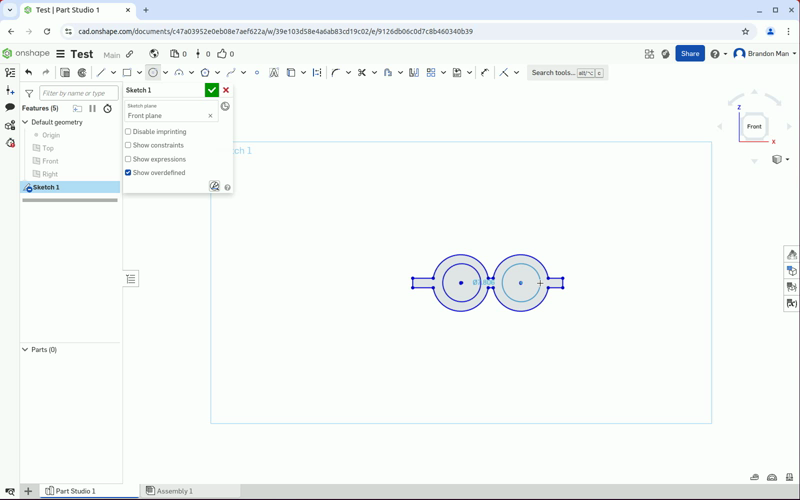
key(esc)
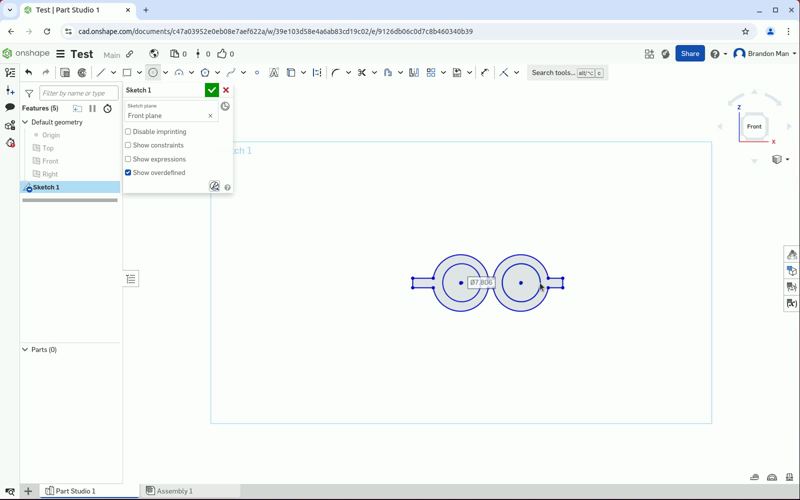
mouse_move(540, 294)
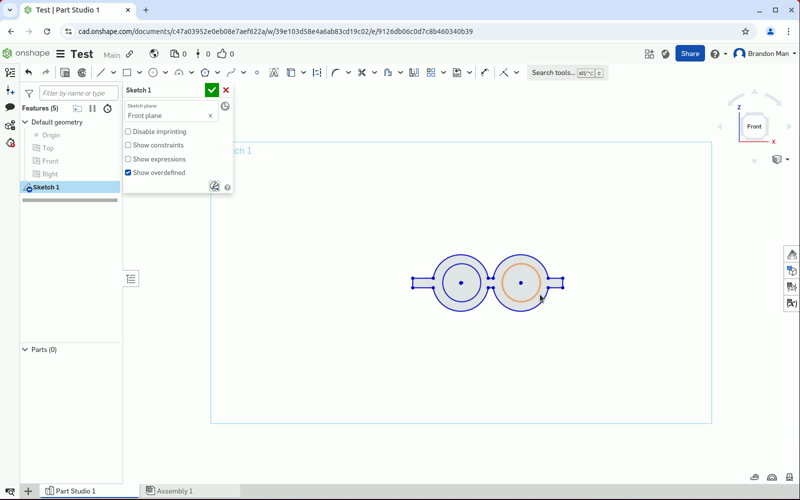
click(540, 294)
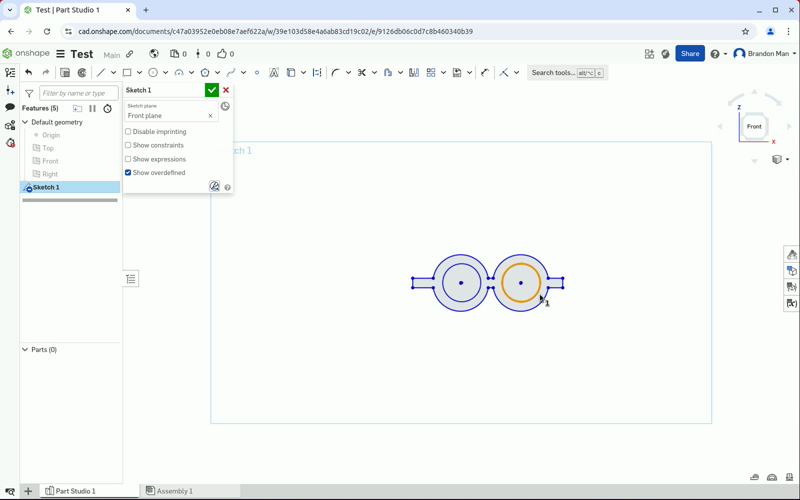
mouse_move(73, 352)
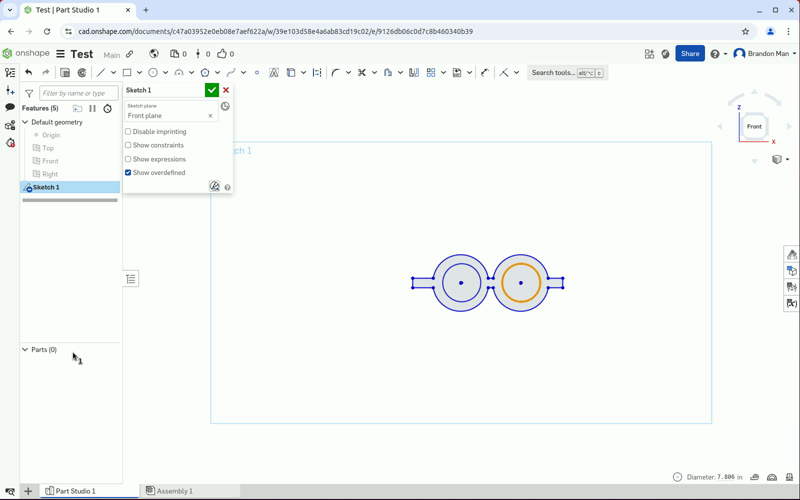
key(shift+y)
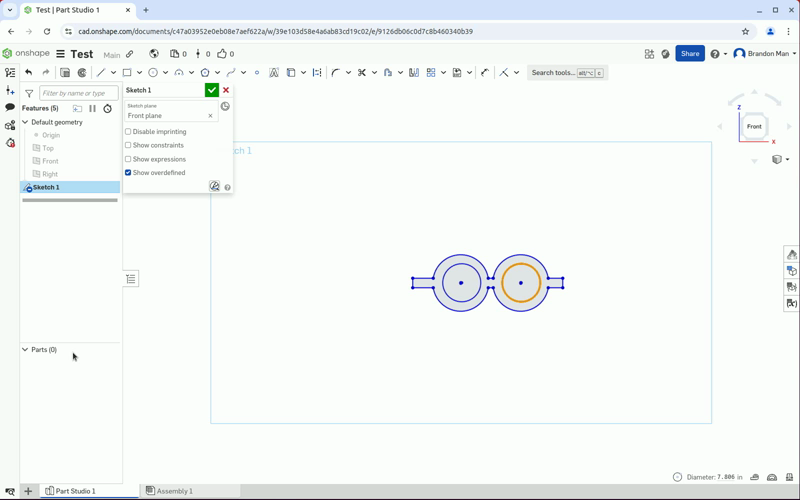
key(shift+e)
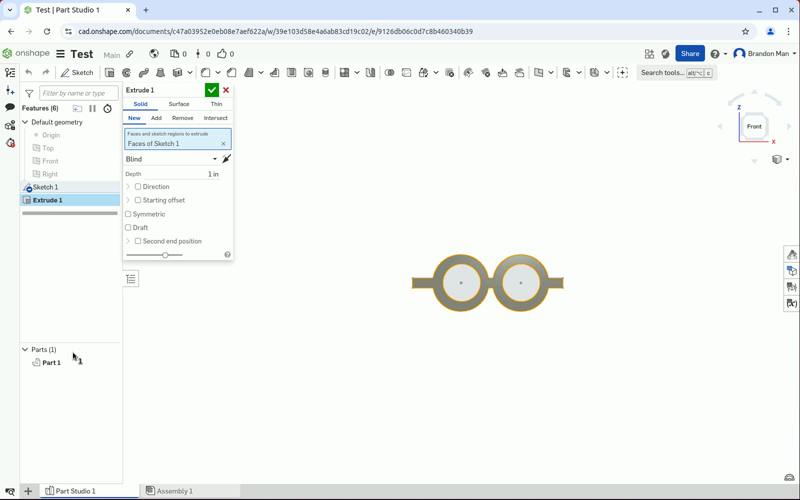
mouse_move(143, 106)
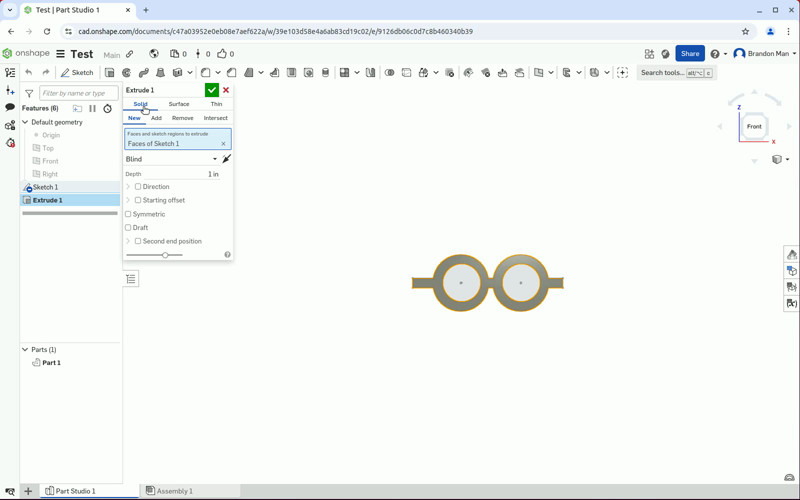
click(143, 106)
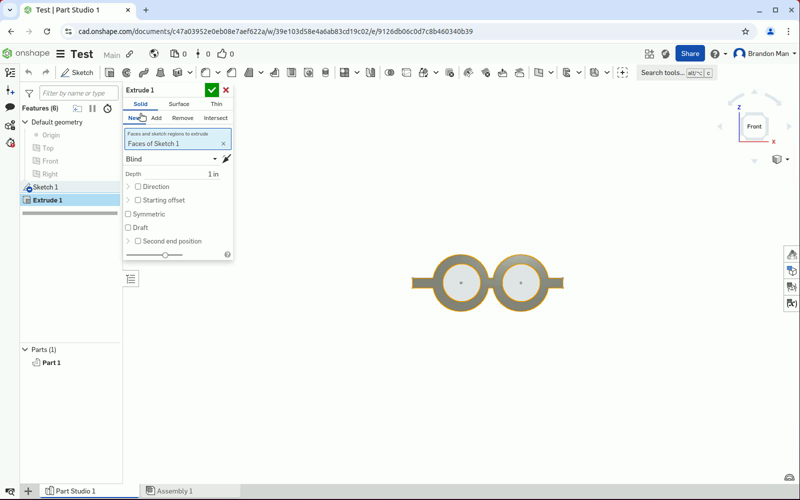
mouse_move(137, 120)
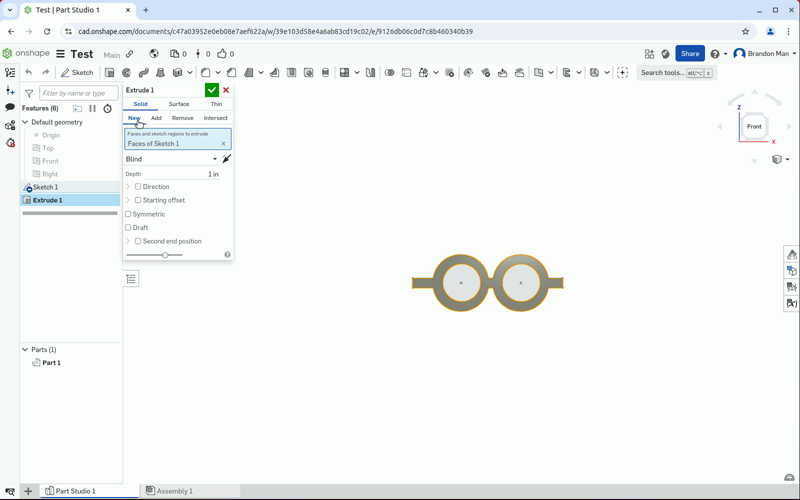
click(137, 120)
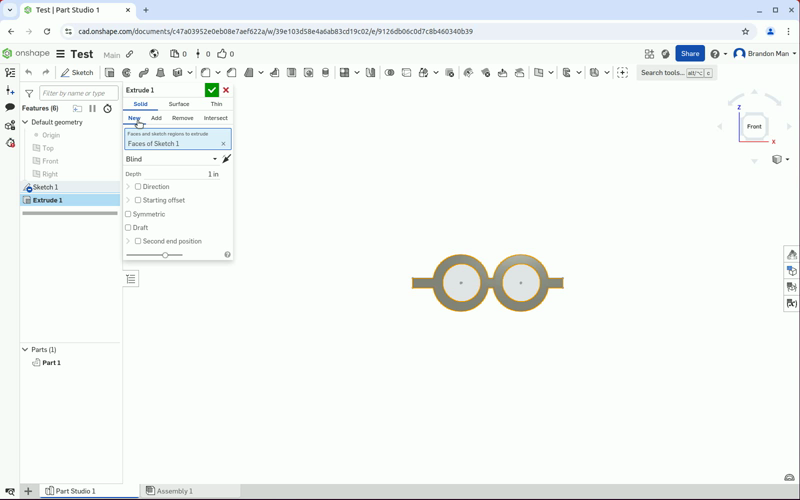
key(tab, 4)
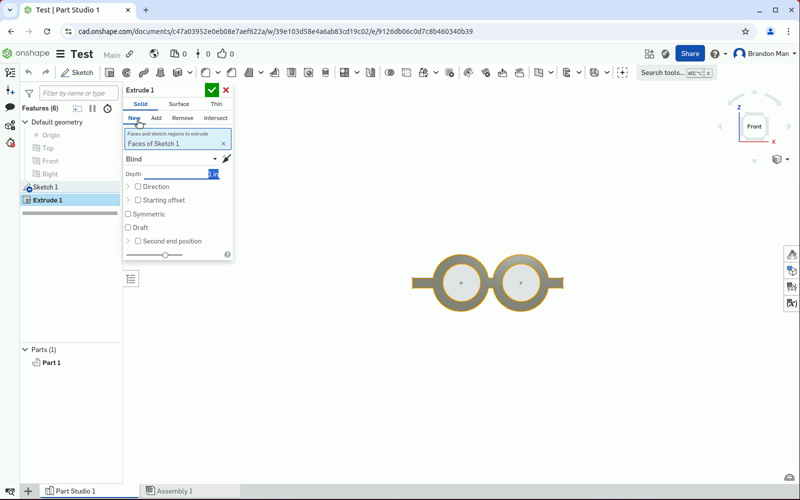
text(2.407)
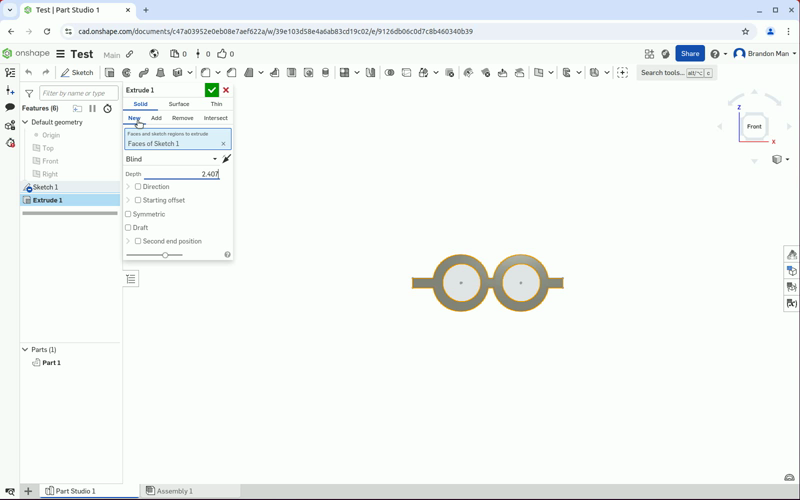
key(enter)
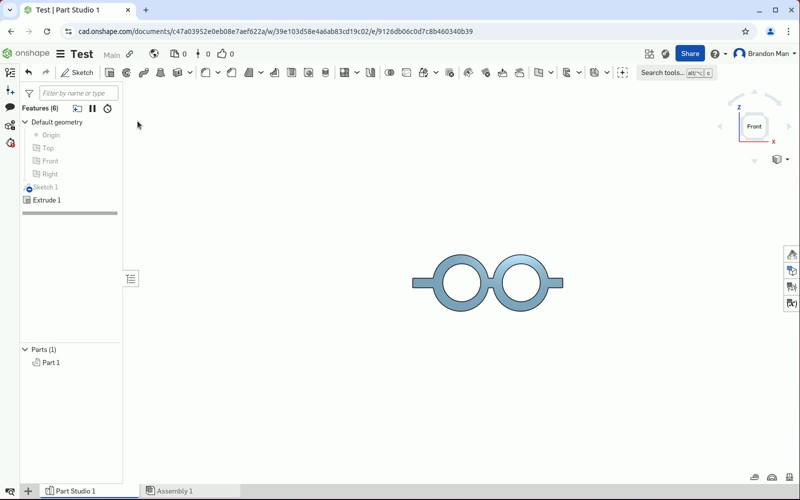
key(shift+h)
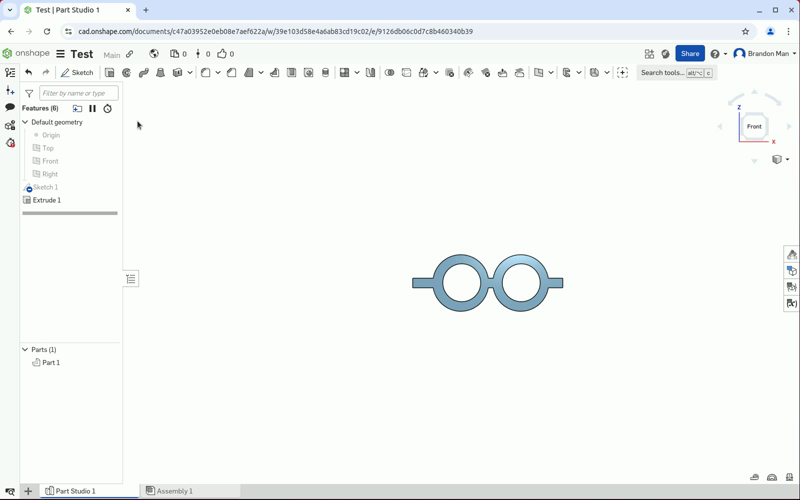
key(shift+h)
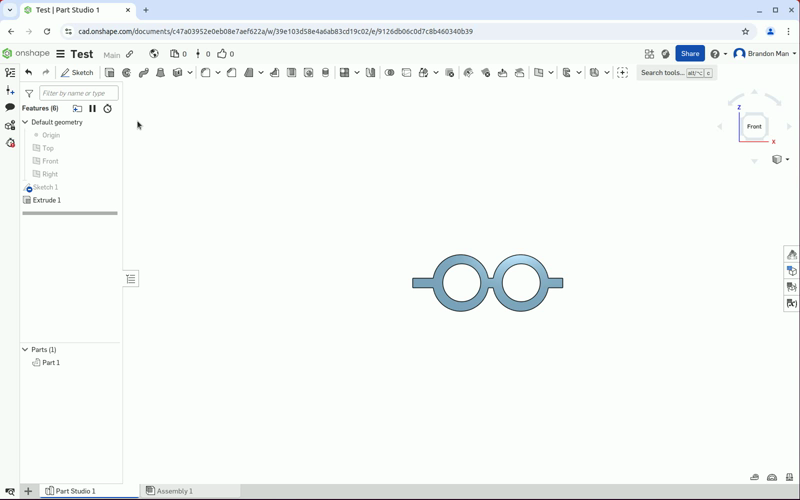
mouse_move(73, 189)
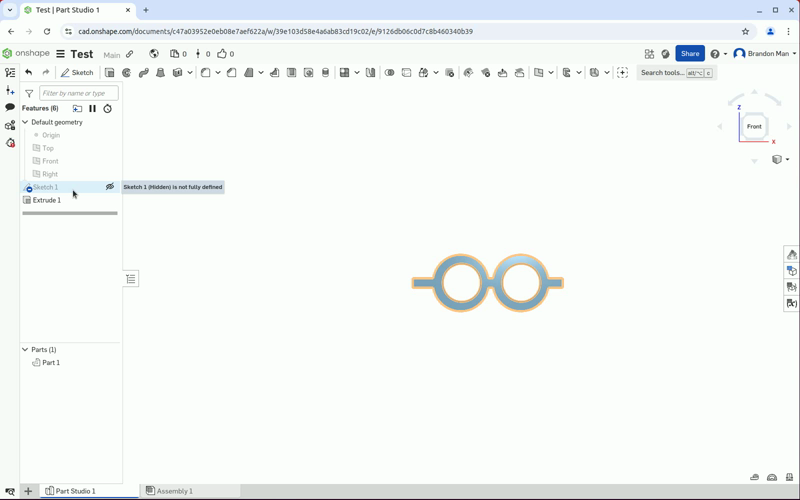
click(73, 189)
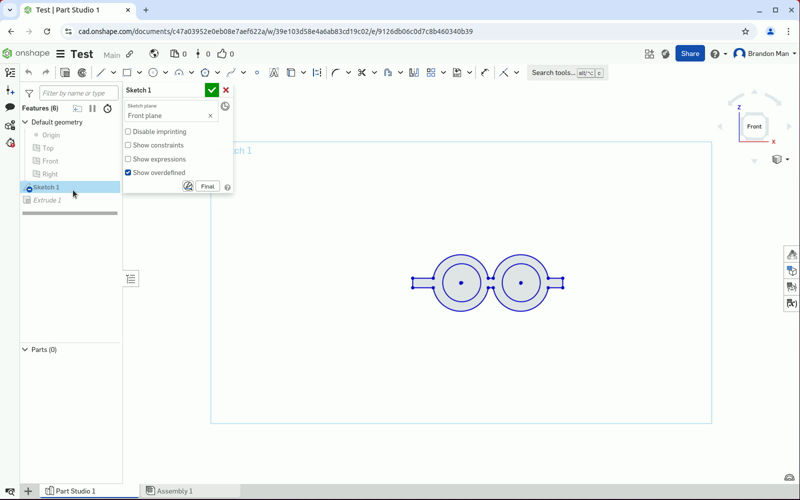
mouse_move(229, 92)
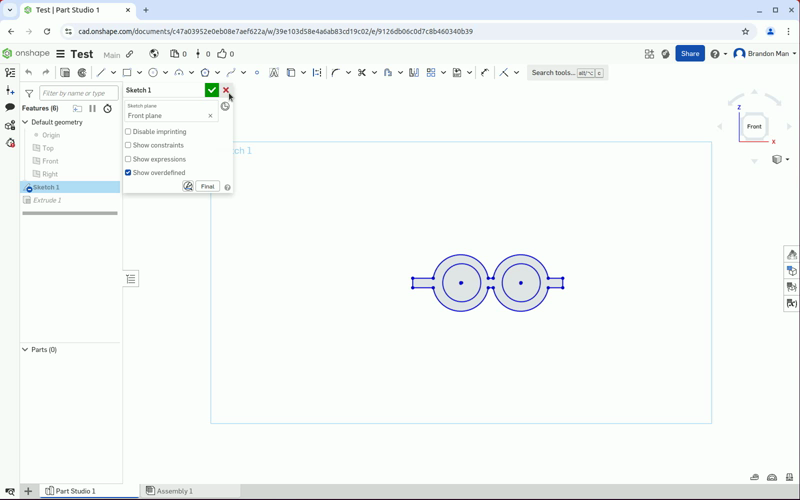
click(229, 92)
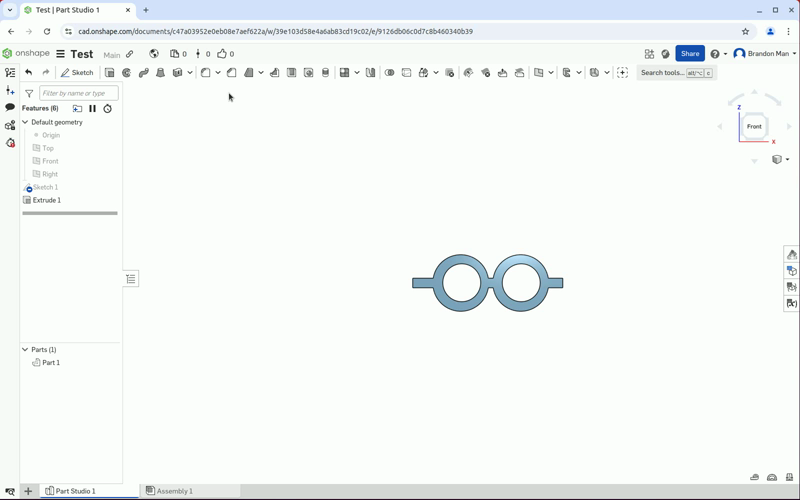
mouse_move(541, 75)
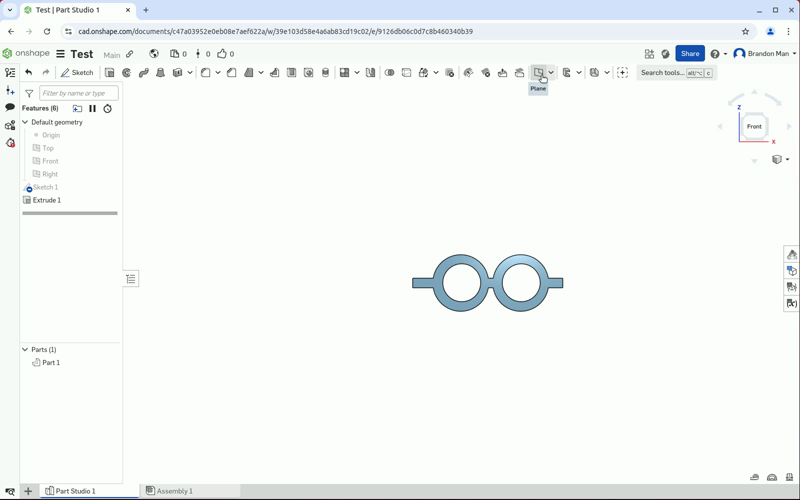
click(541, 75)
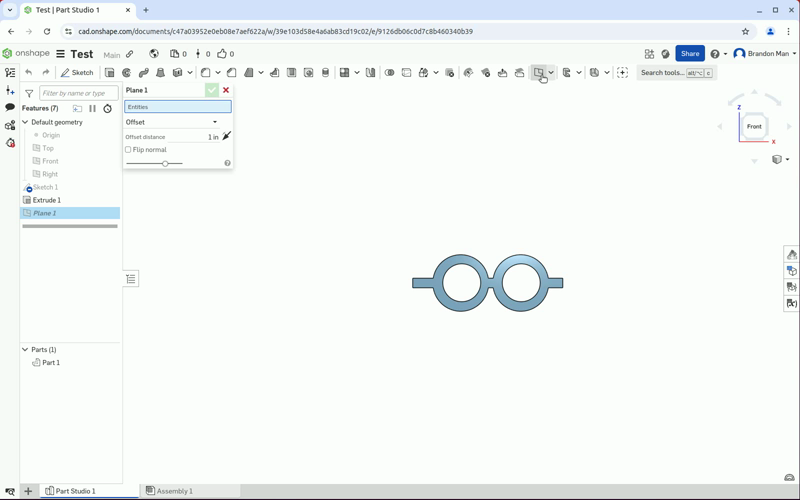
mouse_move(73, 163)
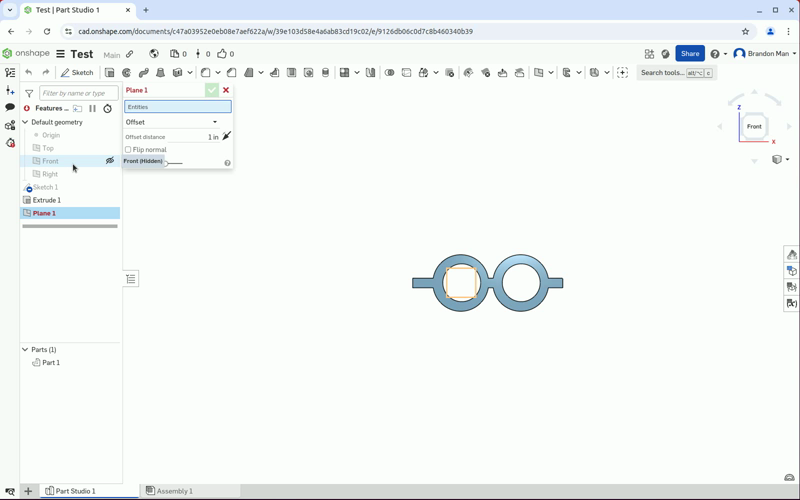
click(73, 163)
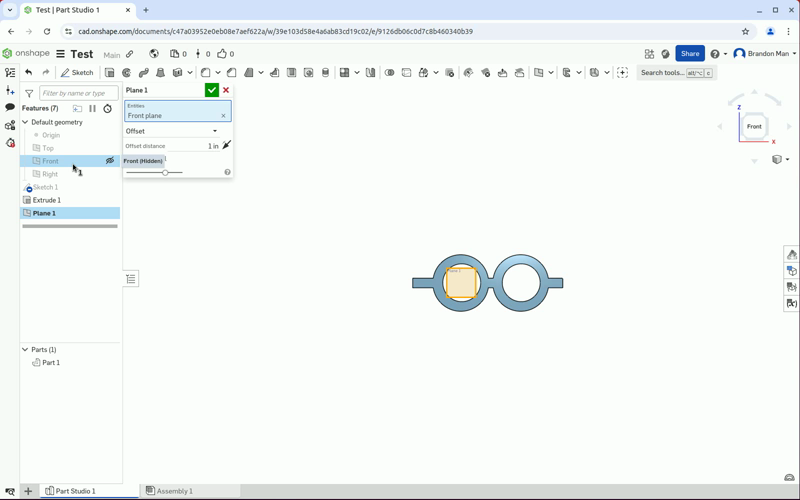
key(tab, 2)
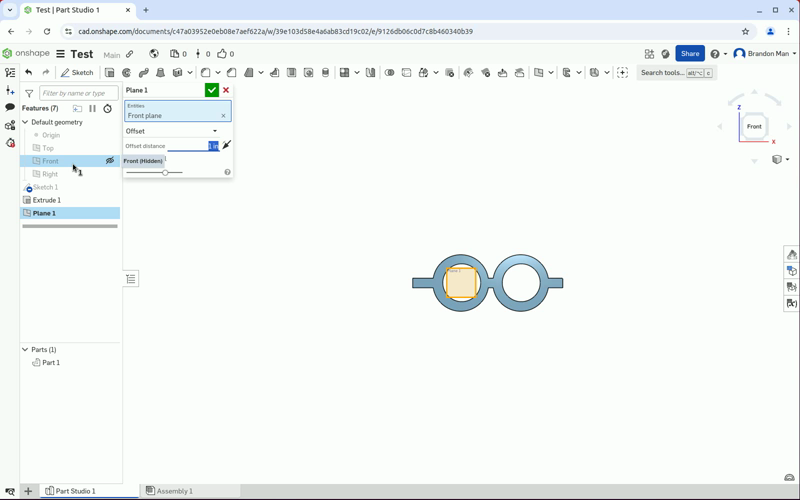
text(2.403)
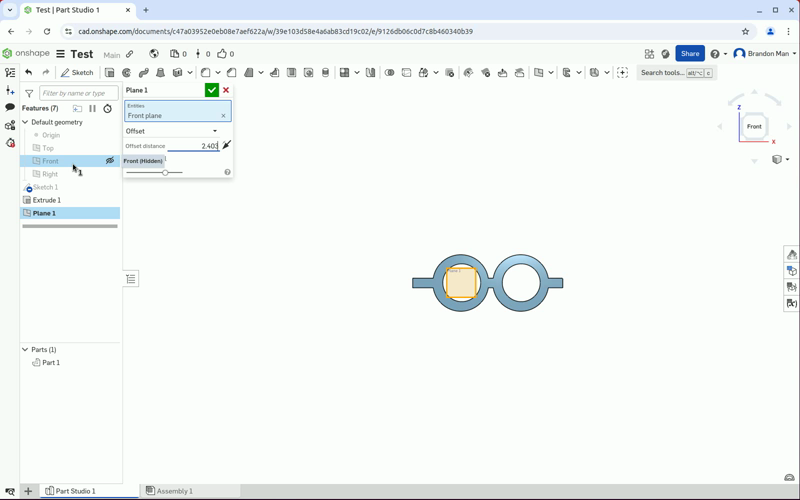
key(enter, 2)
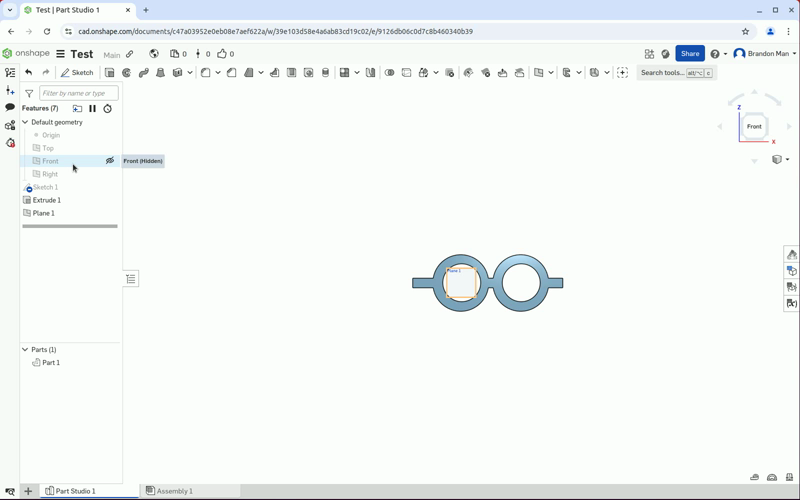
key(shift+s)
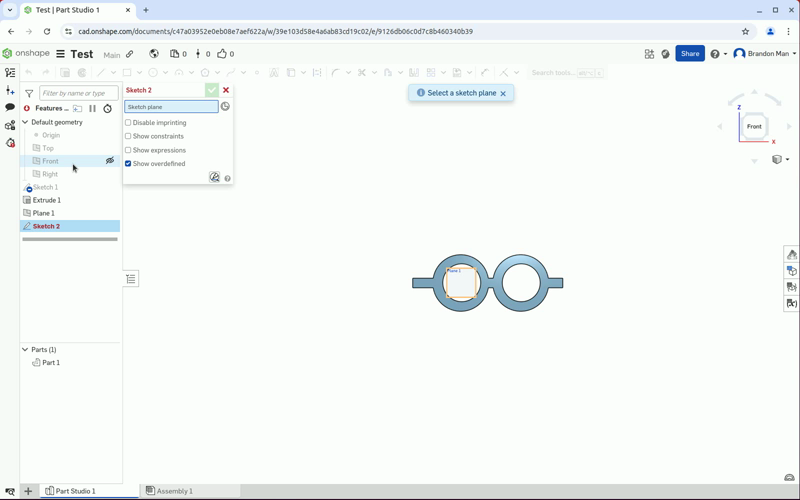
mouse_move(73, 215)
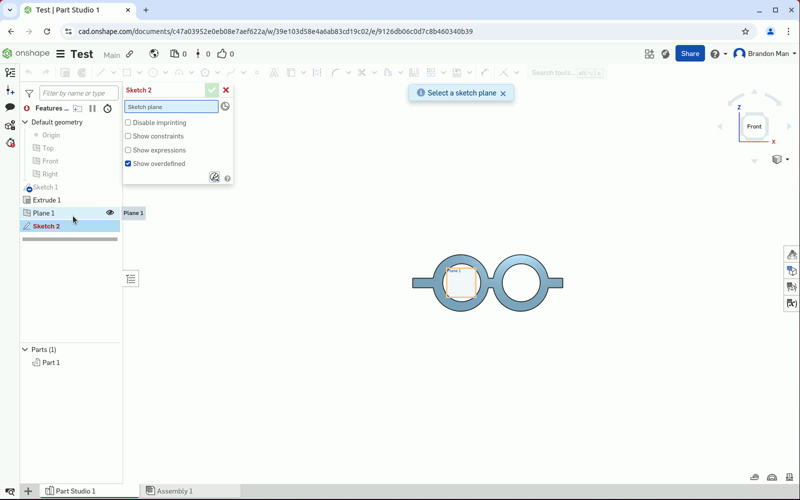
click(73, 215)
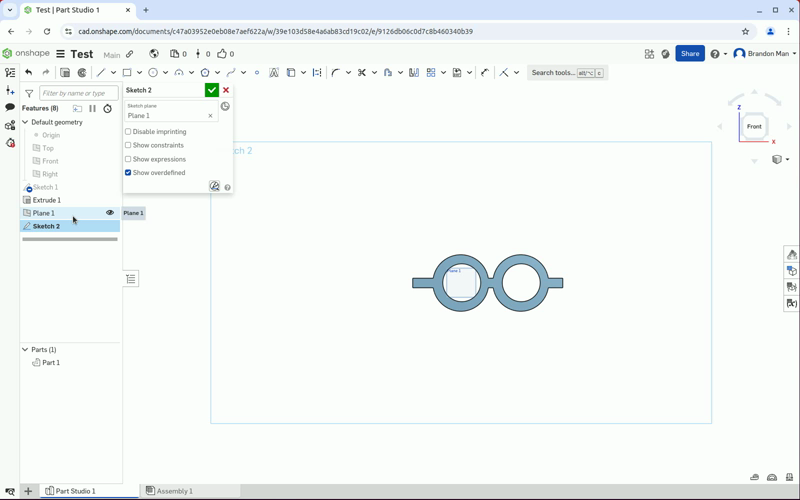
mouse_move(73, 352)
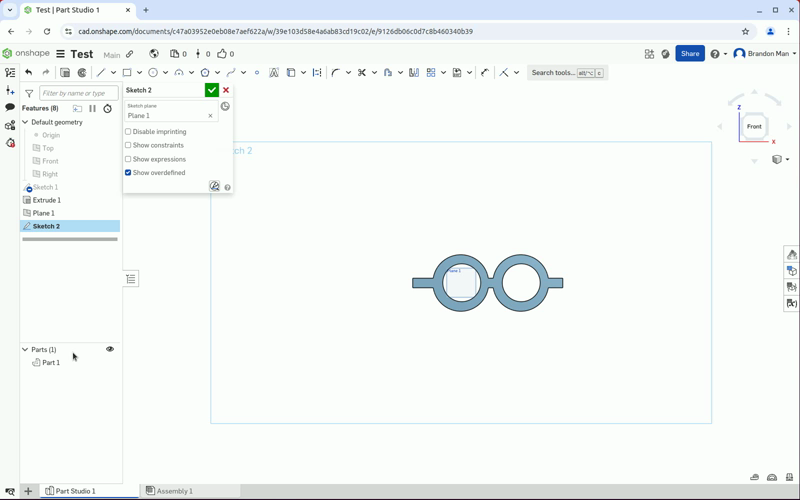
key(y)
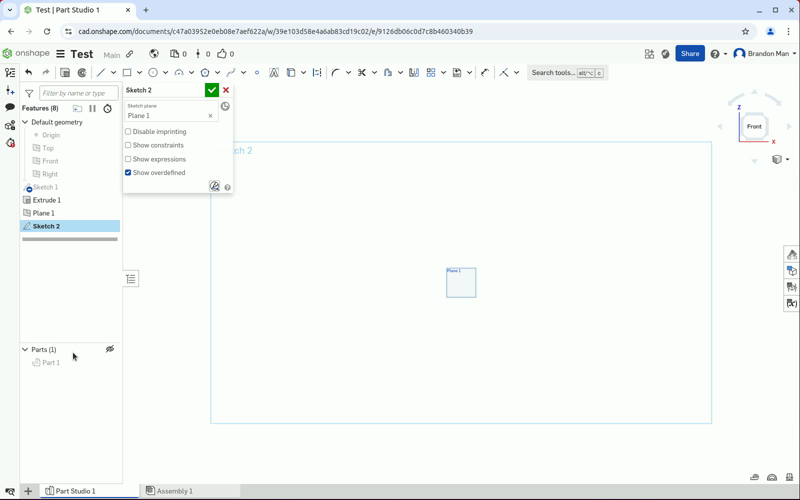
key(l)
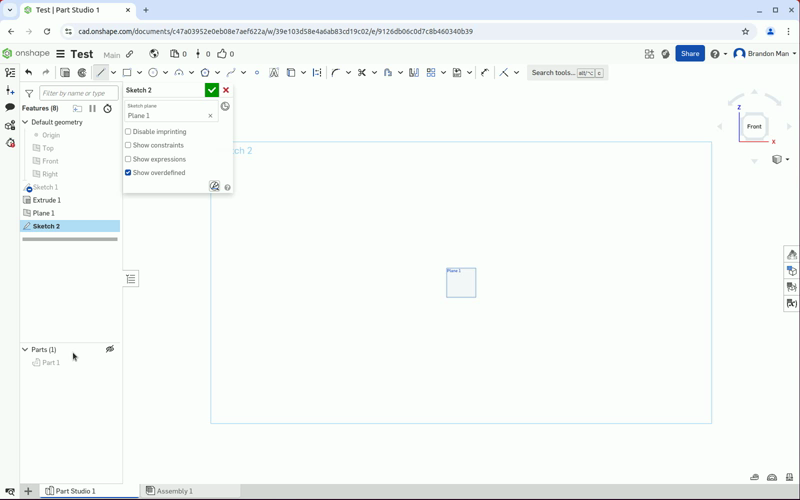
key_down(shift)
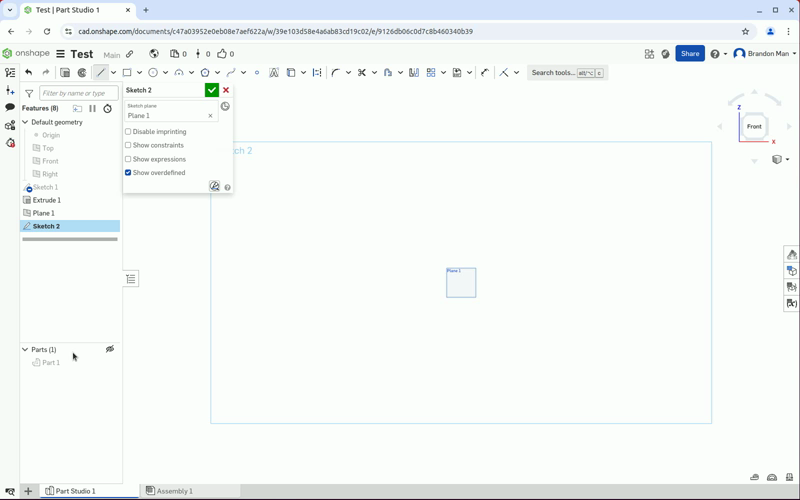
mouse_move(420, 287)
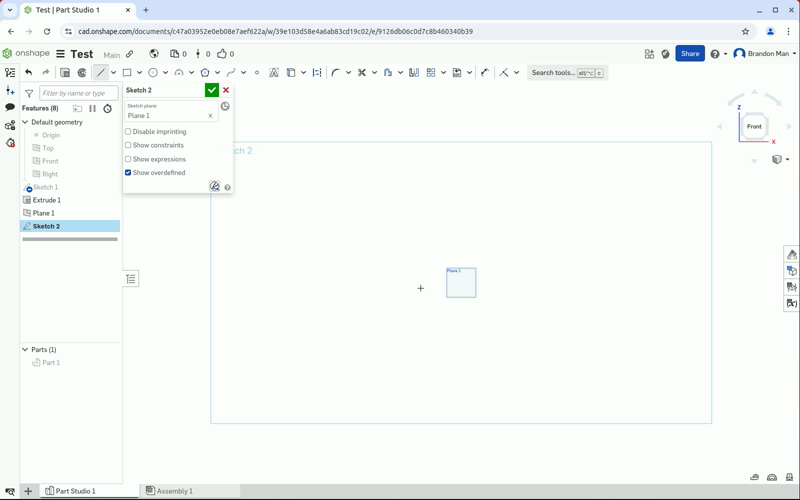
click(420, 287)
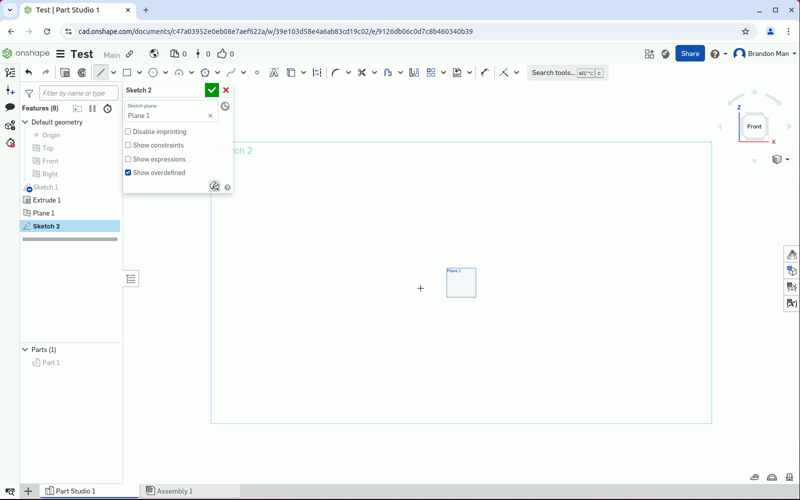
key_up(shift)
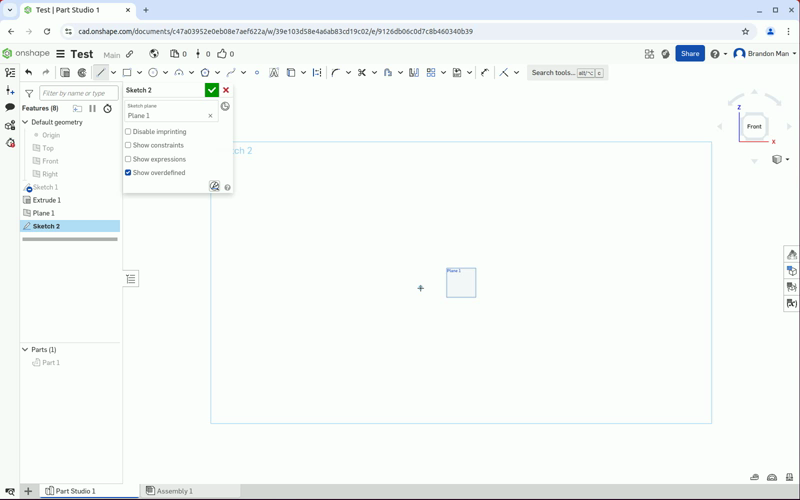
key_down(shift)
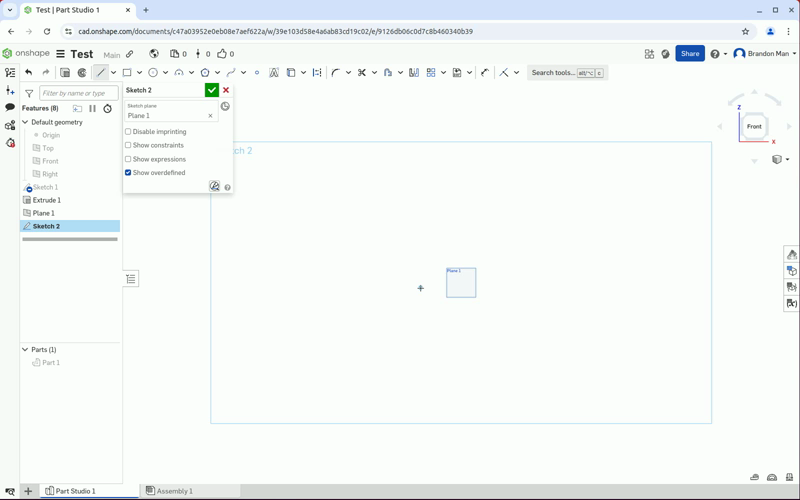
mouse_move(450, 287)
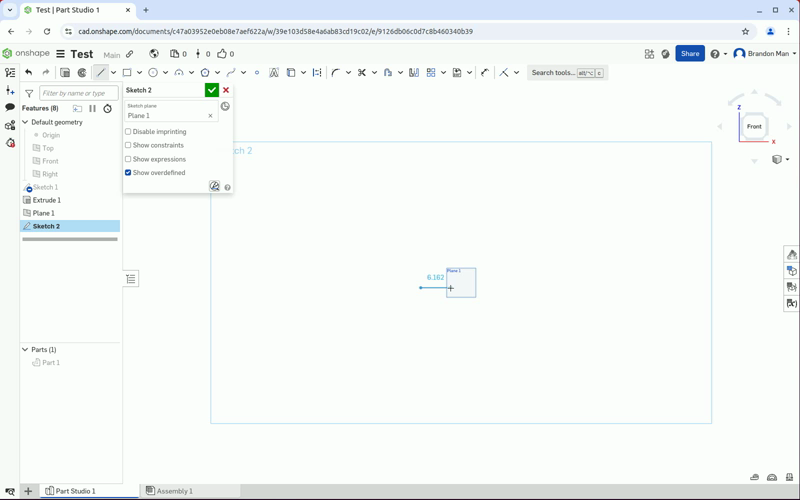
mouse_move(429, 287)
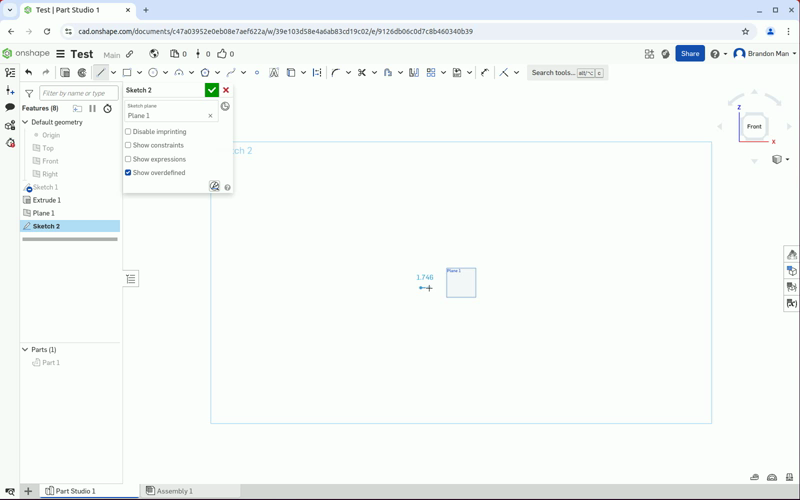
click(429, 287)
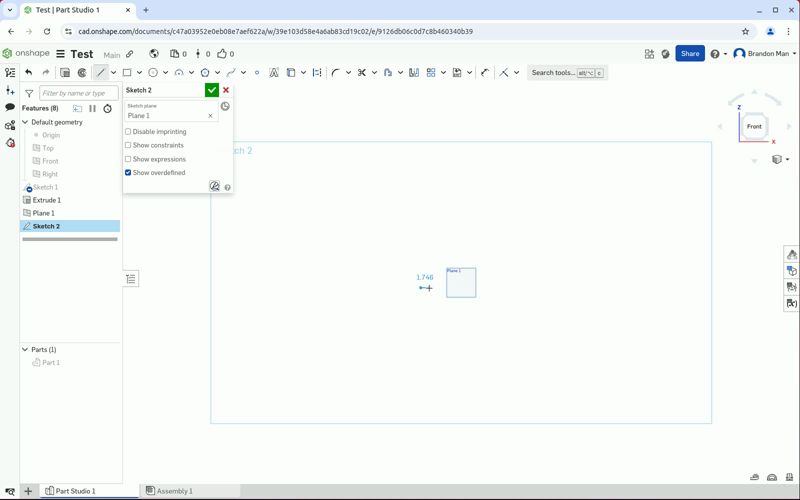
key_up(shift)
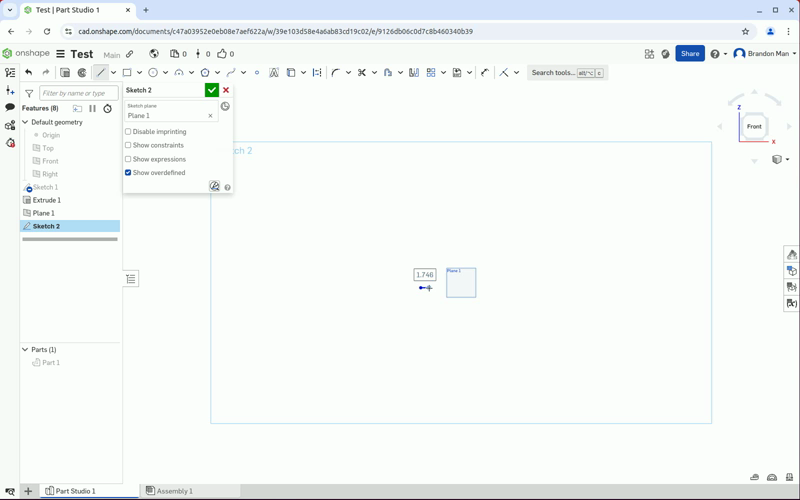
key_down(shift)
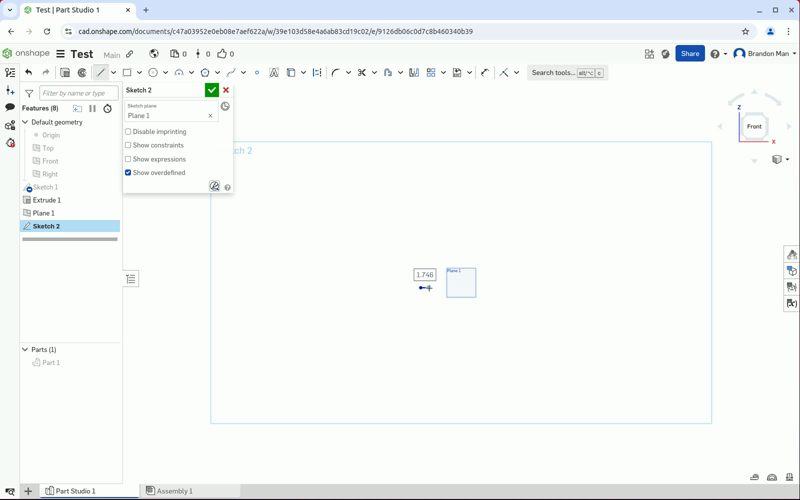
mouse_move(459, 287)
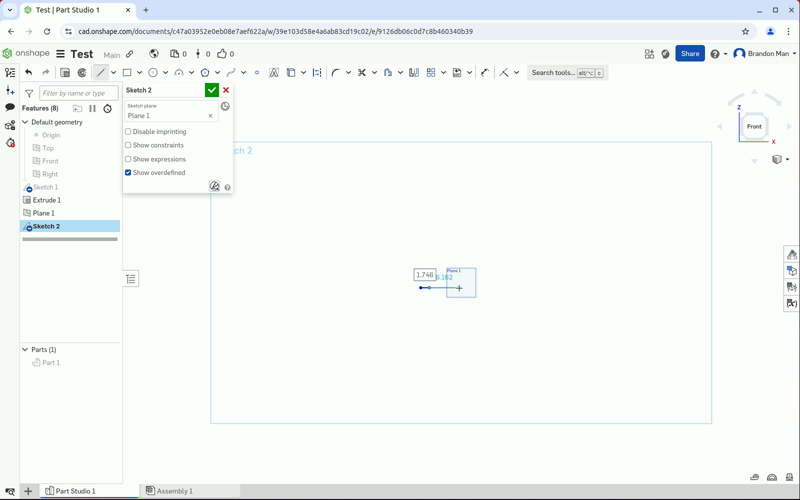
mouse_move(429, 277)
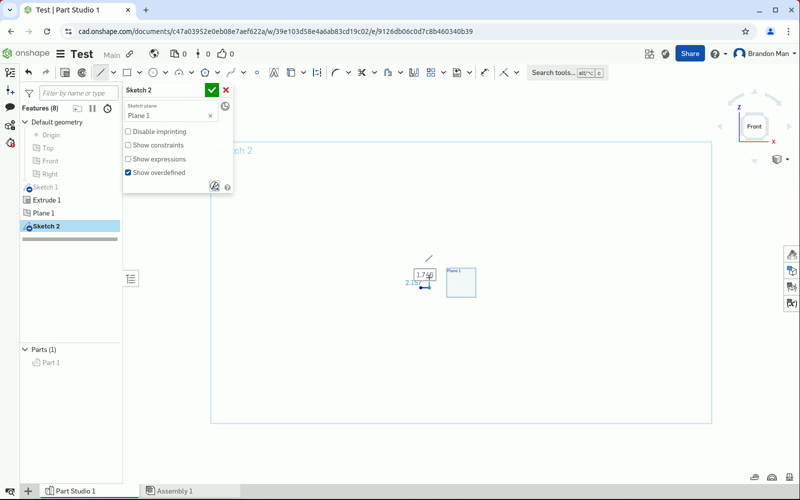
click(429, 277)
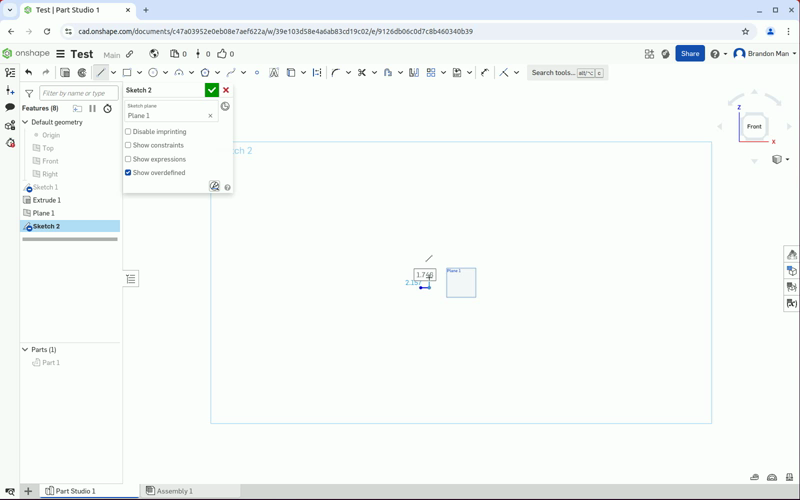
key_up(shift)
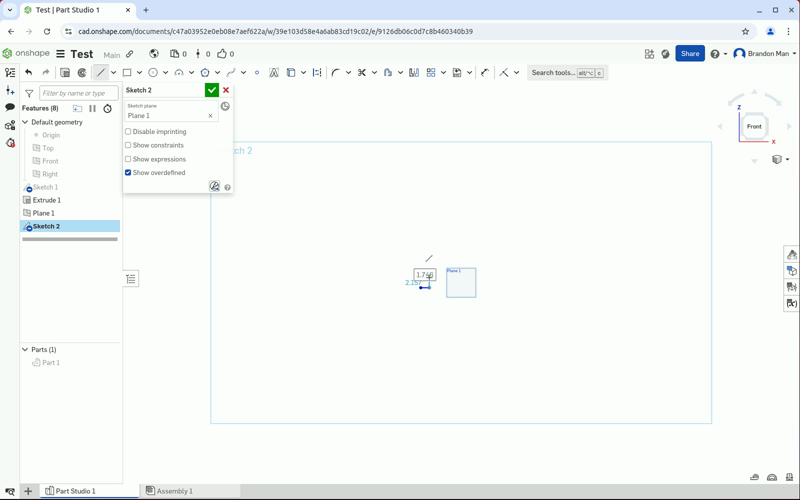
key_down(shift)
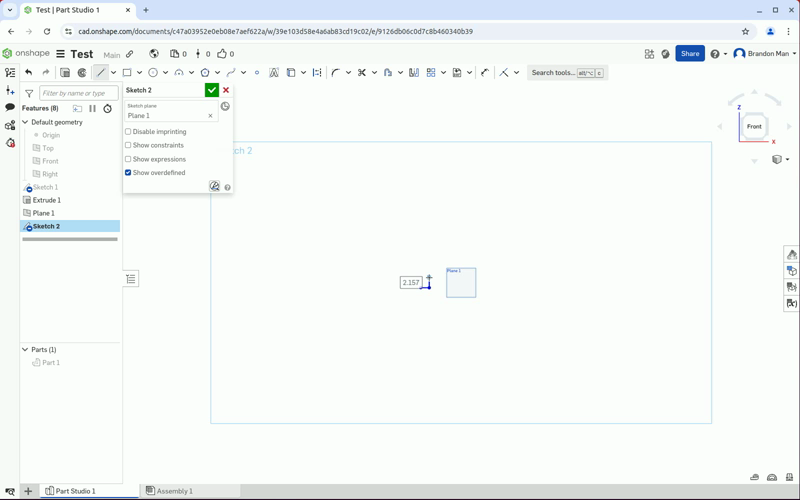
mouse_move(459, 277)
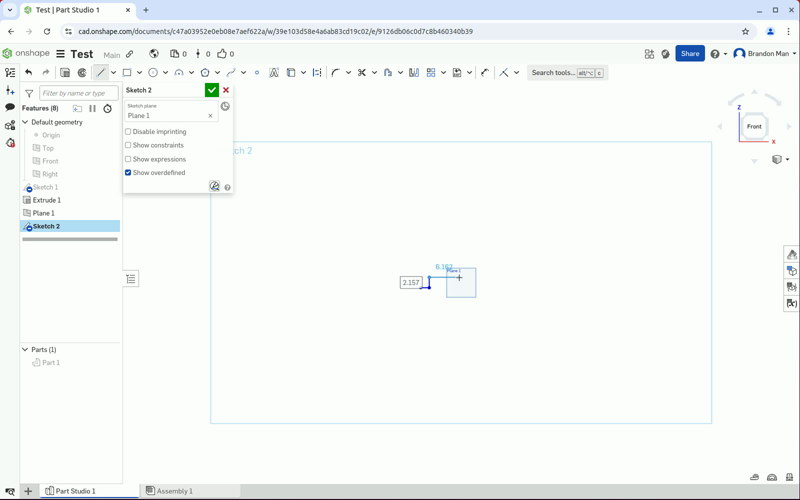
mouse_move(420, 277)
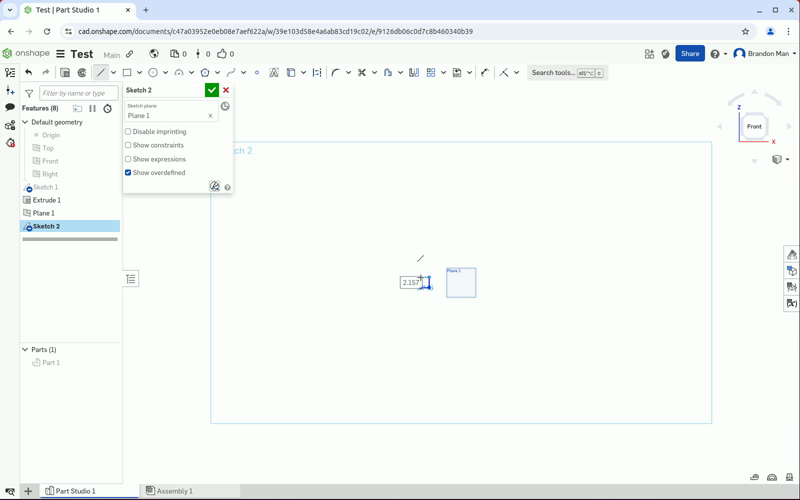
click(420, 277)
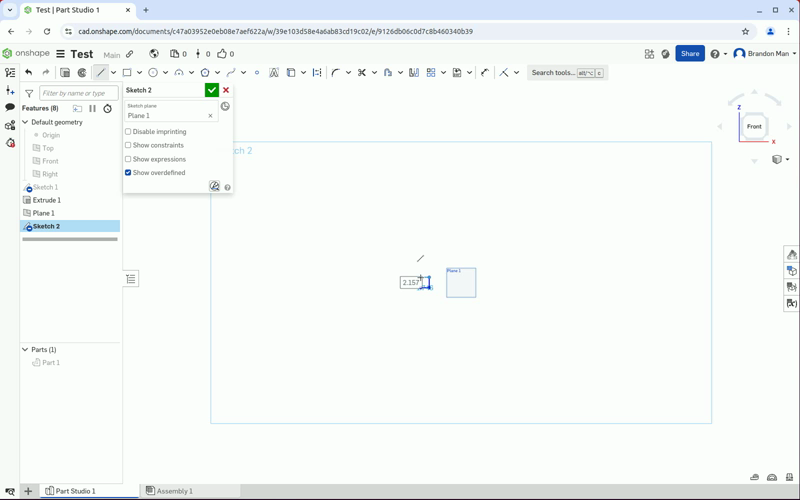
key_up(shift)
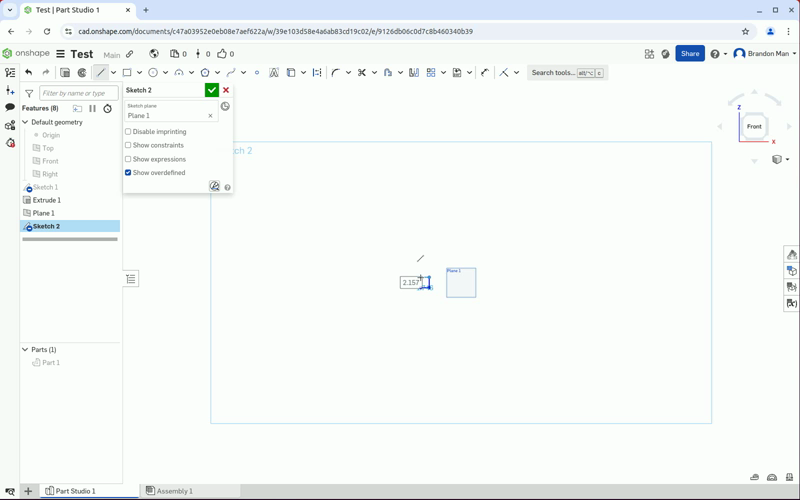
mouse_move(450, 277)
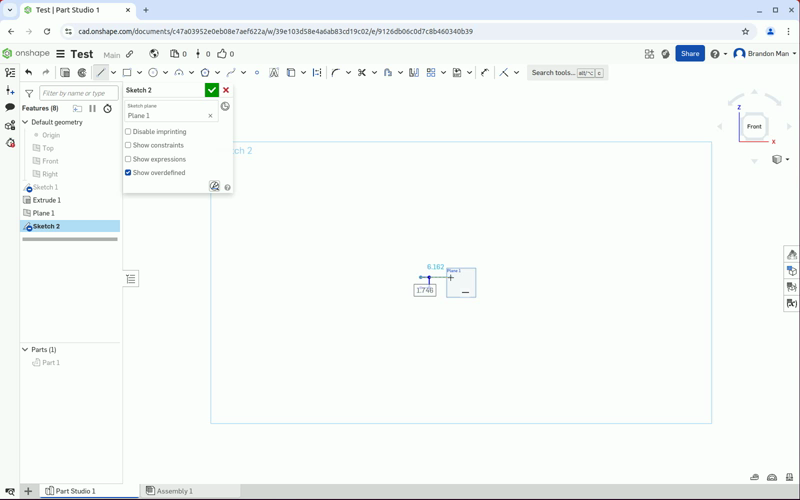
key_down(shift)
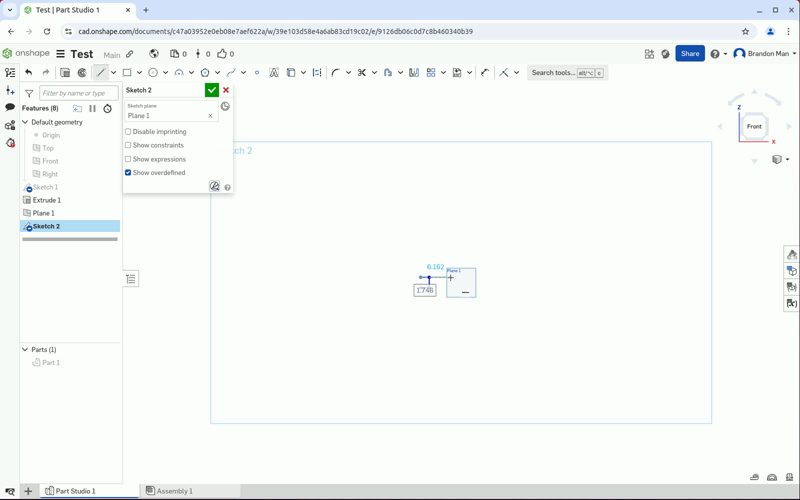
mouse_move(420, 287)
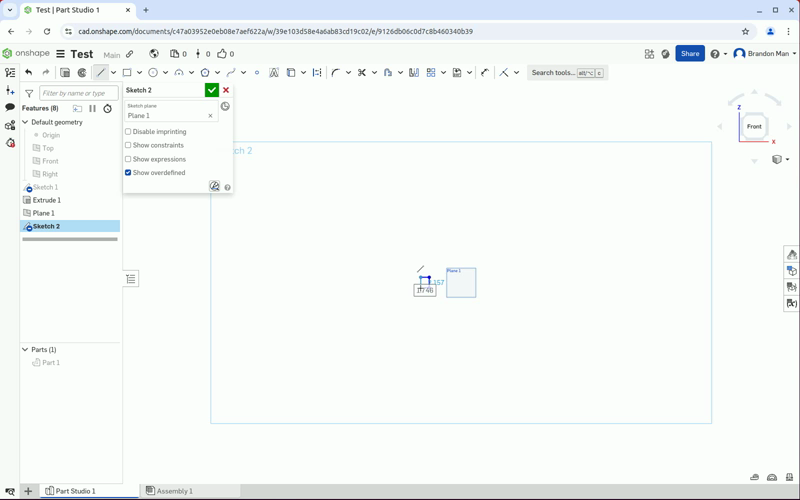
key_up(shift)
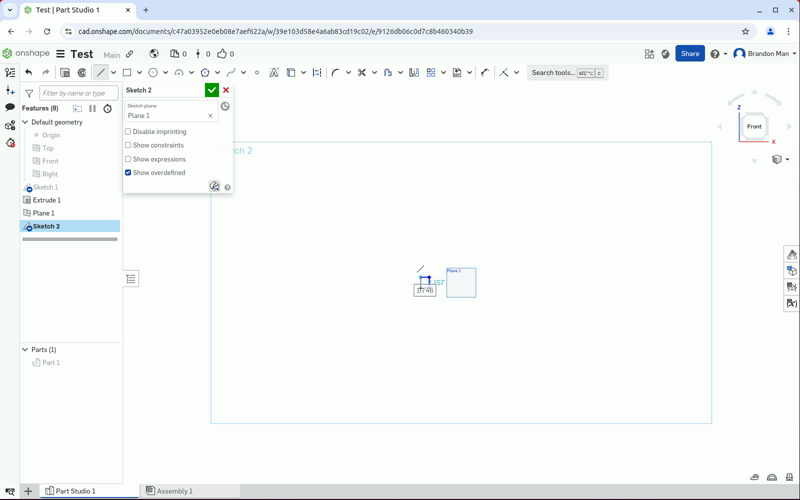
click(420, 287)
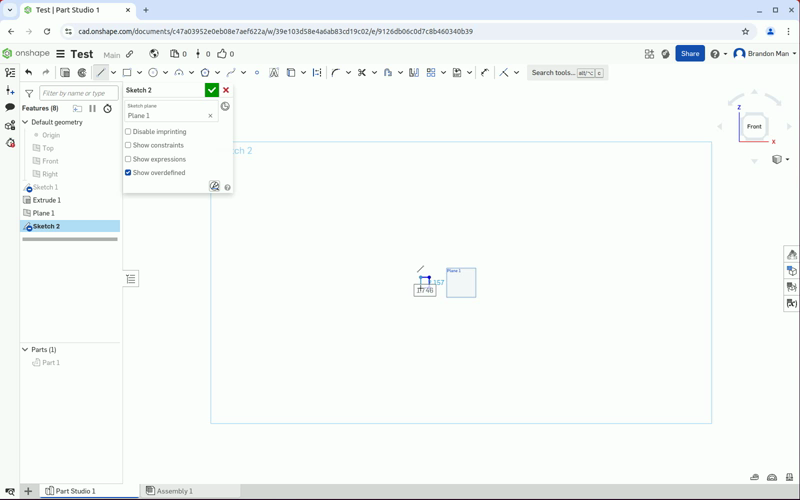
key(esc)
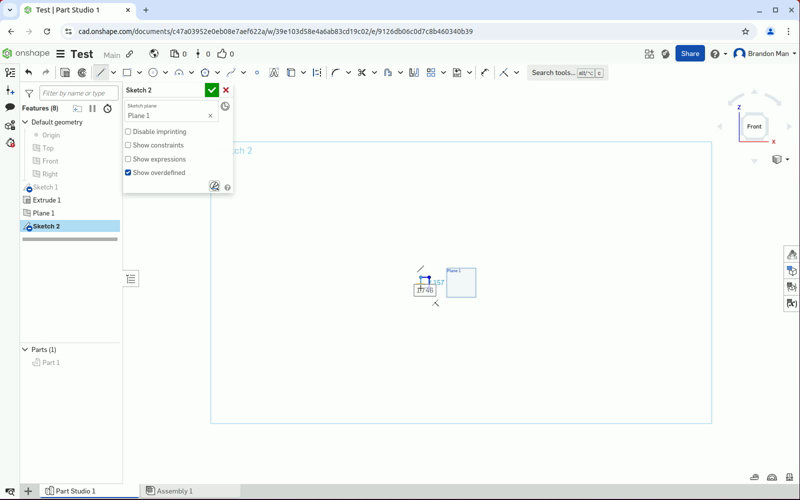
mouse_move(427, 284)
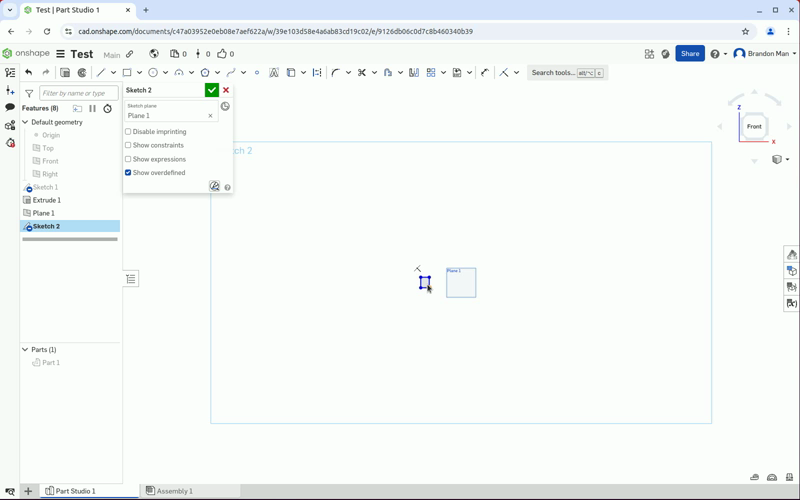
scroll(6)
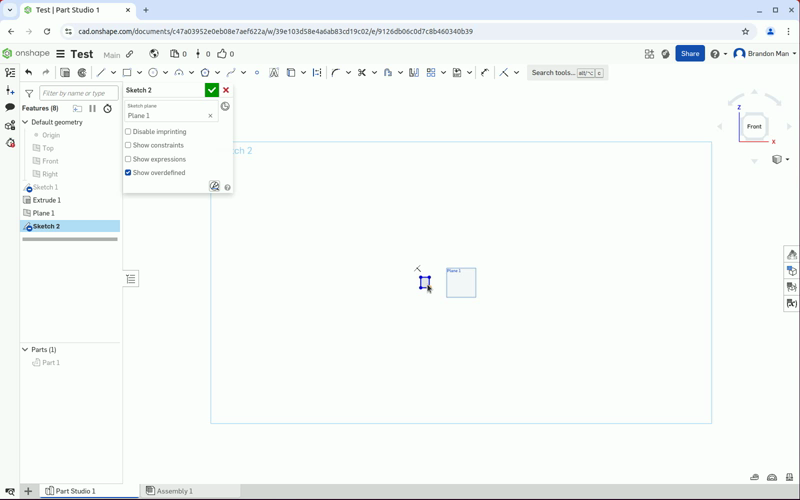
scroll(6)
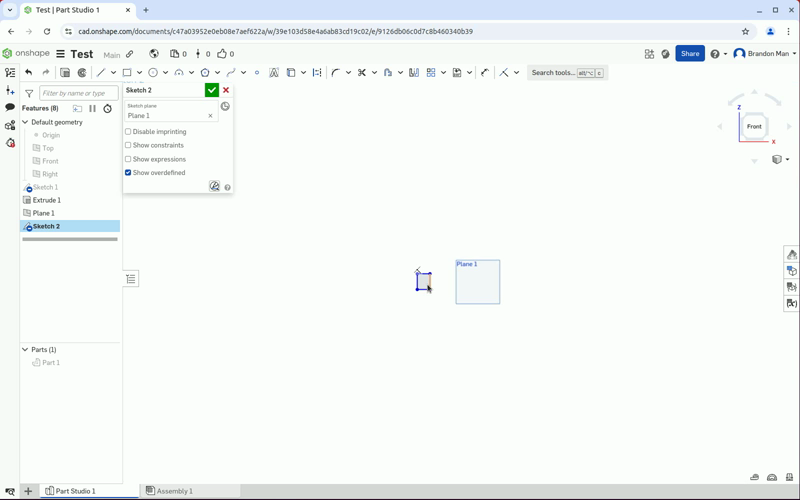
scroll(6)
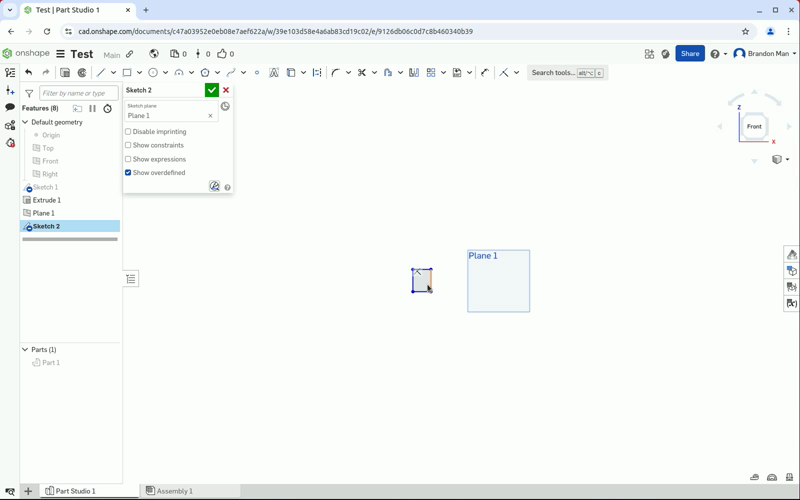
scroll(6)
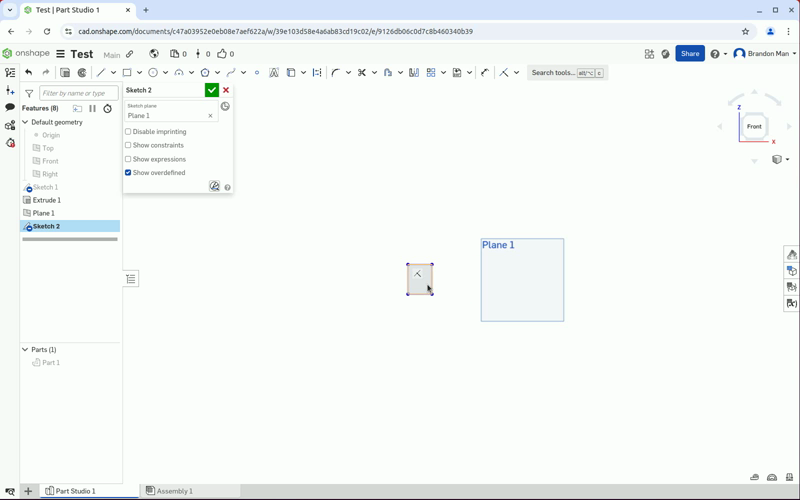
scroll(6)
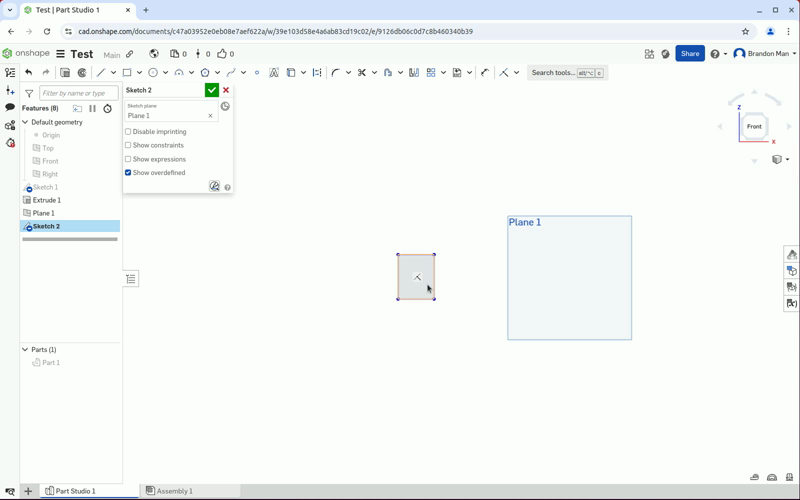
scroll(6)
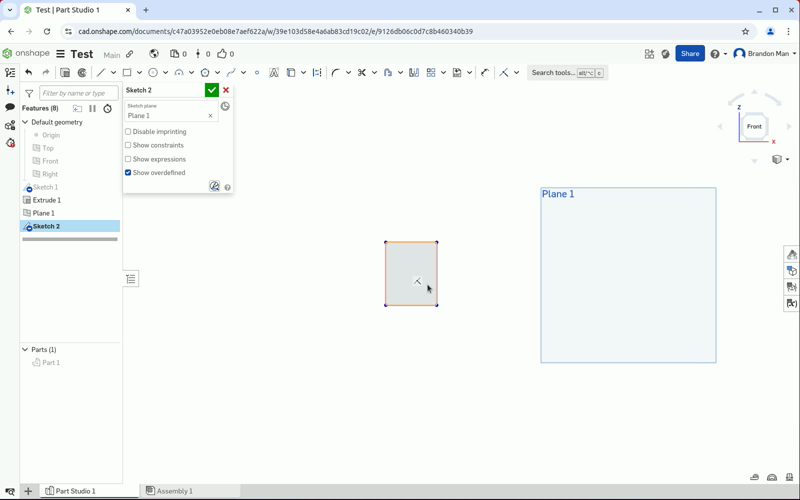
scroll(6)
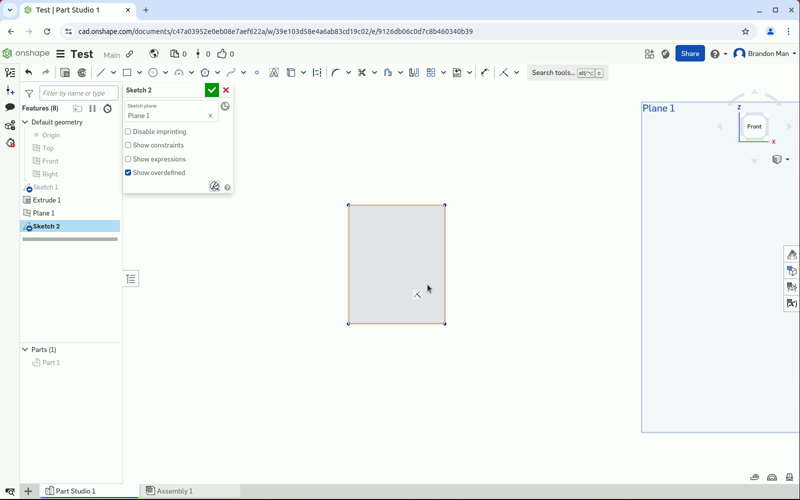
click(427, 284)
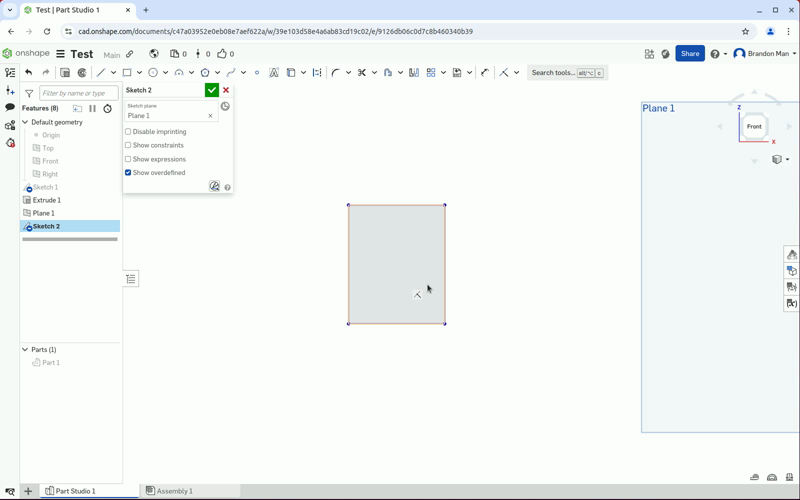
scroll(-6)
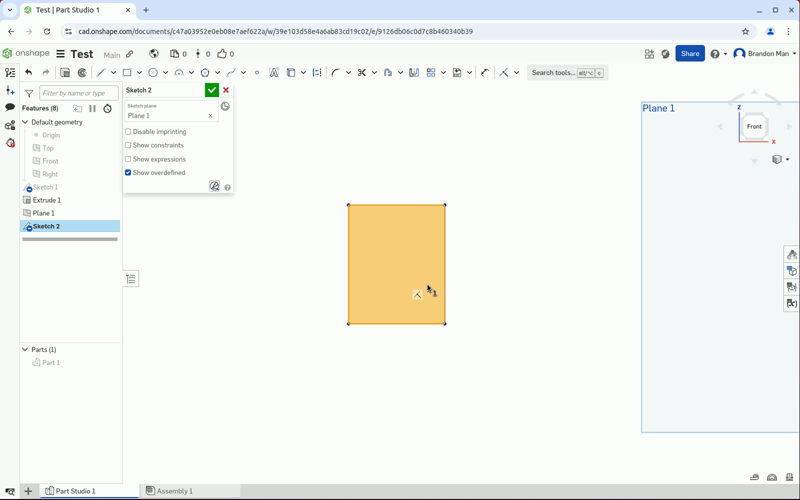
scroll(-6)
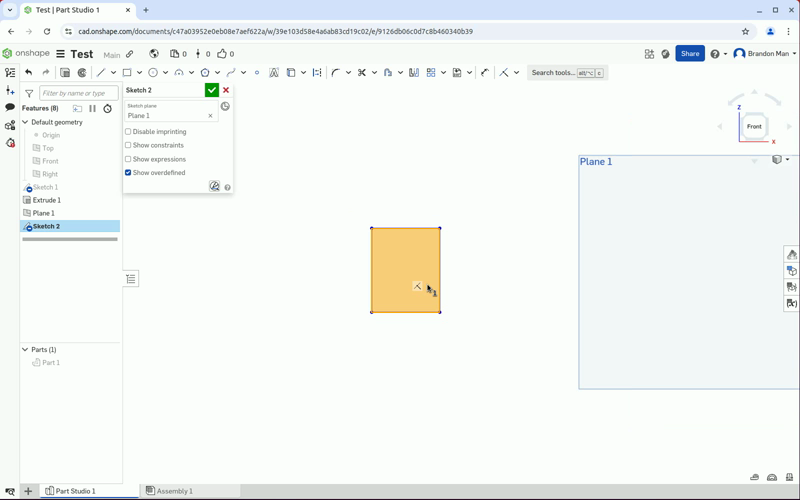
scroll(-6)
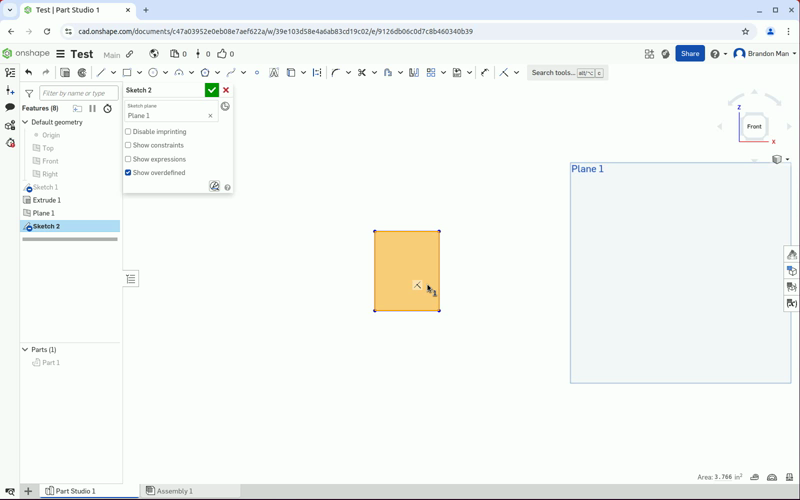
scroll(-6)
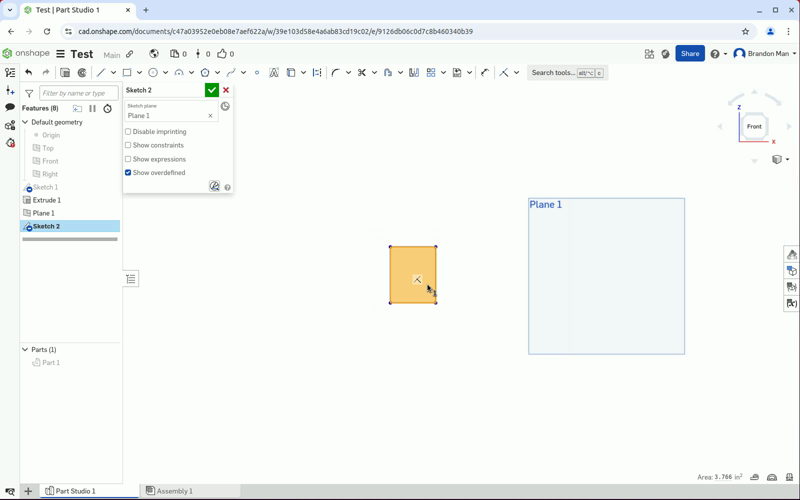
scroll(-6)
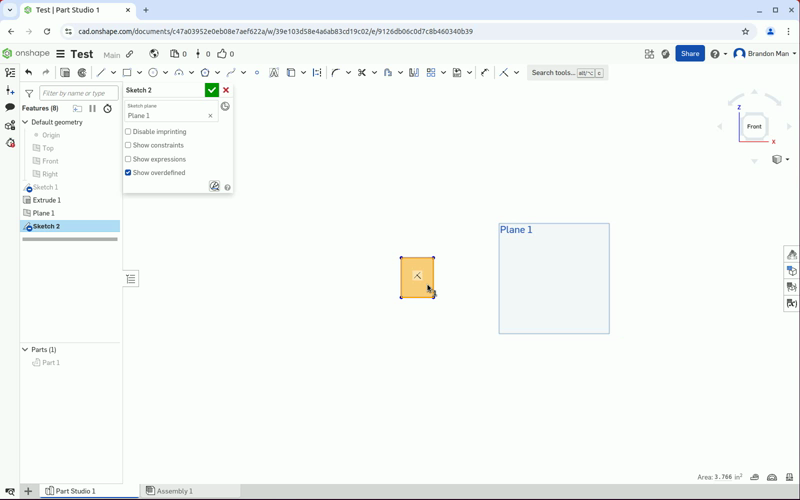
scroll(-6)
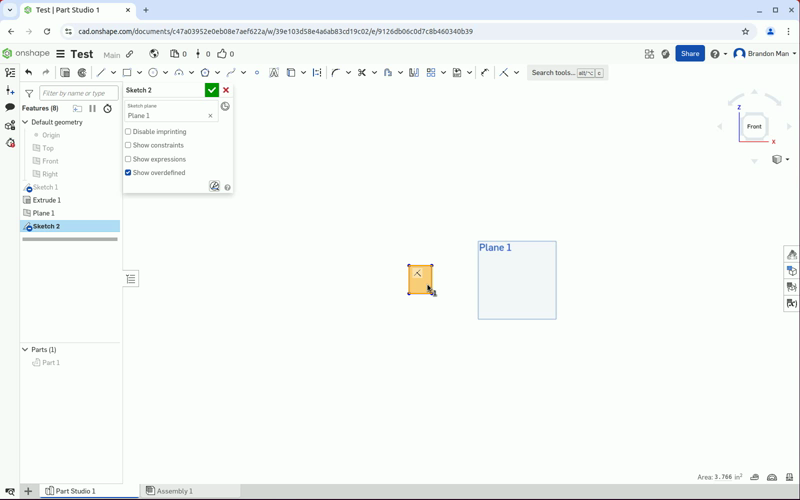
scroll(-6)
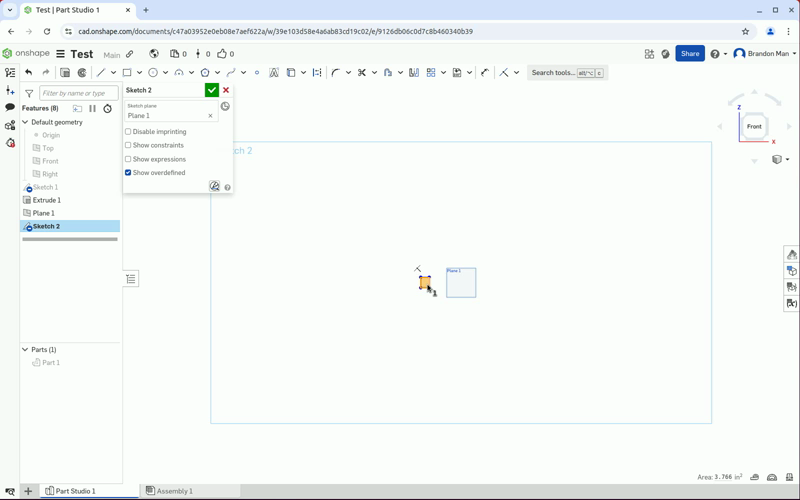
mouse_move(73, 352)
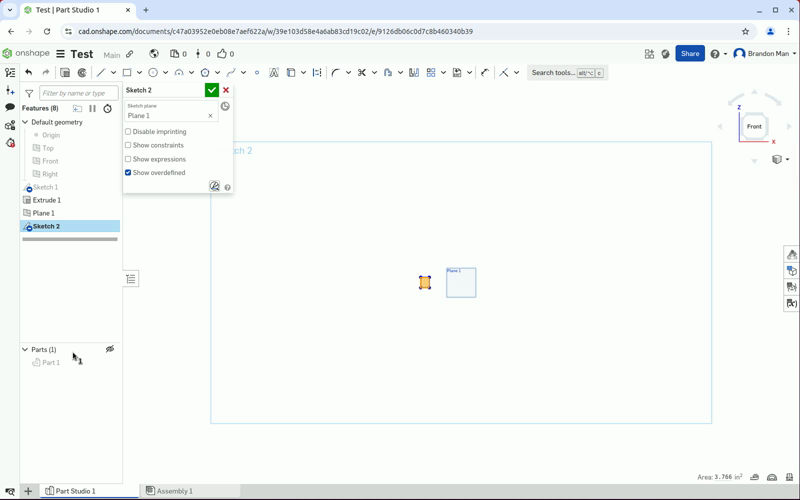
key(shift+y)
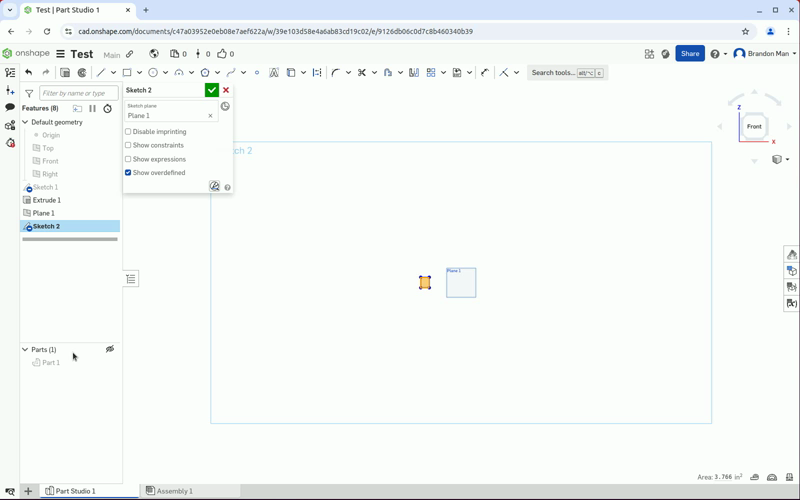
key(shift+e)
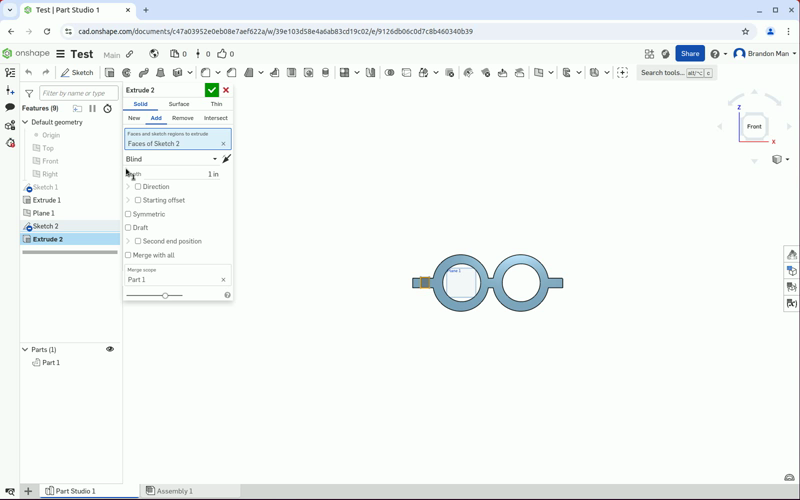
mouse_move(143, 106)
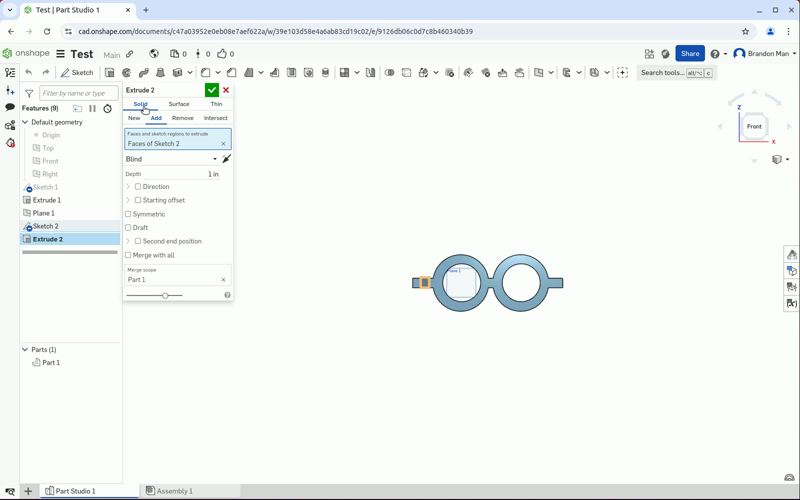
click(143, 106)
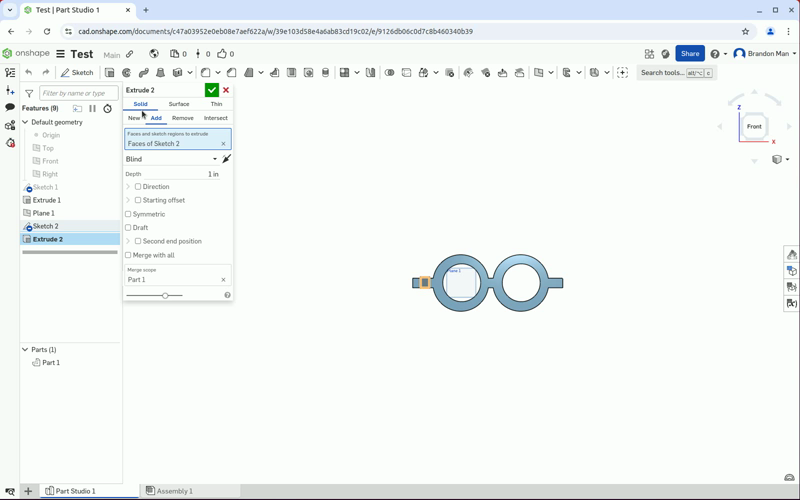
mouse_move(137, 120)
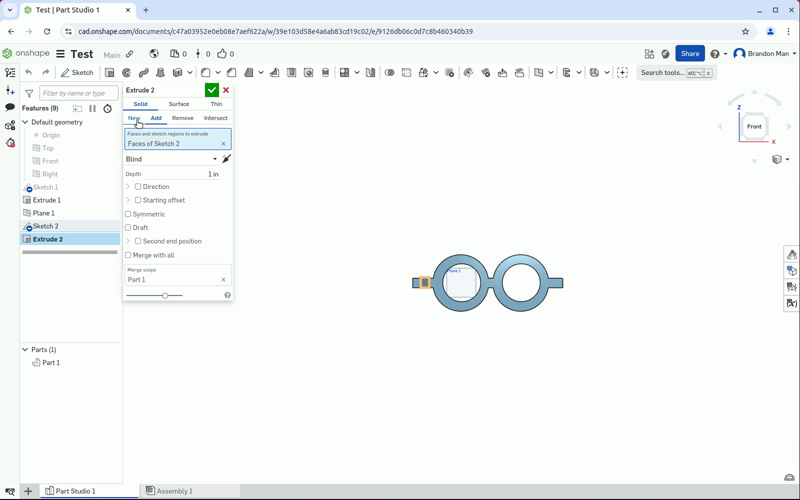
click(137, 120)
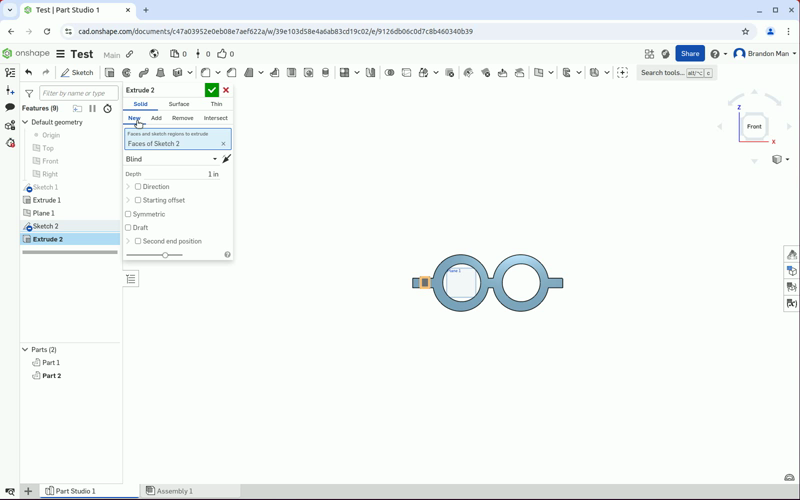
key(tab, 4)
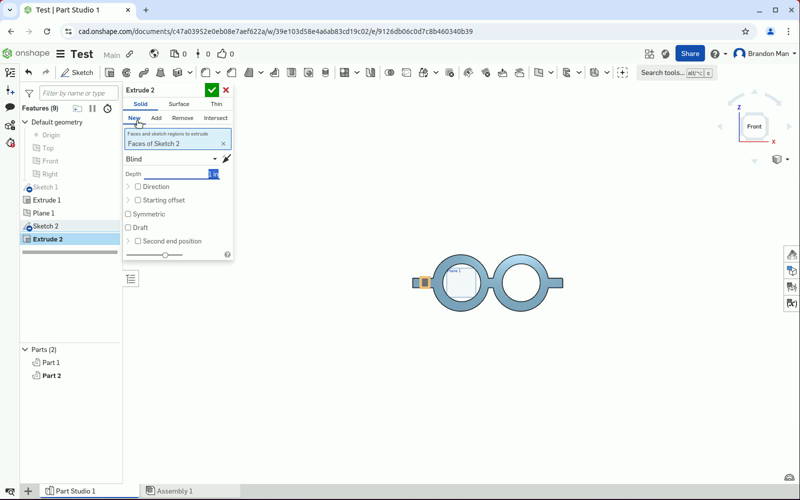
text(20.701)
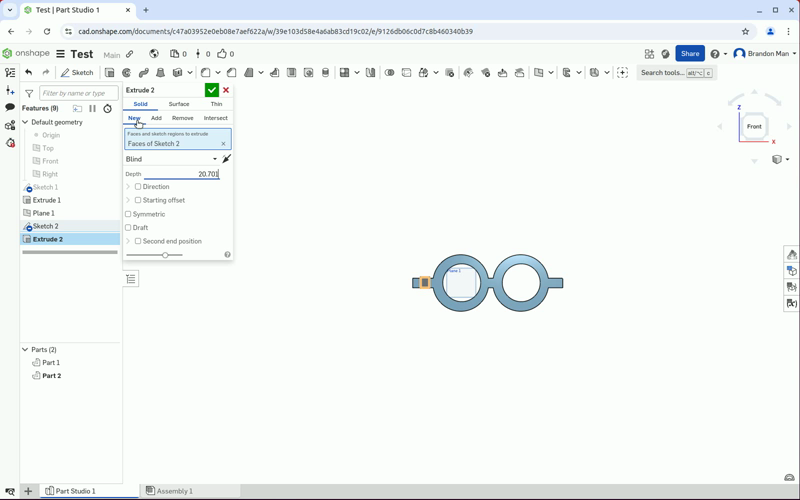
key(enter)
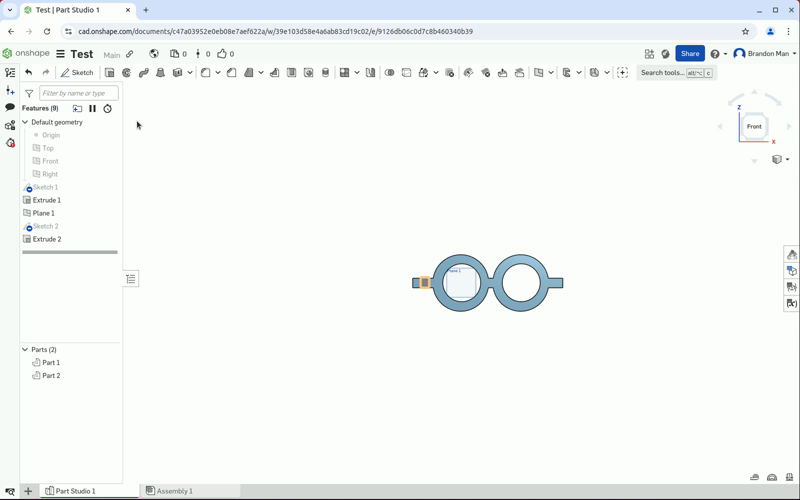
key(shift+h)
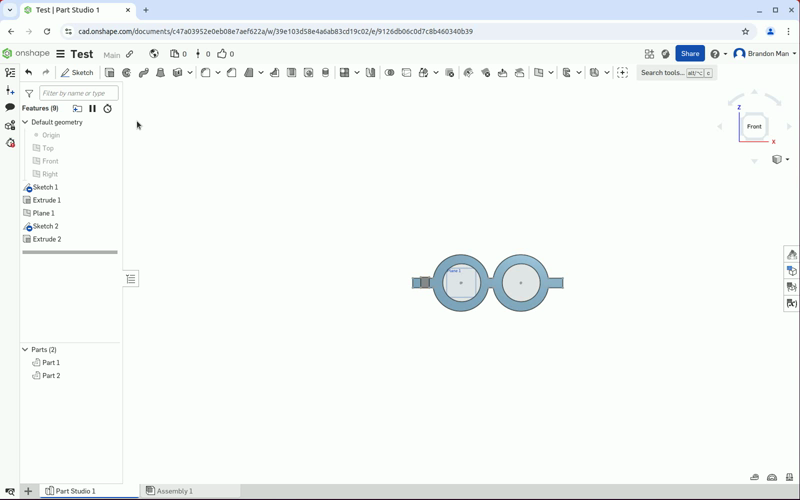
key(shift+h)
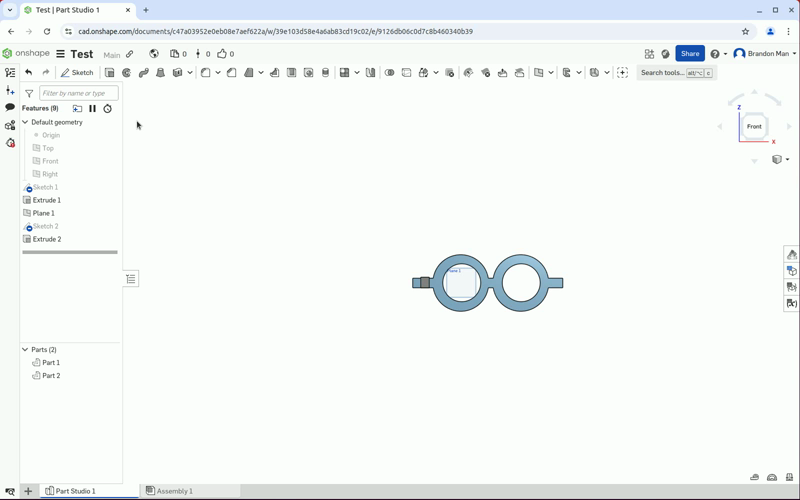
mouse_move(73, 189)
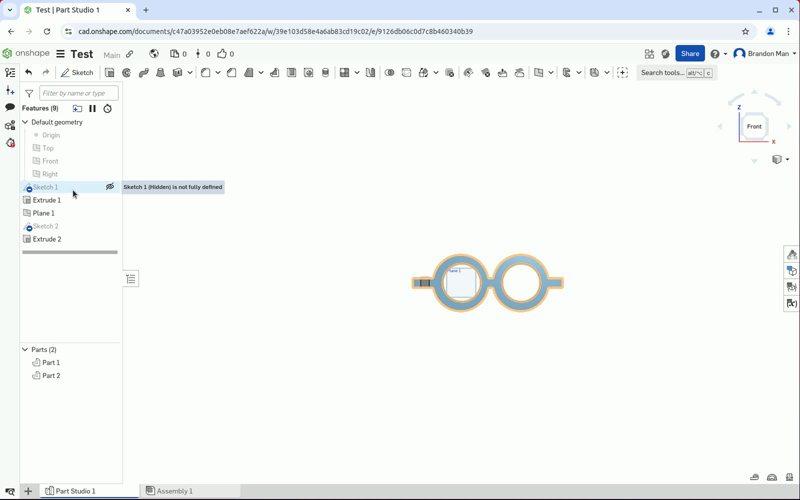
click(73, 189)
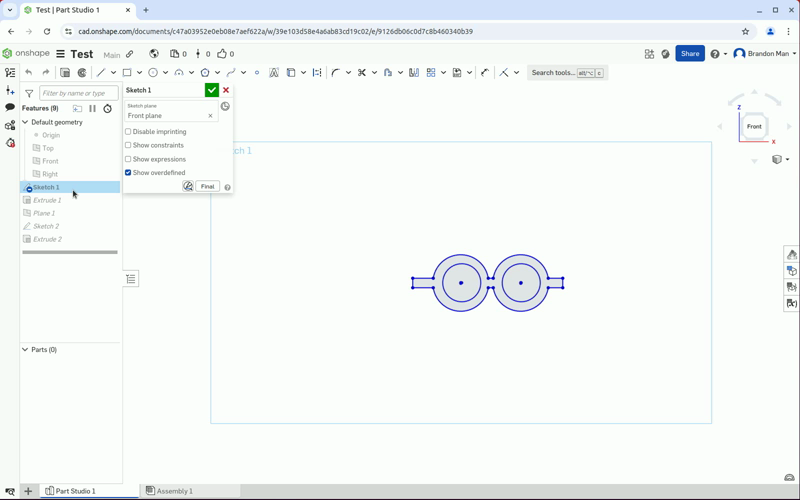
mouse_move(229, 92)
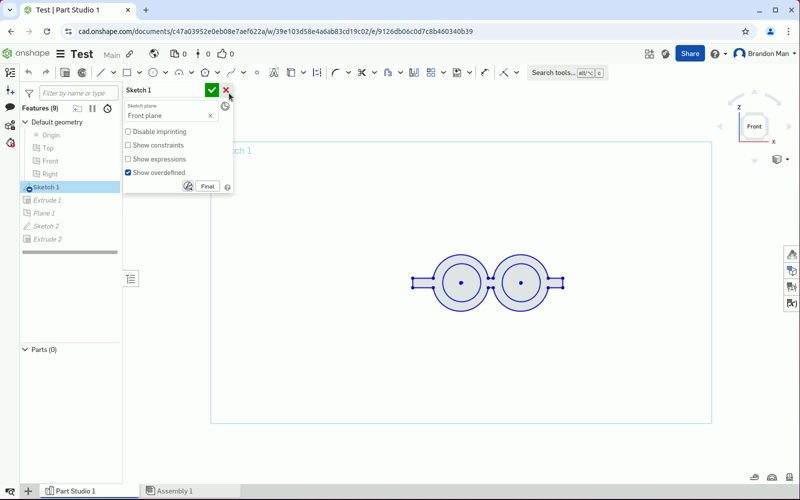
click(229, 92)
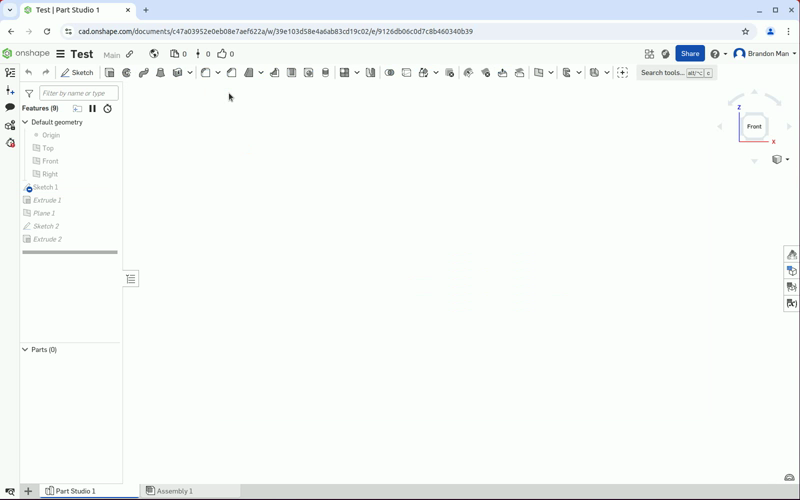
key(shift+s)
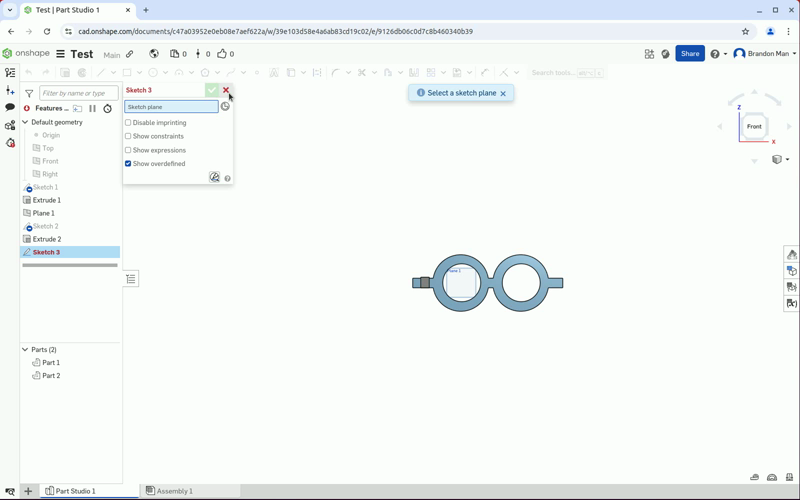
mouse_move(73, 215)
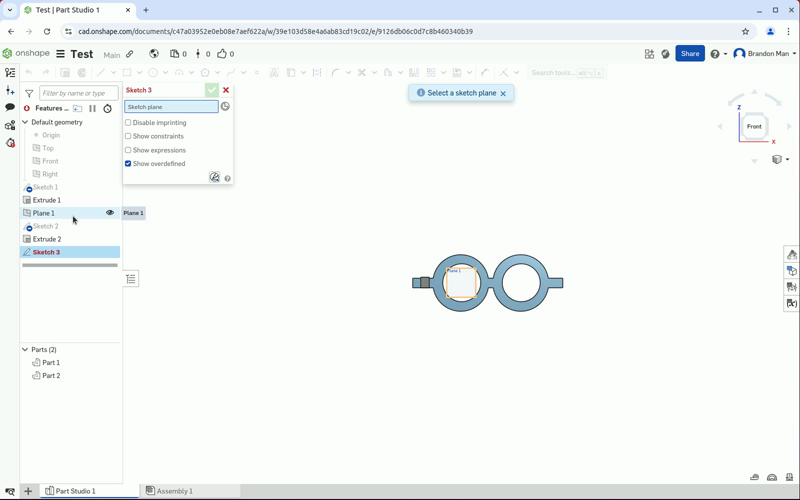
click(73, 215)
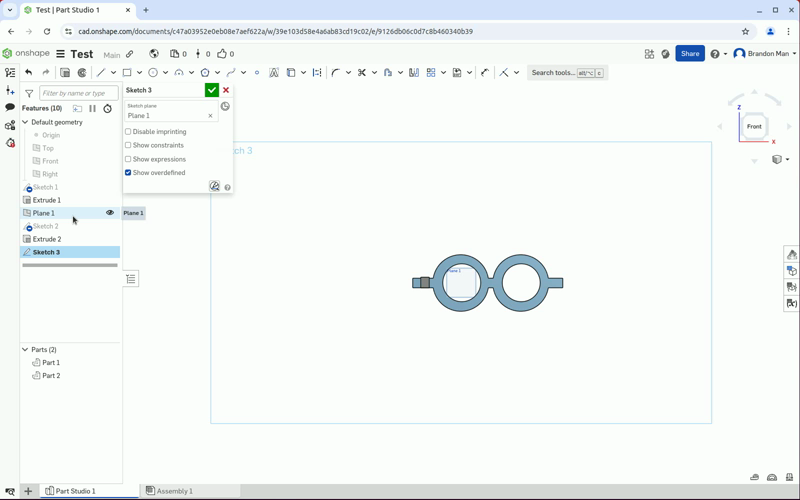
mouse_move(73, 352)
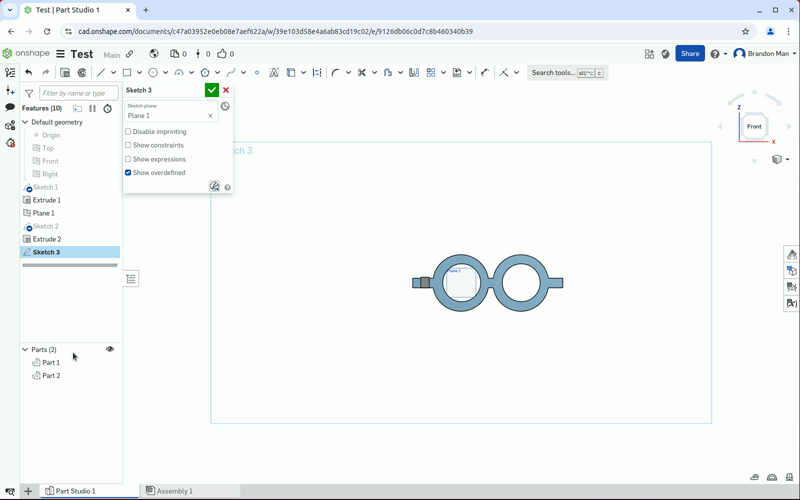
key(y)
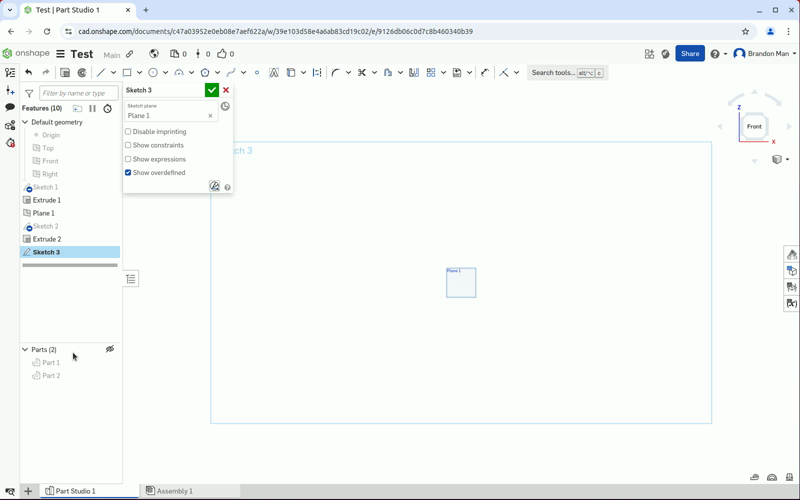
key(l)
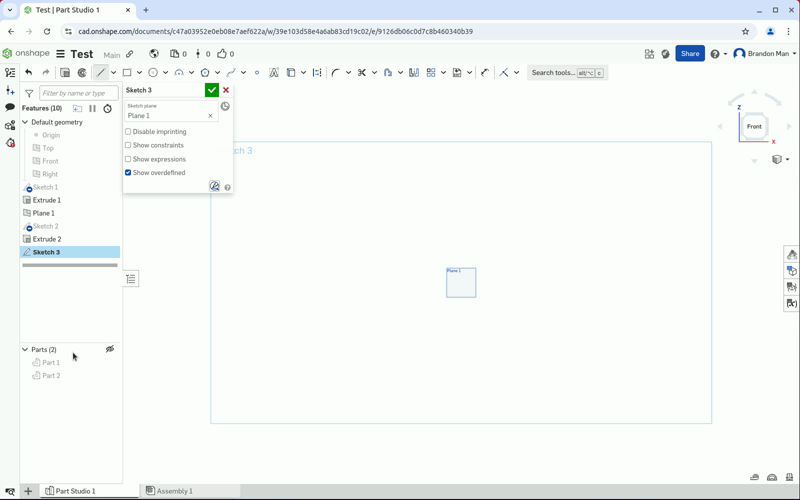
key_down(shift)
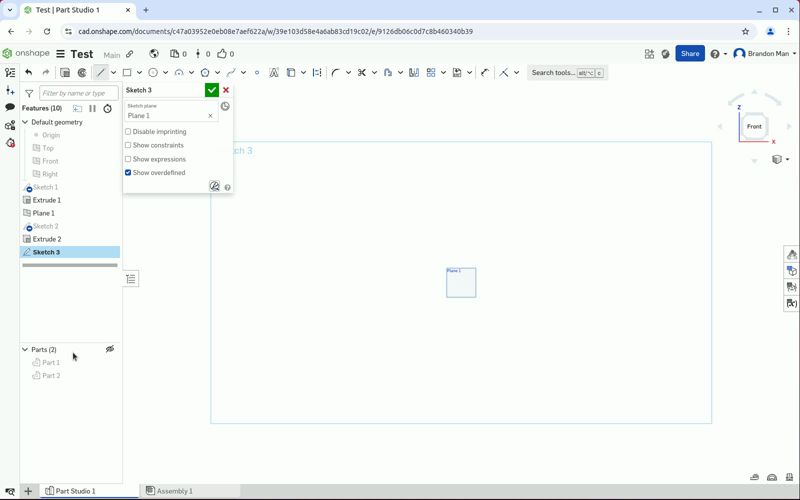
mouse_move(555, 287)
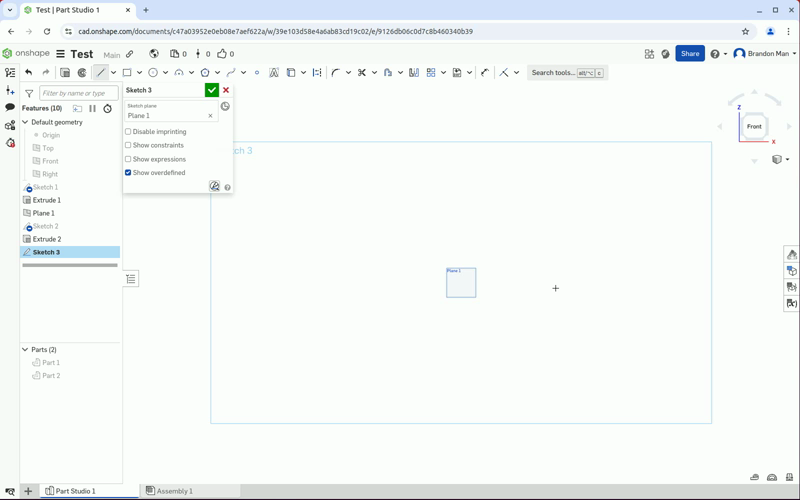
click(555, 287)
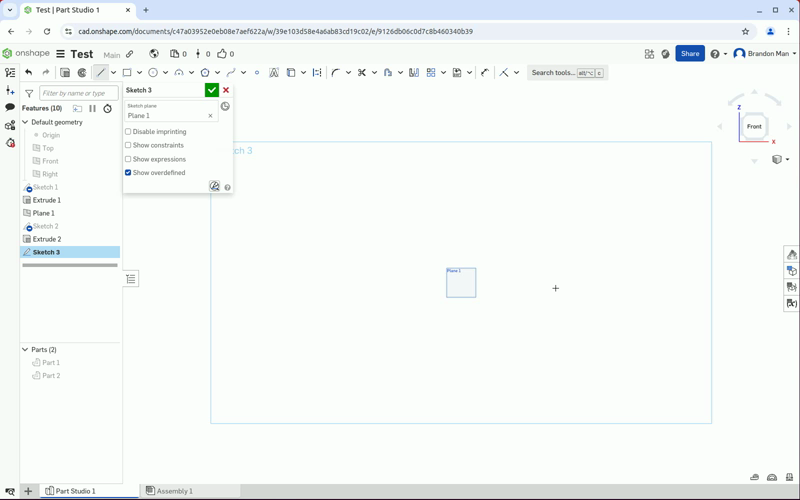
key_up(shift)
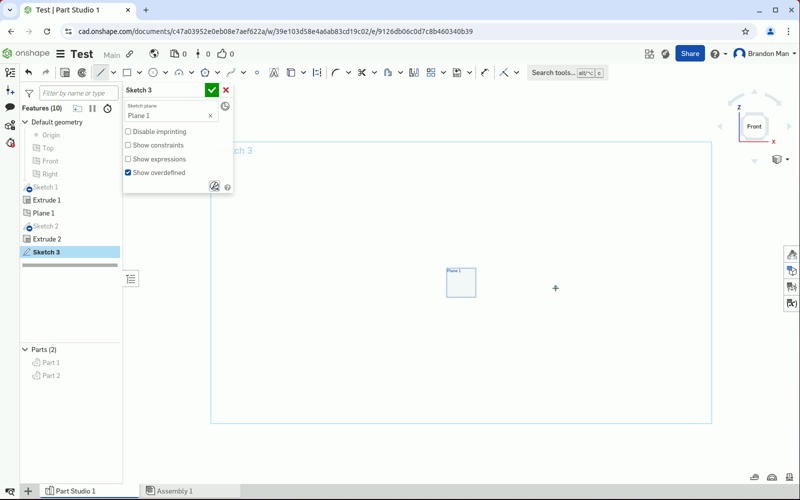
key_down(shift)
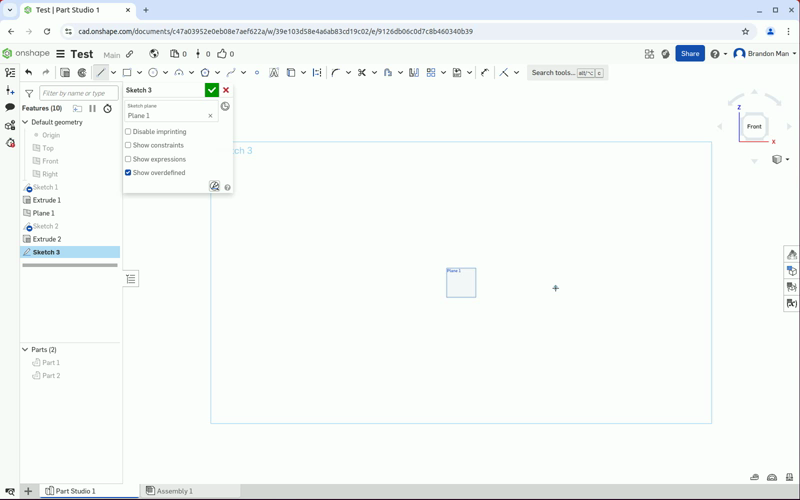
mouse_move(585, 287)
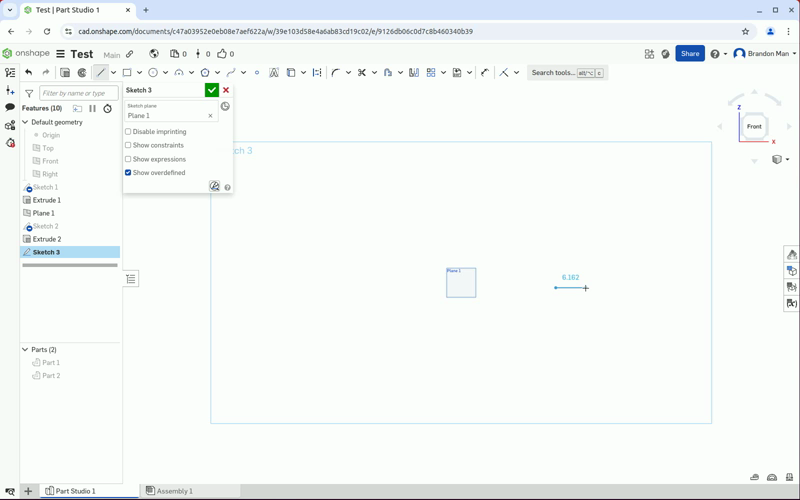
mouse_move(564, 287)
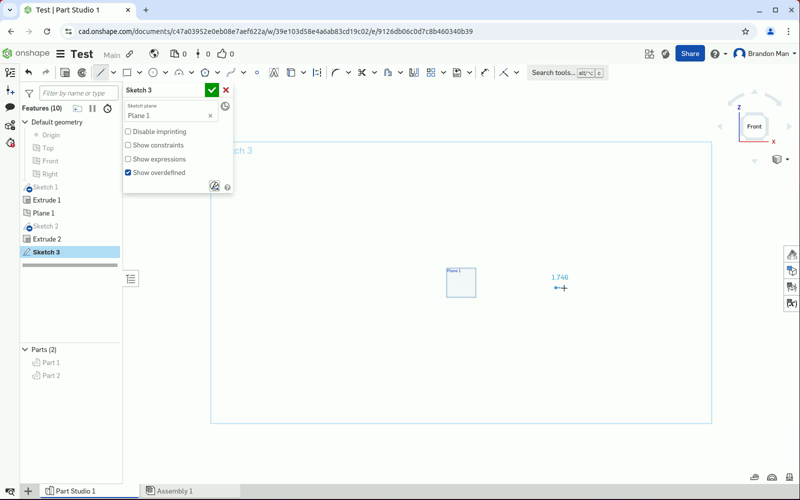
click(564, 287)
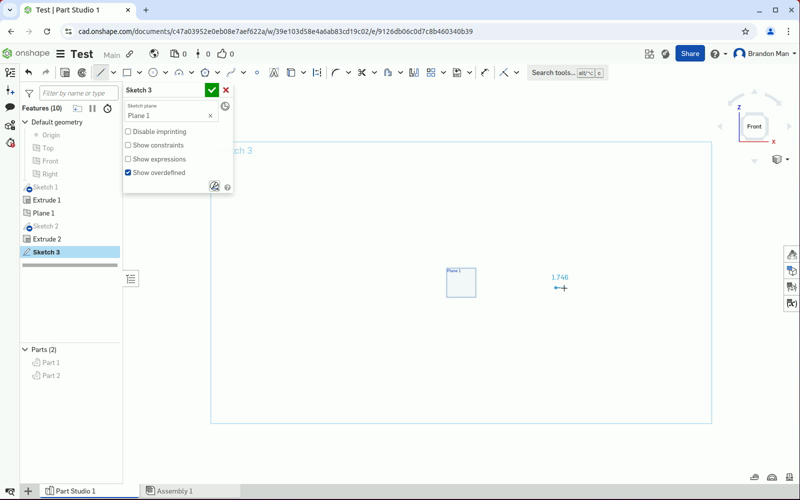
key_up(shift)
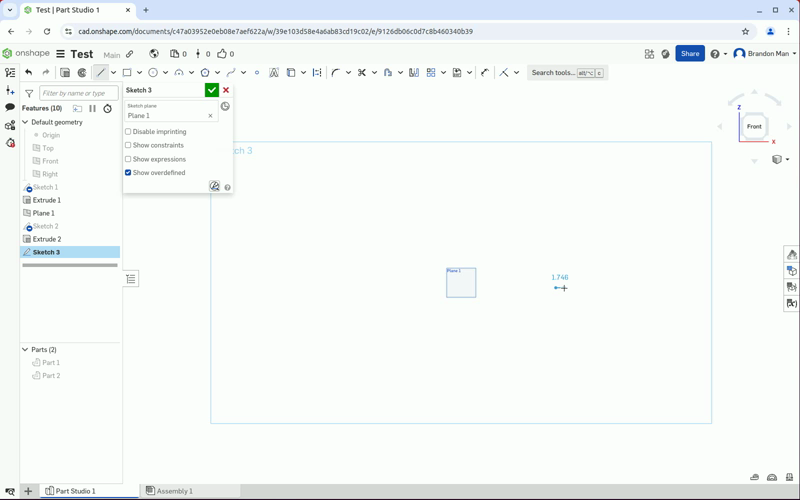
key_down(shift)
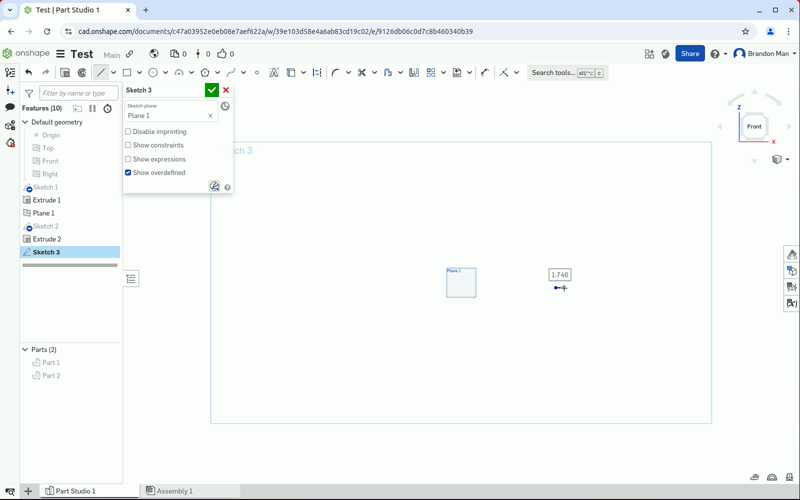
mouse_move(589, 287)
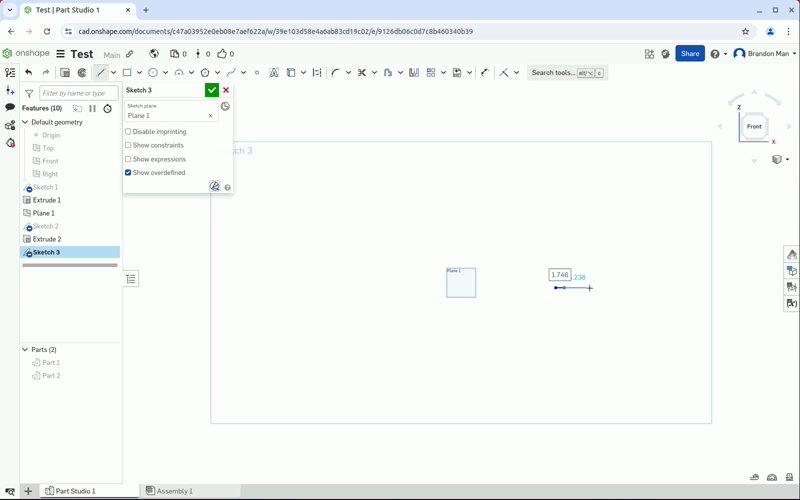
mouse_move(564, 277)
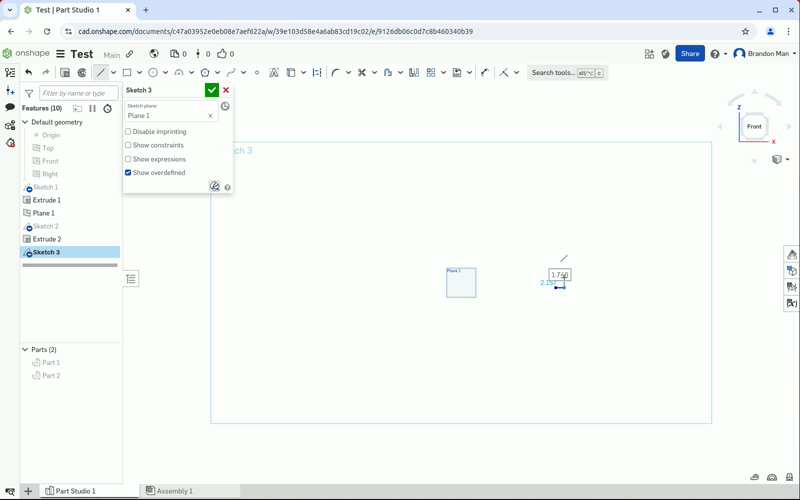
click(564, 277)
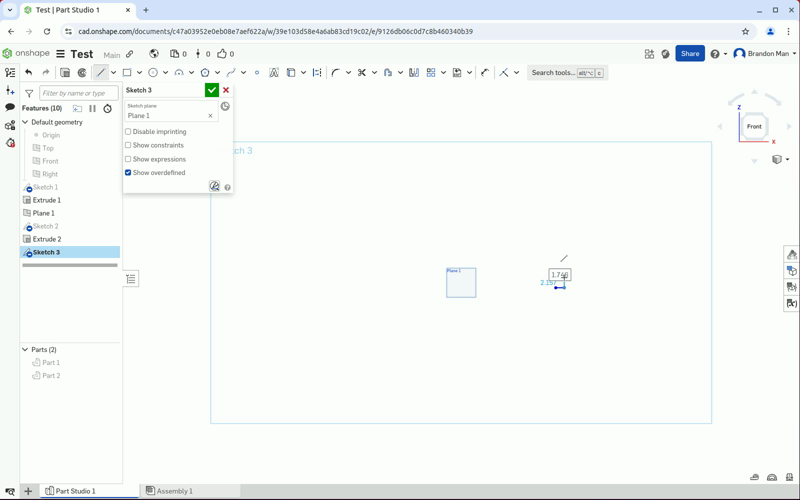
key_up(shift)
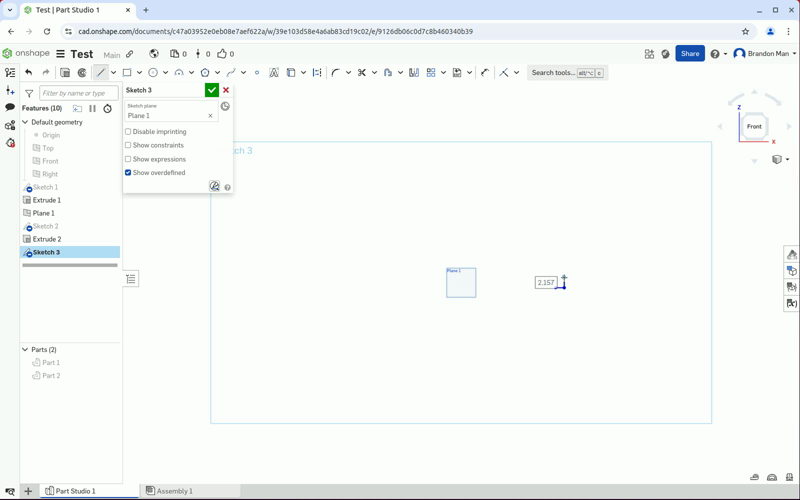
key_down(shift)
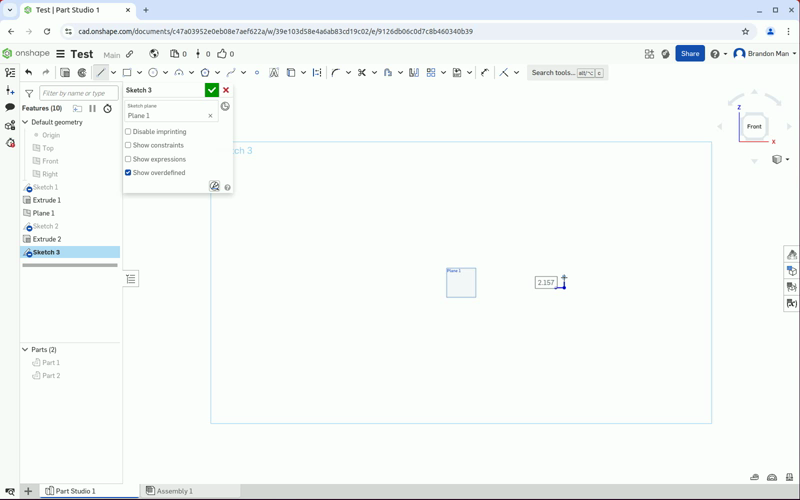
mouse_move(589, 277)
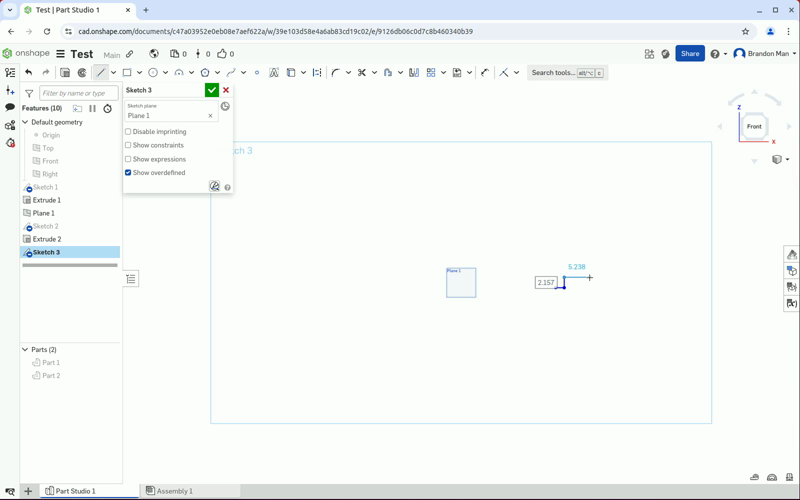
mouse_move(555, 277)
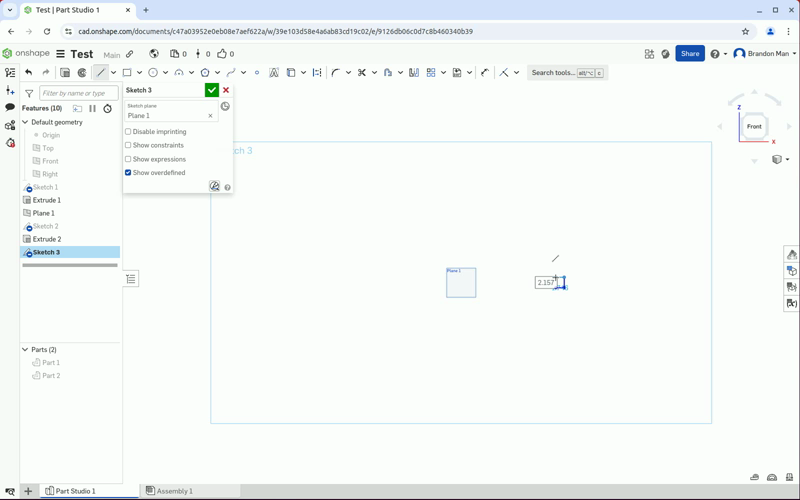
click(555, 277)
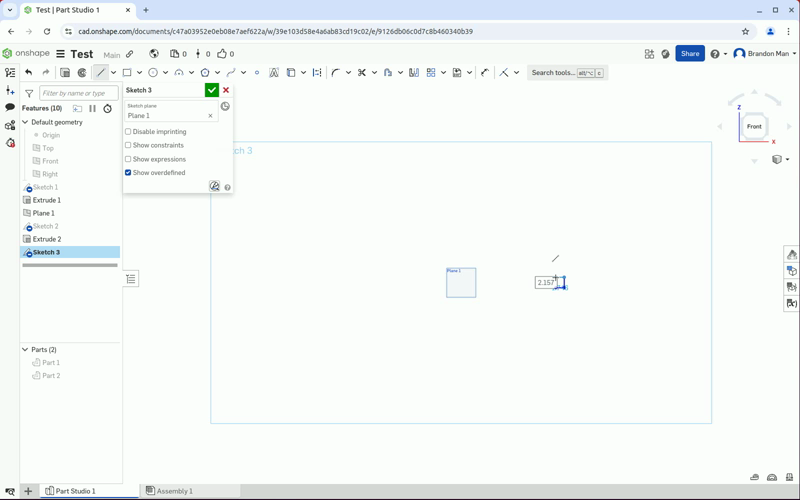
key_up(shift)
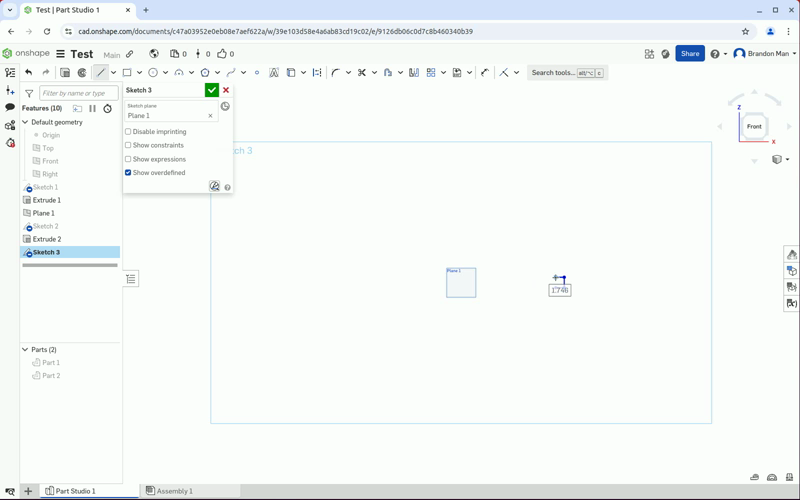
mouse_move(585, 277)
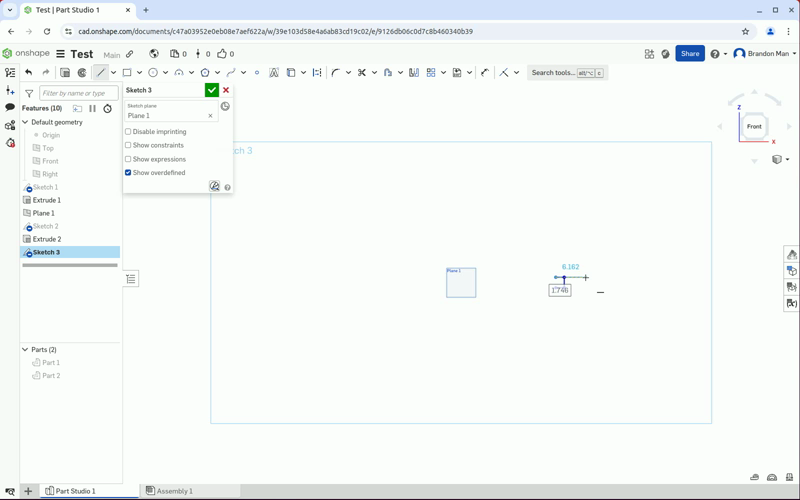
key_down(shift)
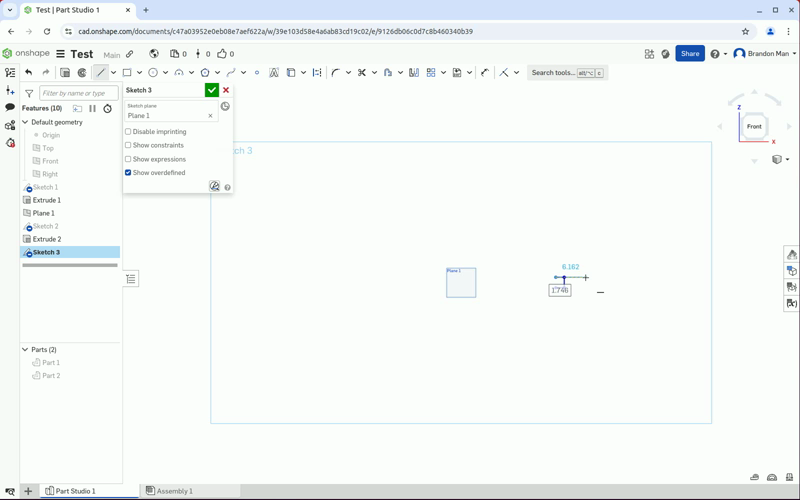
mouse_move(555, 287)
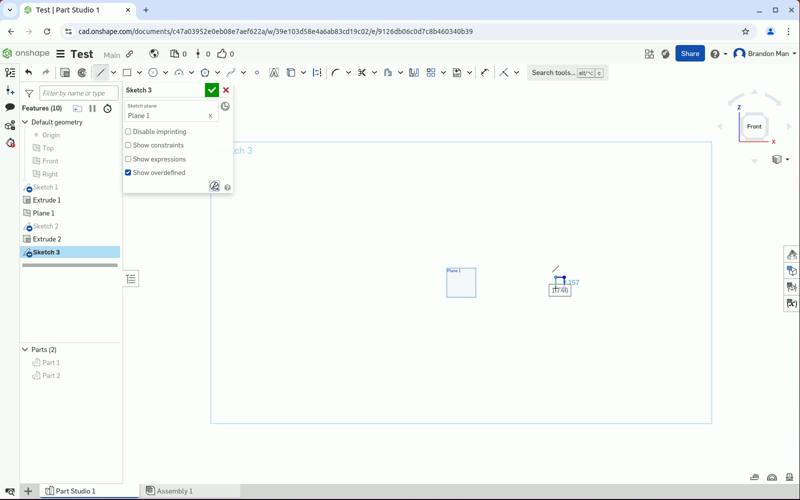
key_up(shift)
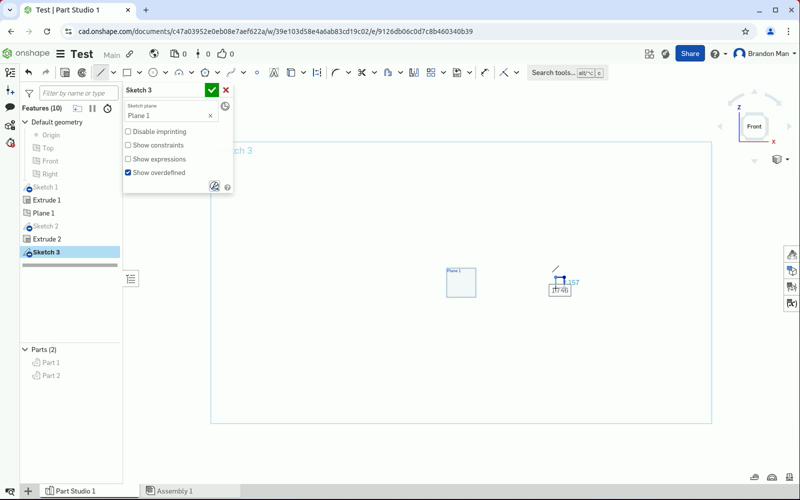
click(555, 287)
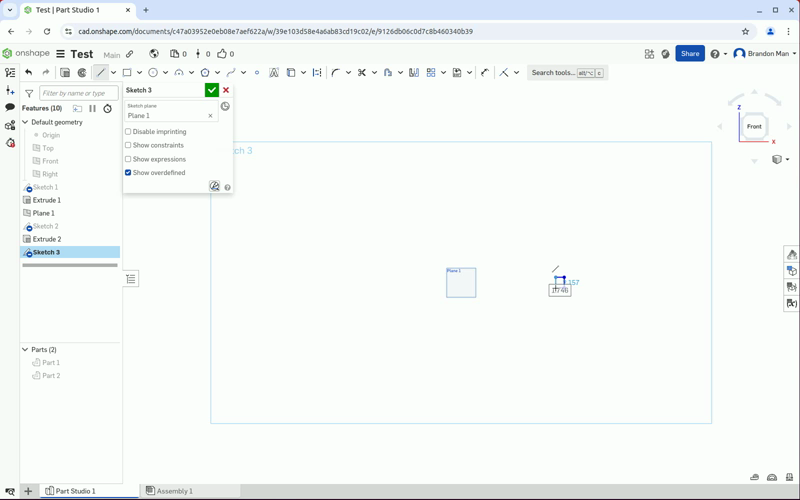
key(esc)
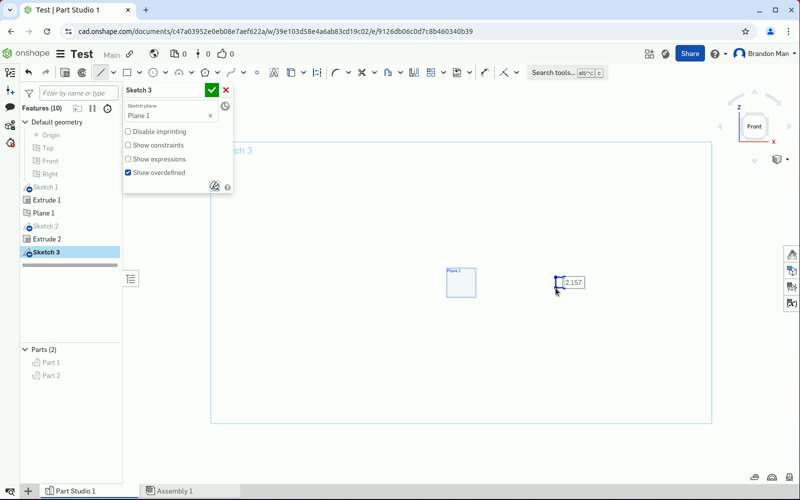
mouse_move(563, 280)
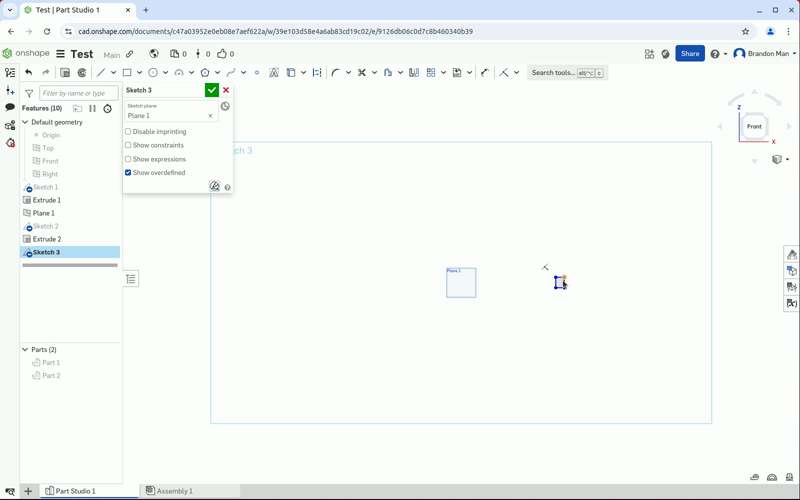
scroll(6)
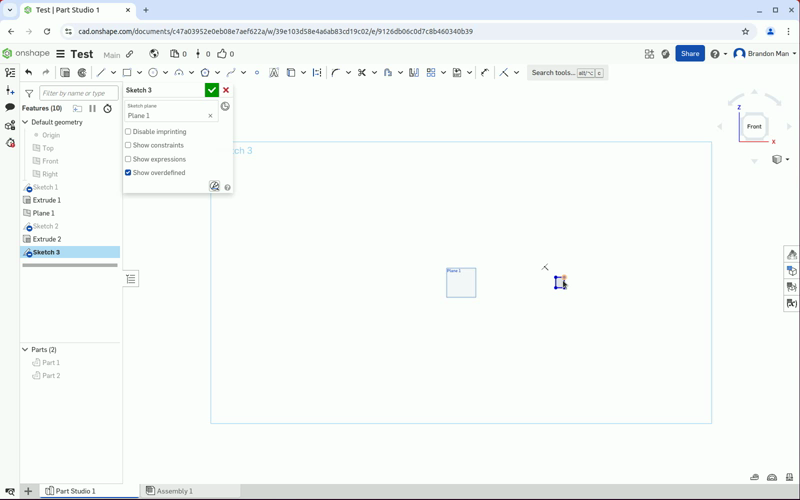
scroll(6)
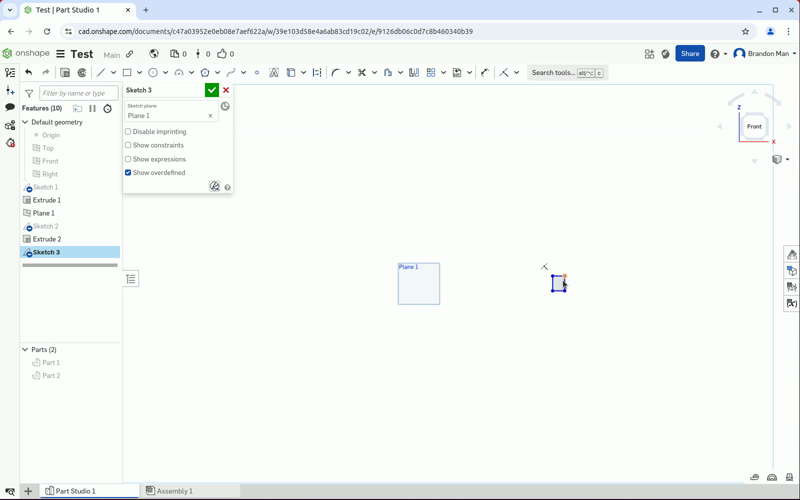
scroll(6)
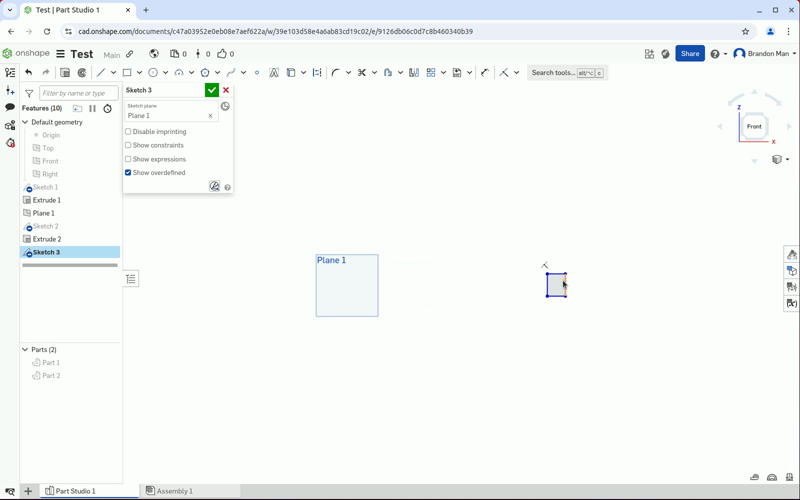
scroll(6)
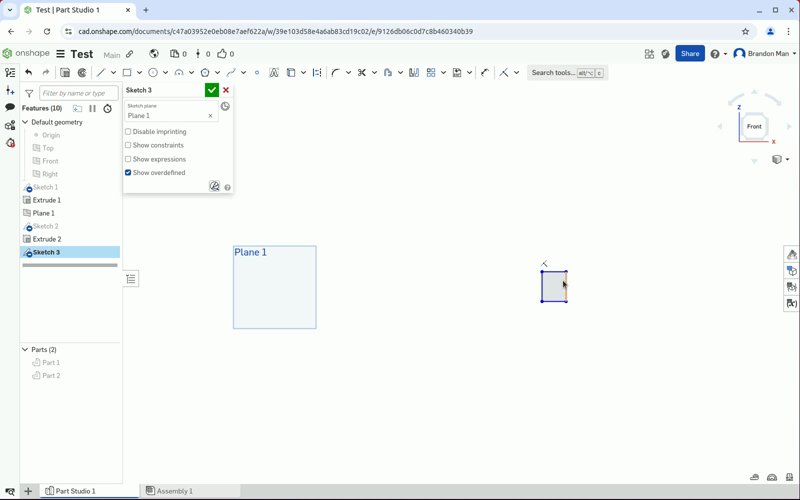
scroll(6)
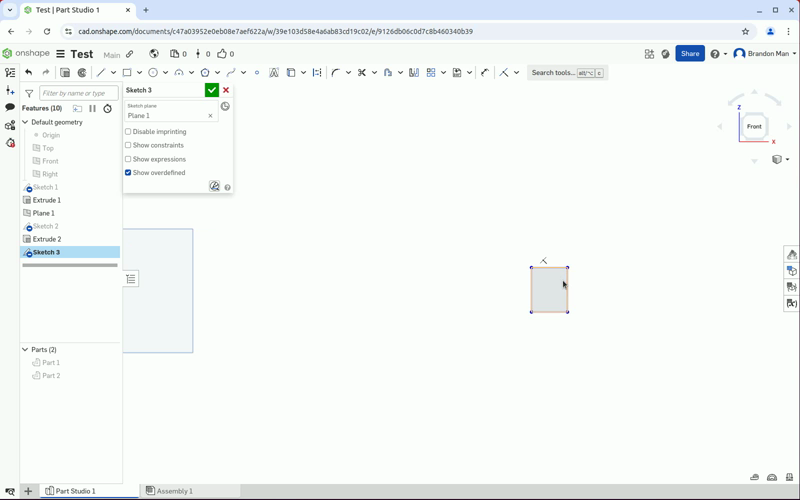
scroll(6)
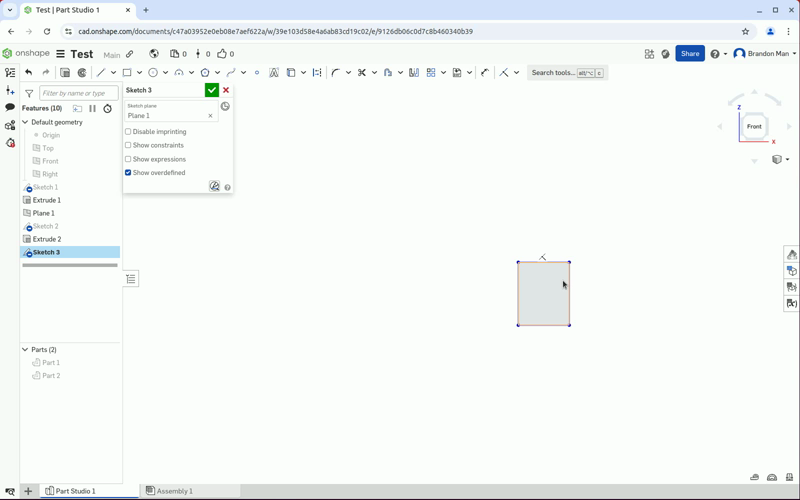
scroll(6)
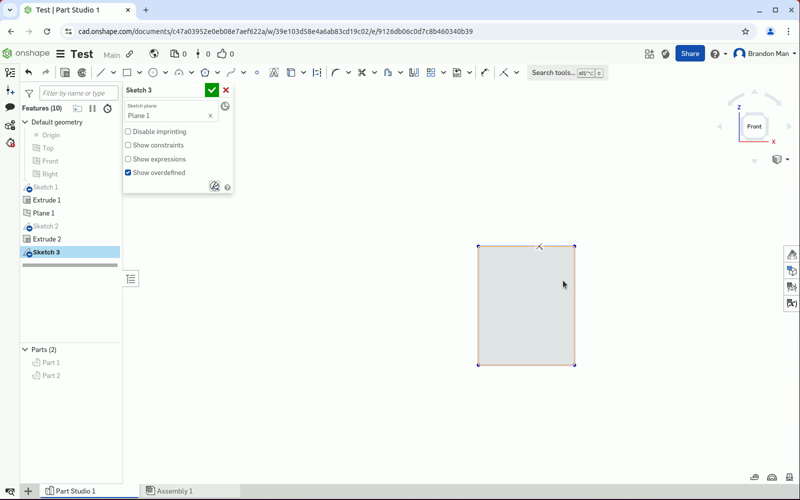
click(563, 280)
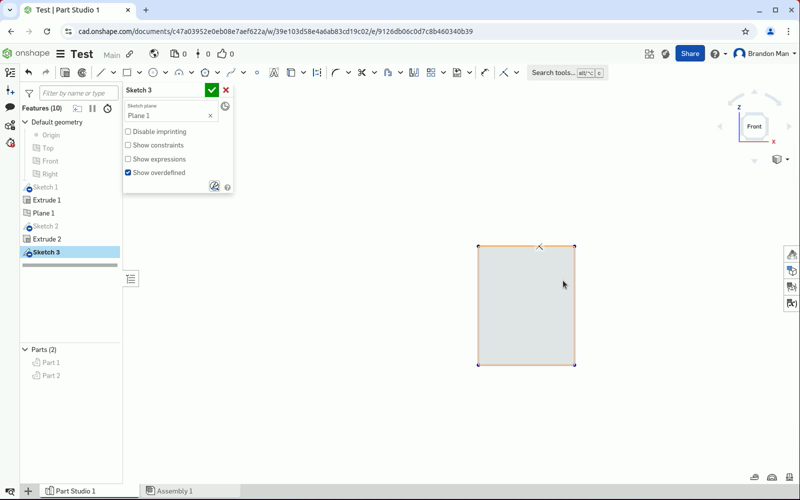
scroll(-6)
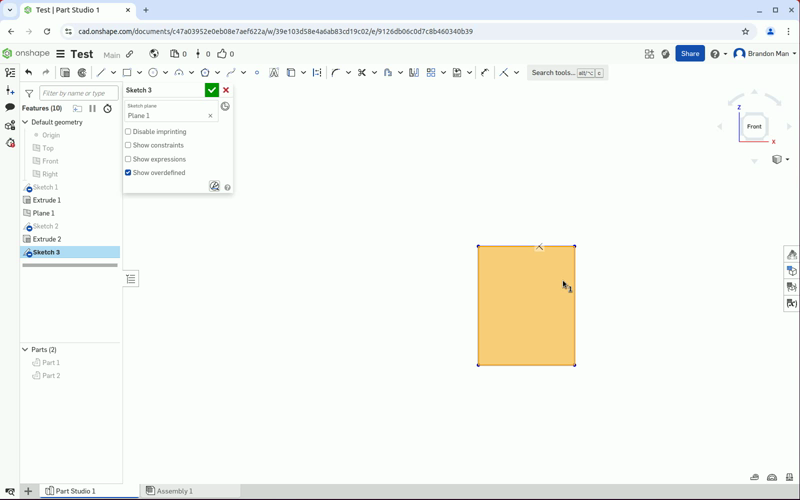
scroll(-6)
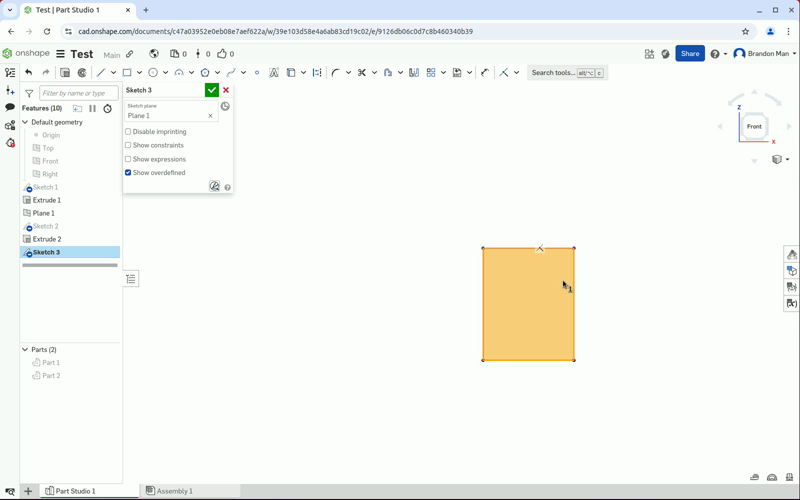
scroll(-6)
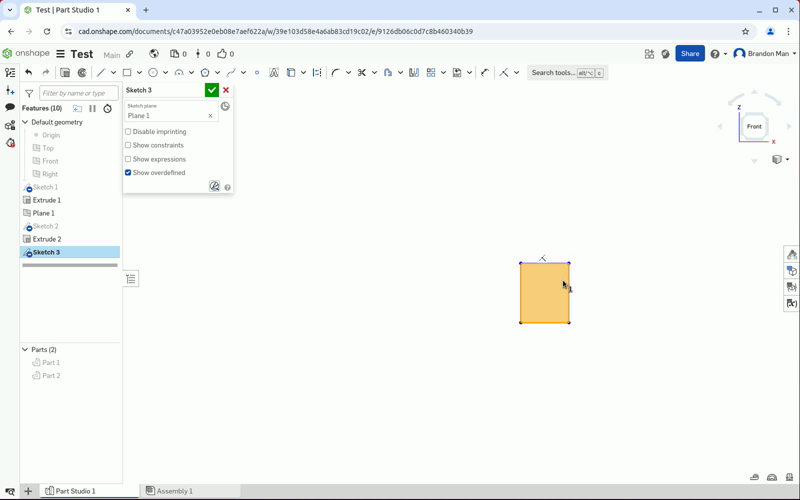
scroll(-6)
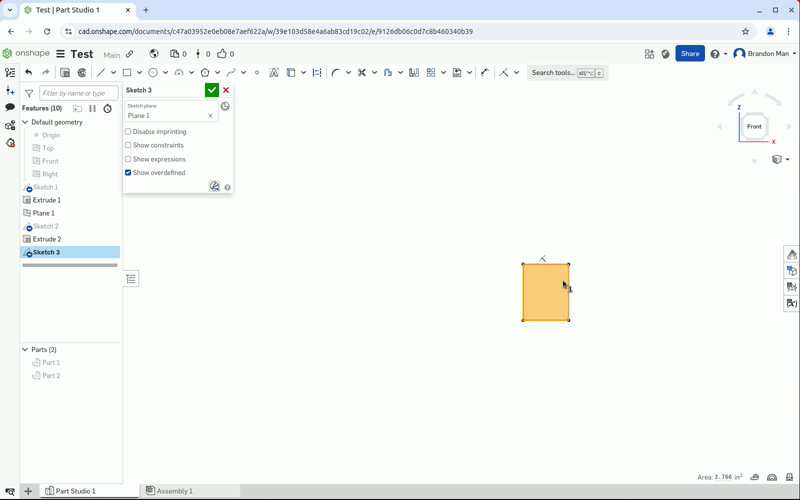
scroll(-6)
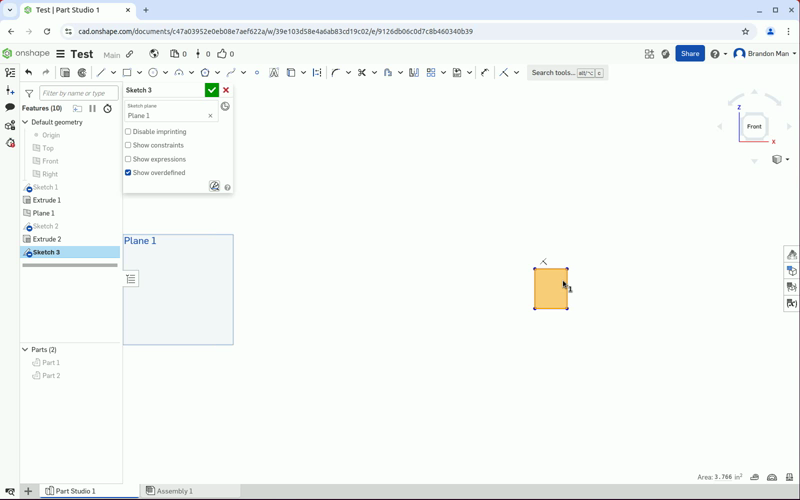
scroll(-6)
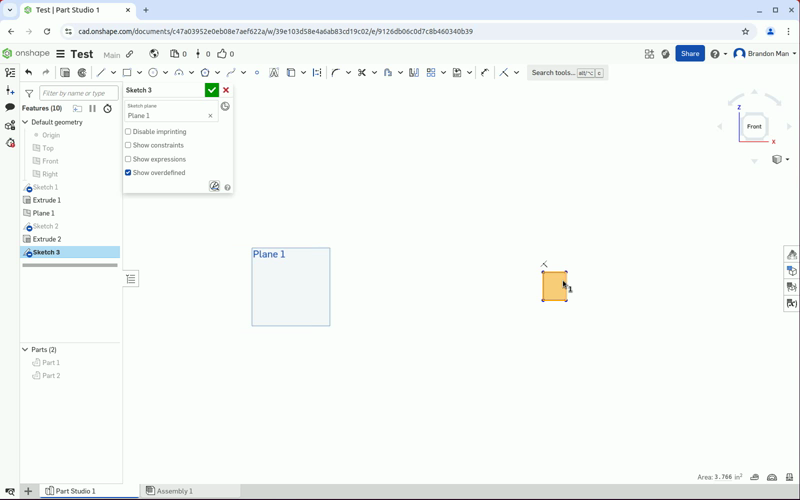
scroll(-6)
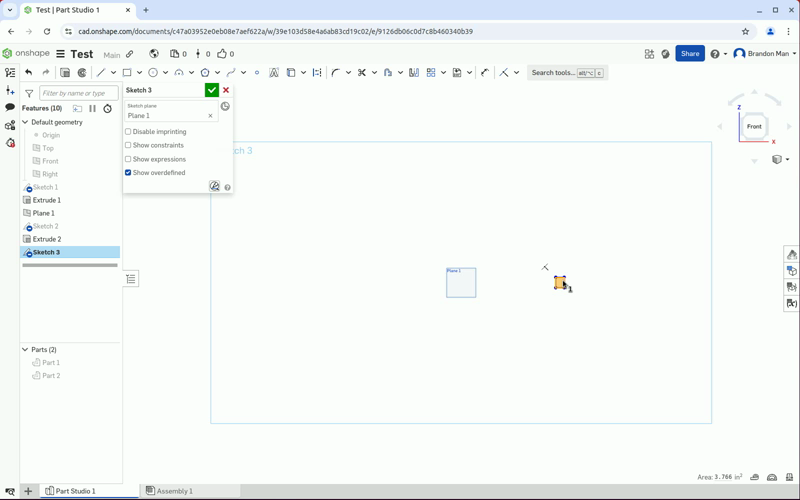
mouse_move(73, 352)
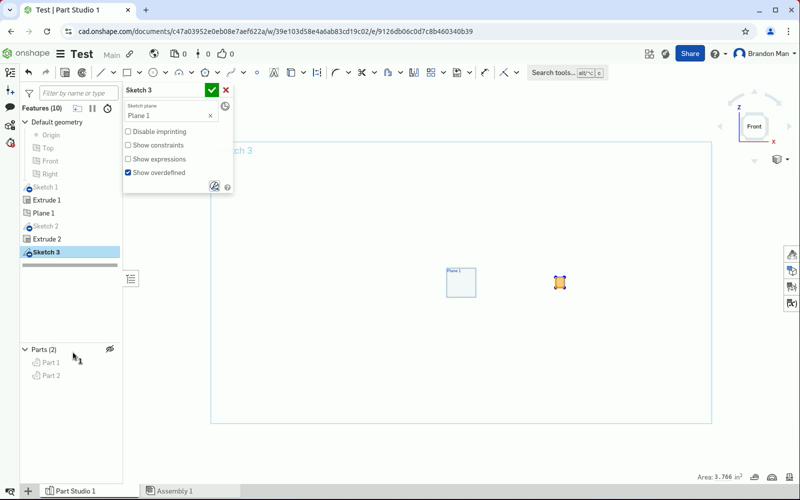
key(shift+y)
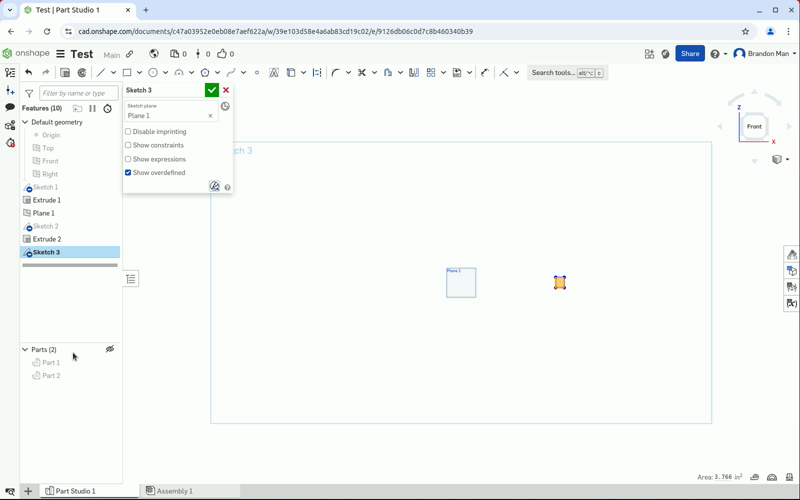
key(shift+e)
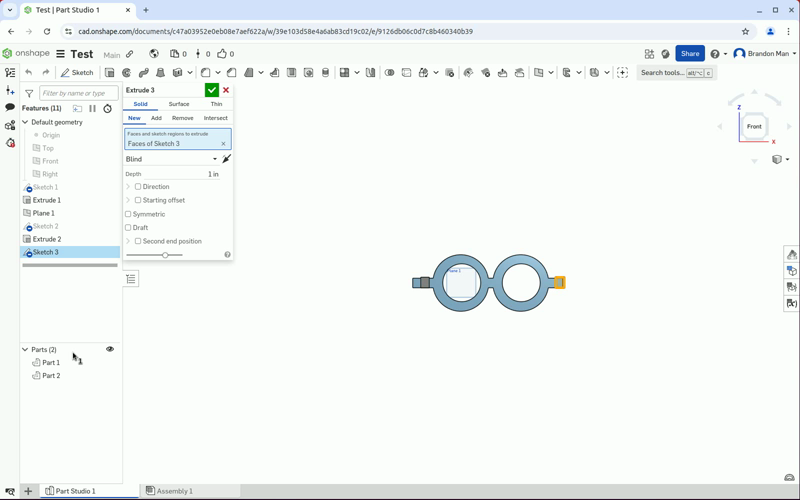
mouse_move(143, 106)
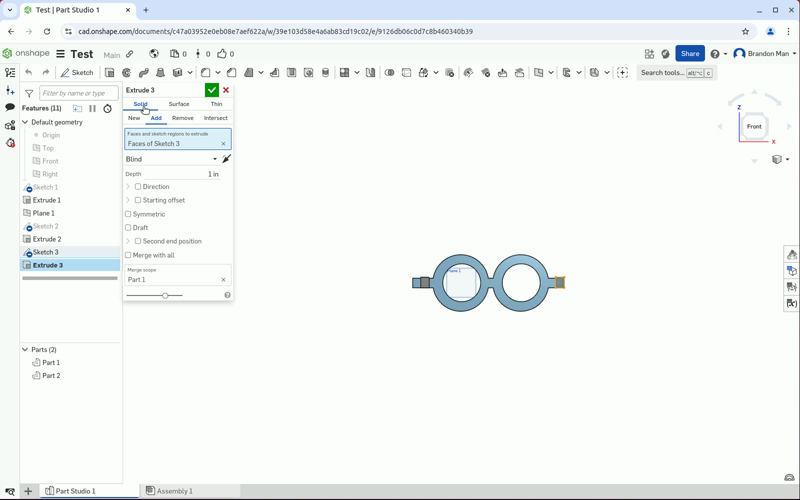
click(143, 106)
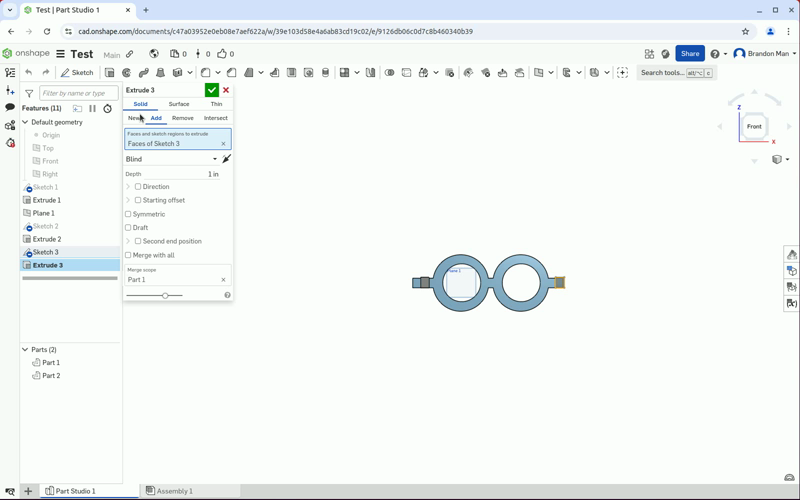
mouse_move(137, 120)
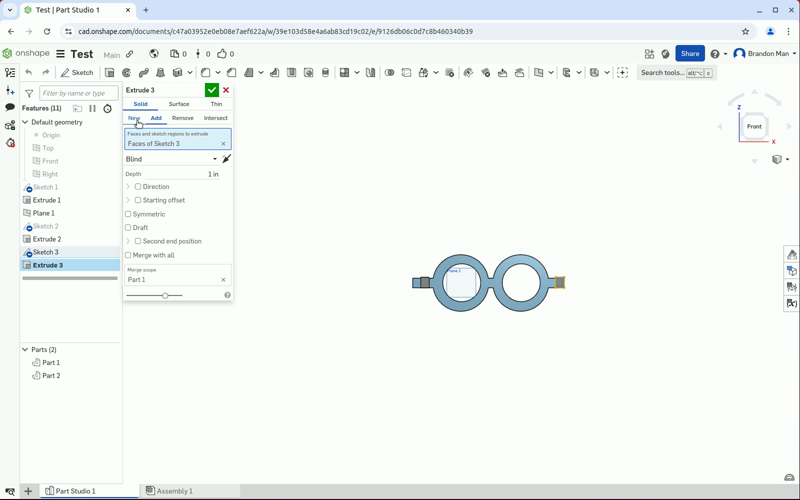
click(137, 120)
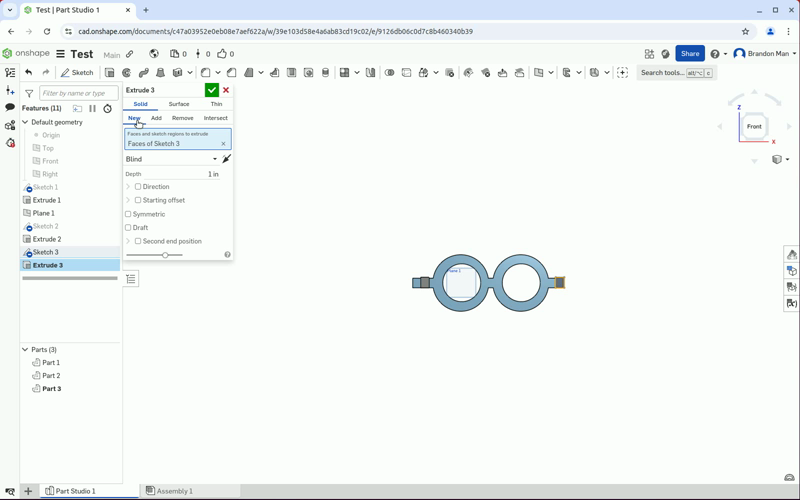
key(tab, 4)
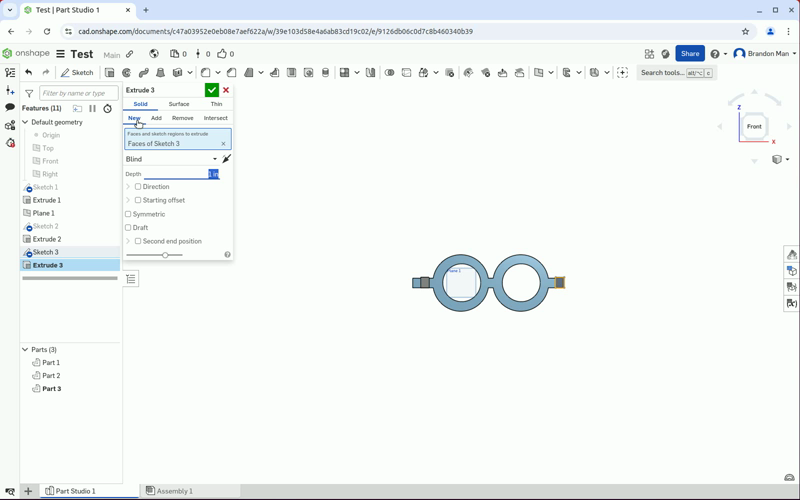
text(20.701)
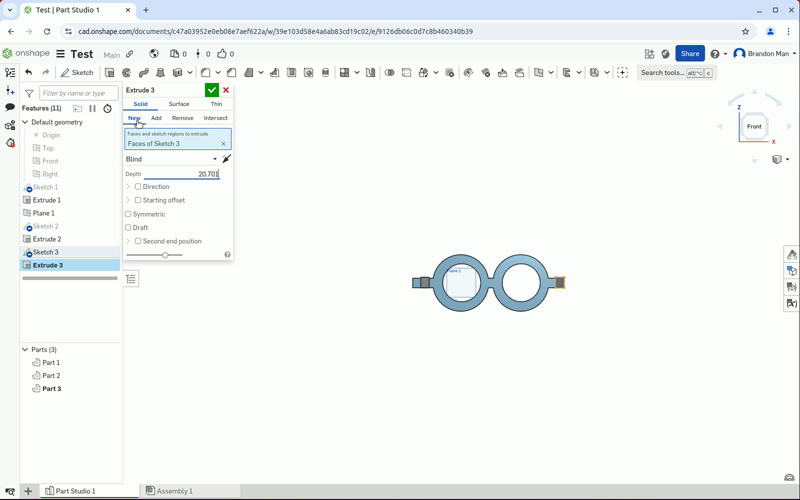
key(enter)
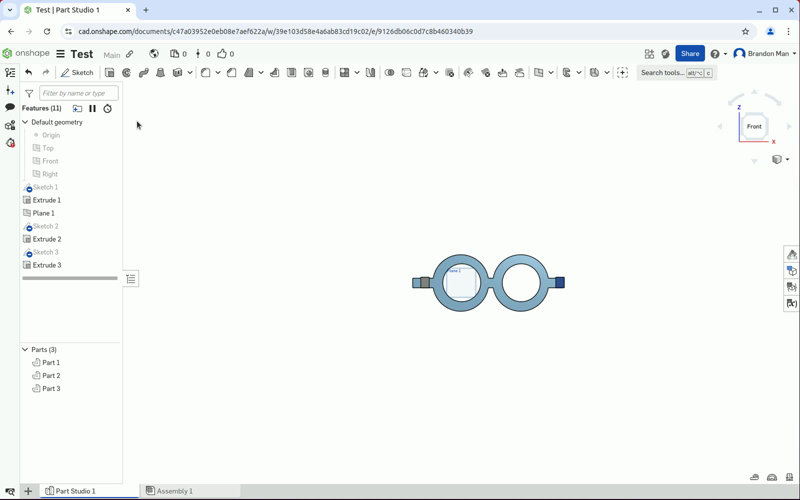
key(shift+h)
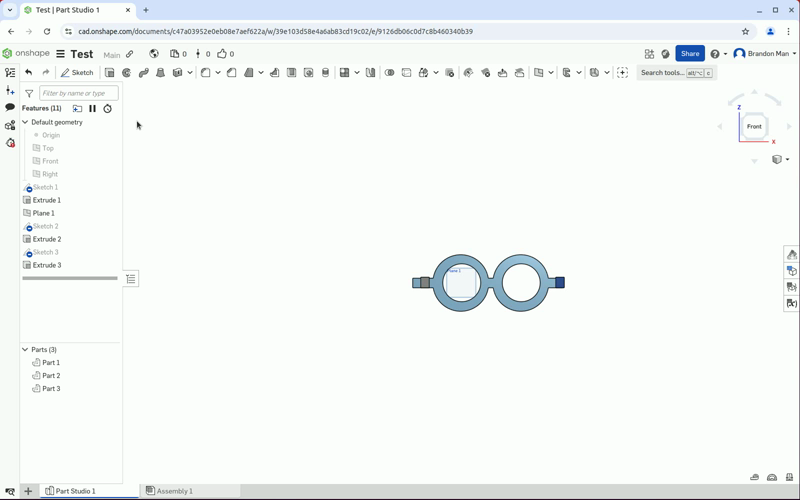
key(shift+h)
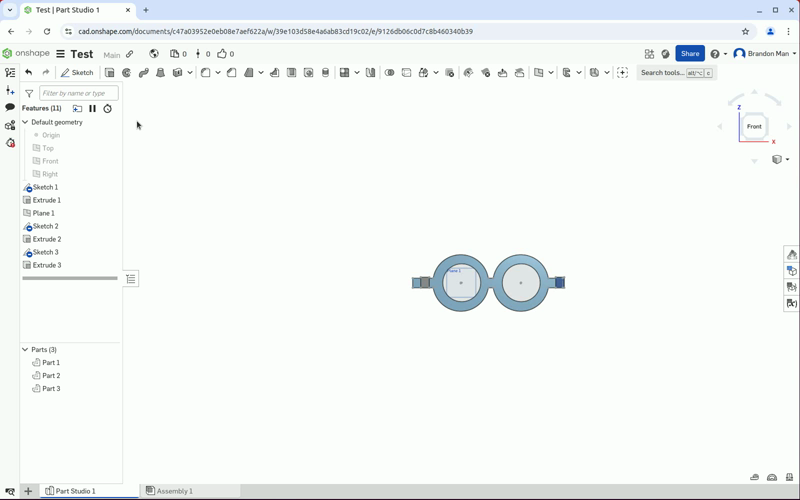
key(shift+7)
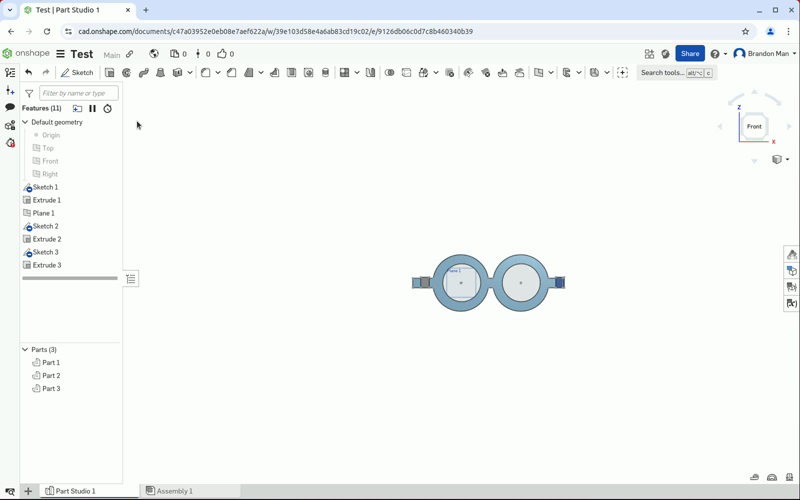
key(left, 2)
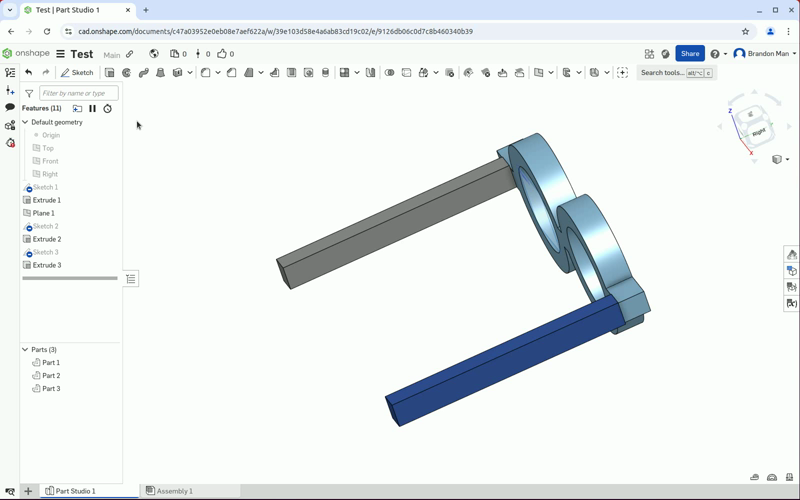
key(down, 2)
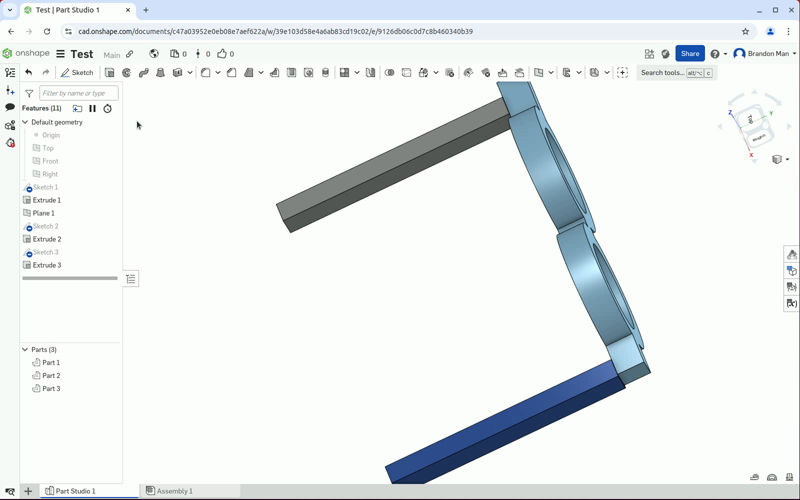
key(up, 2)
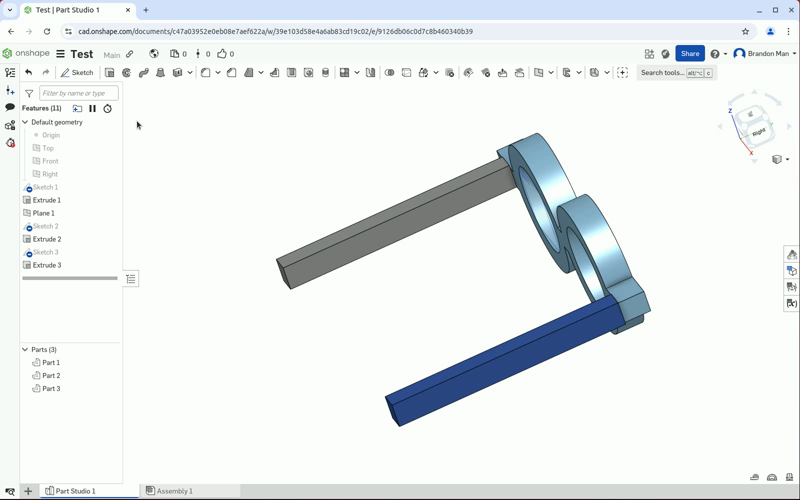
key(right, 2)
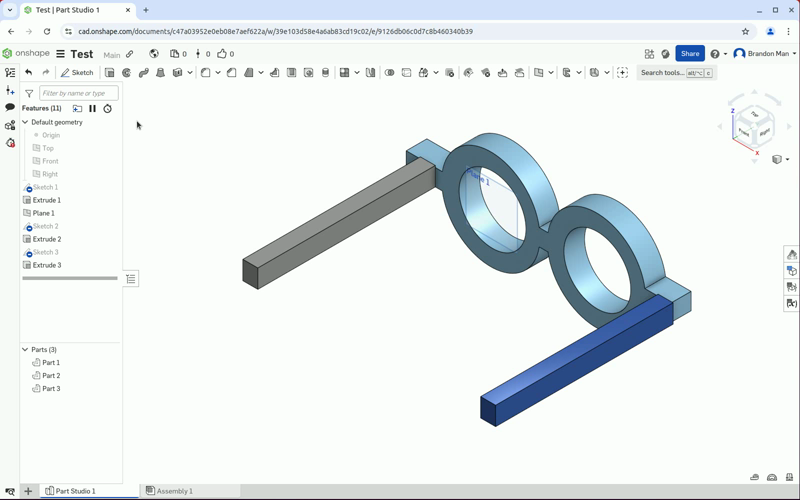
mouse_move(73, 189)
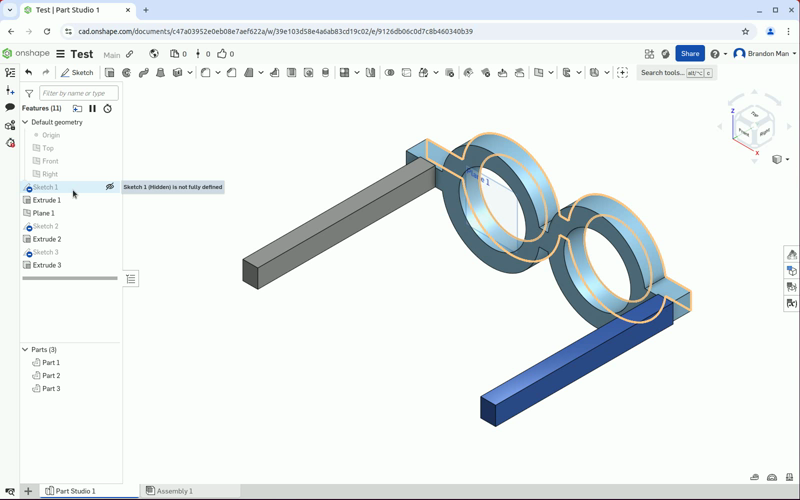
click(73, 189)